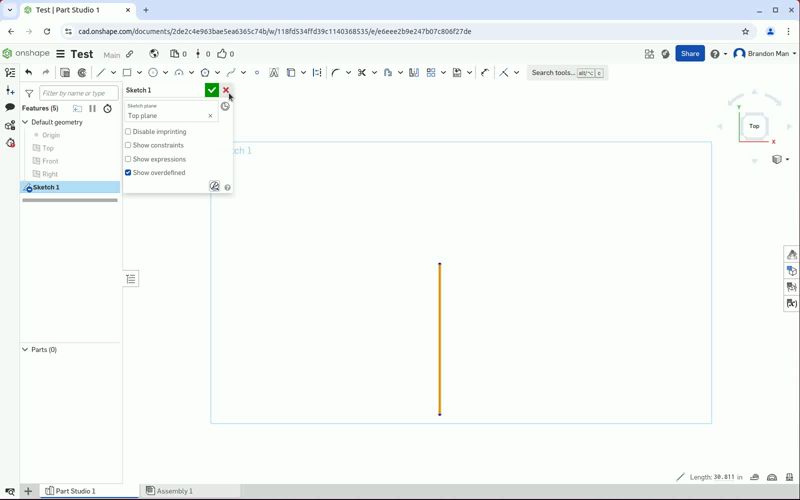
key(shift+h)
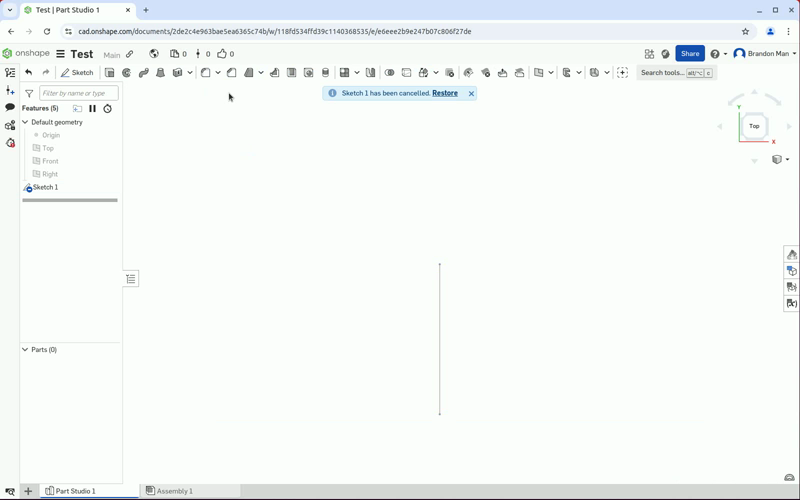
key(shift+s)
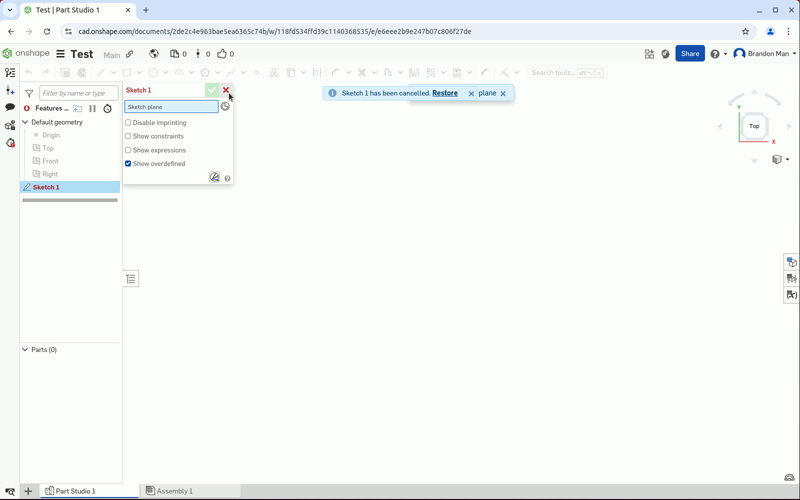
mouse_move(73, 150)
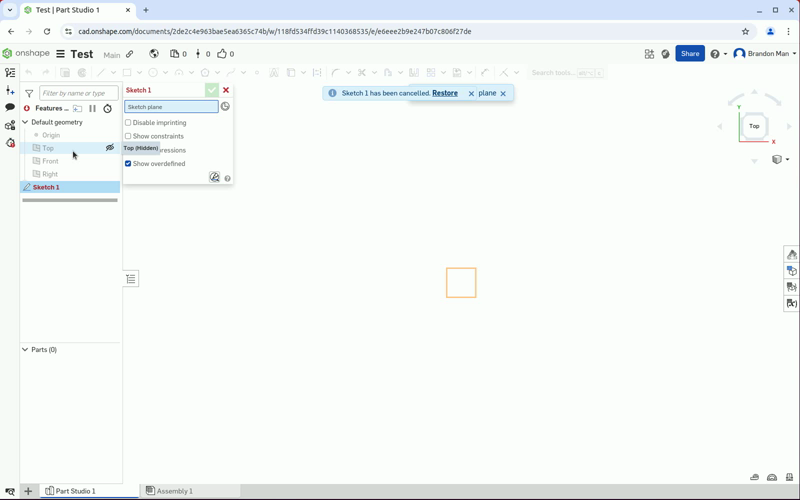
click(73, 150)
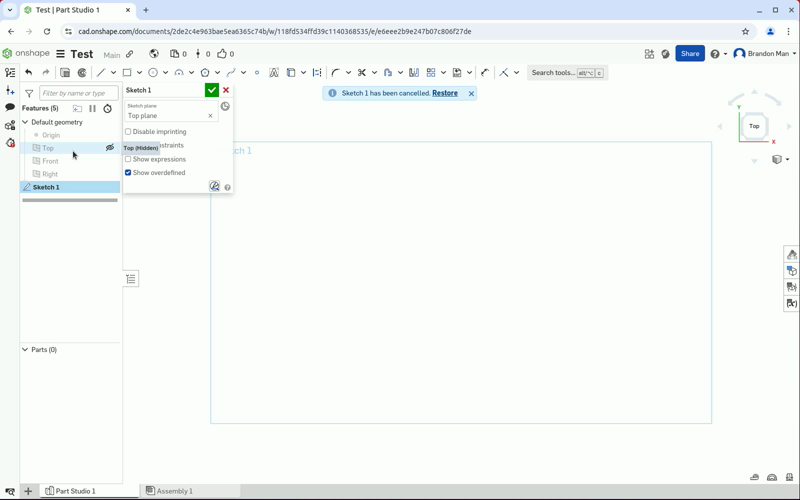
mouse_move(73, 352)
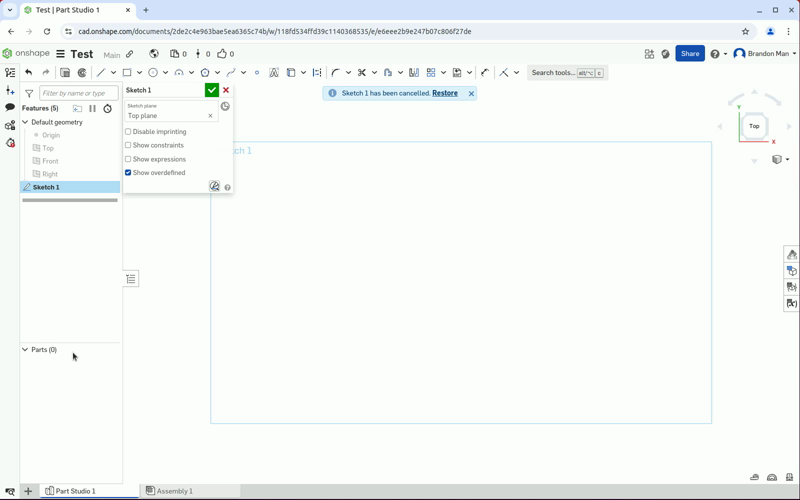
key(y)
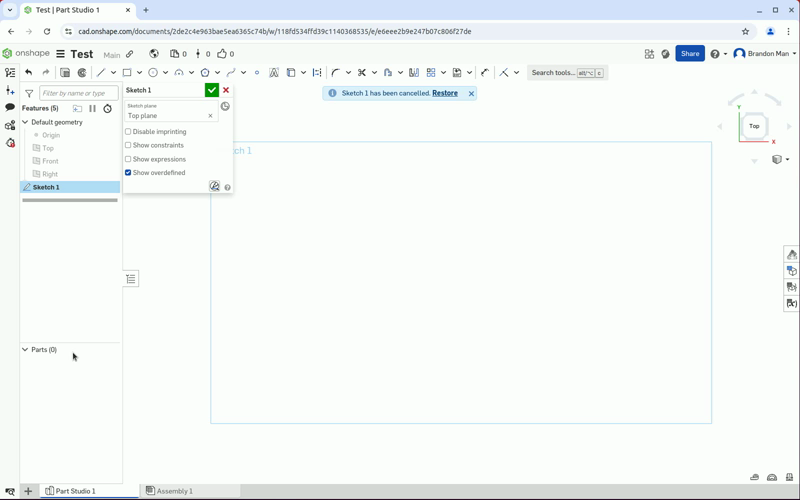
key(a)
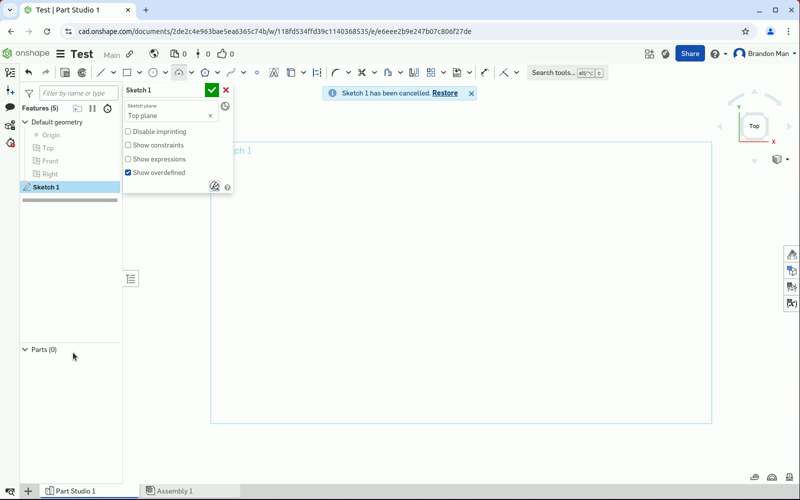
key_down(shift)
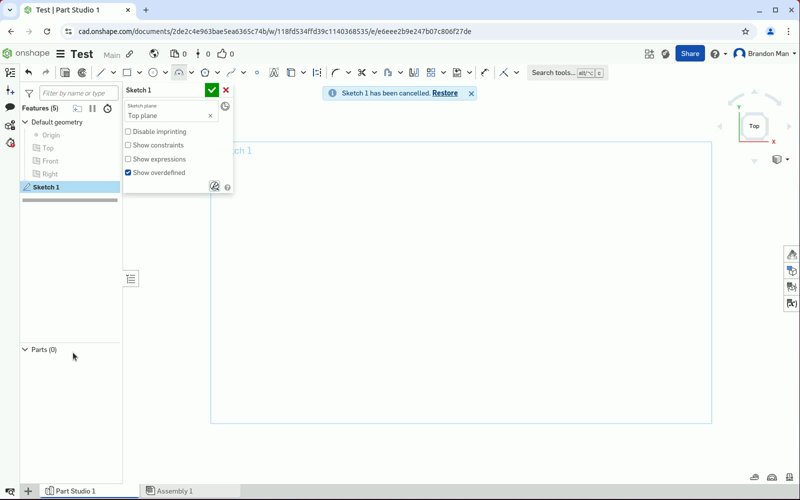
mouse_move(348, 387)
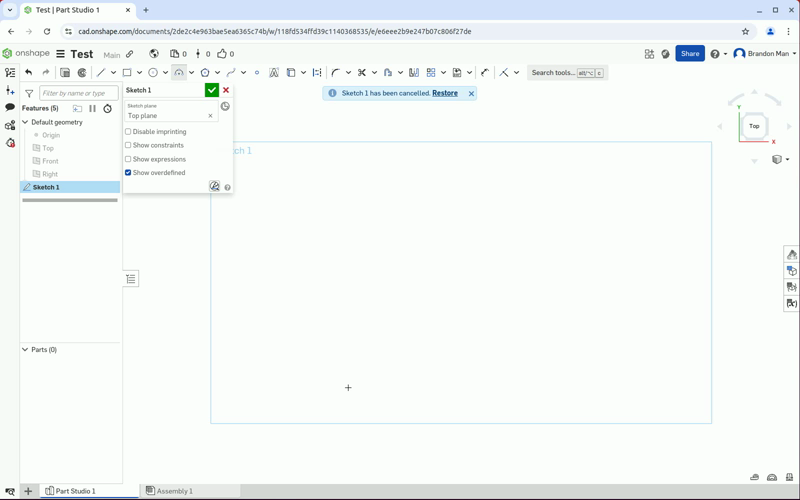
click(348, 387)
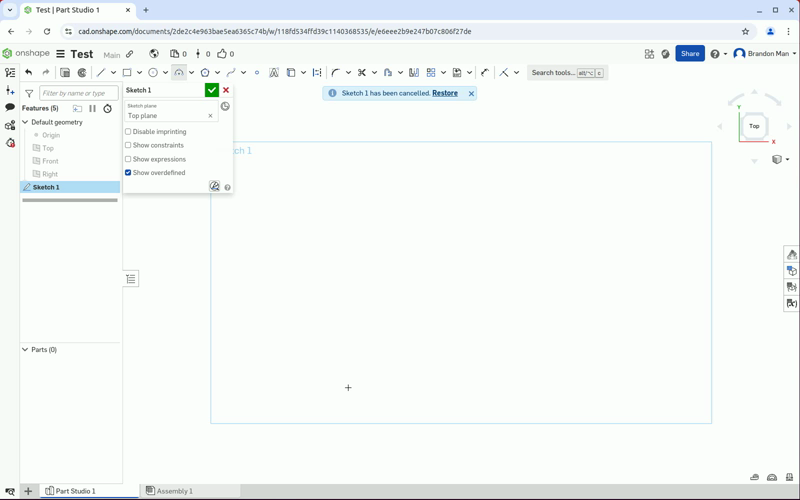
key_up(shift)
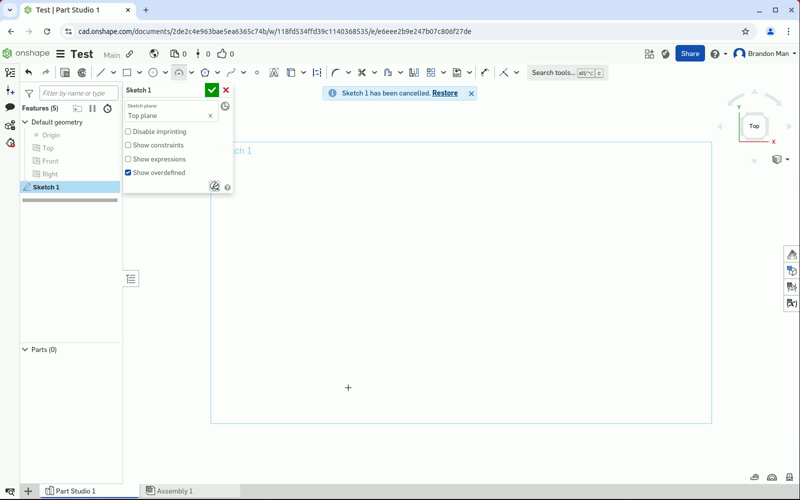
key_down(shift)
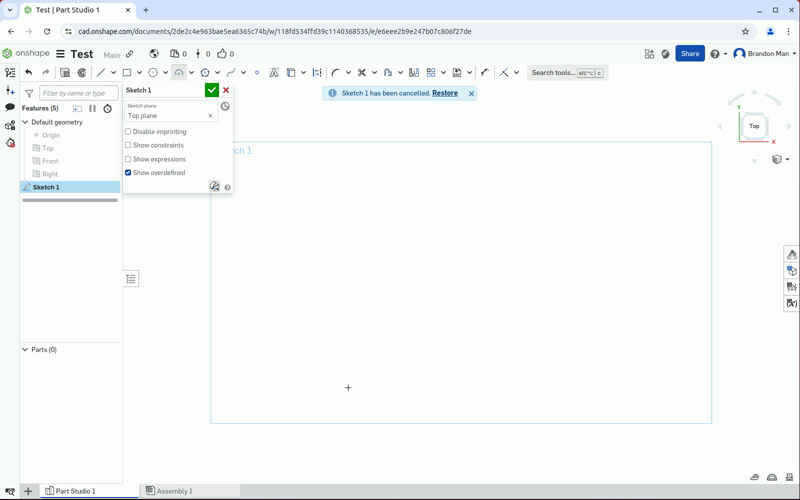
mouse_move(357, 396)
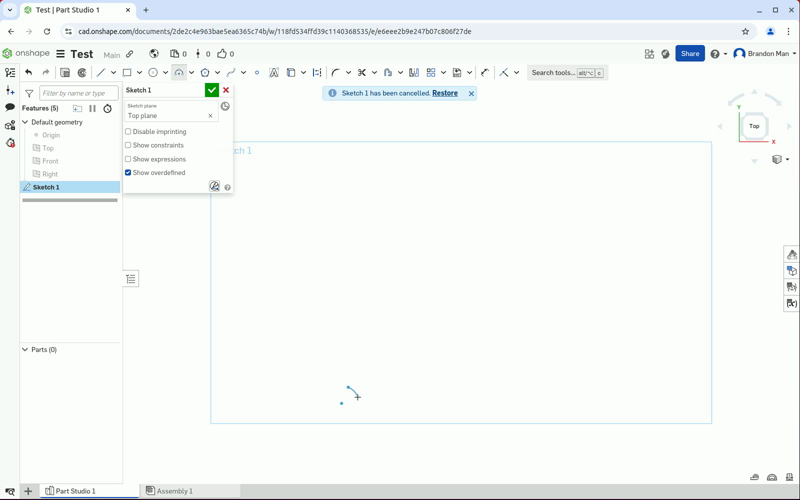
click(357, 396)
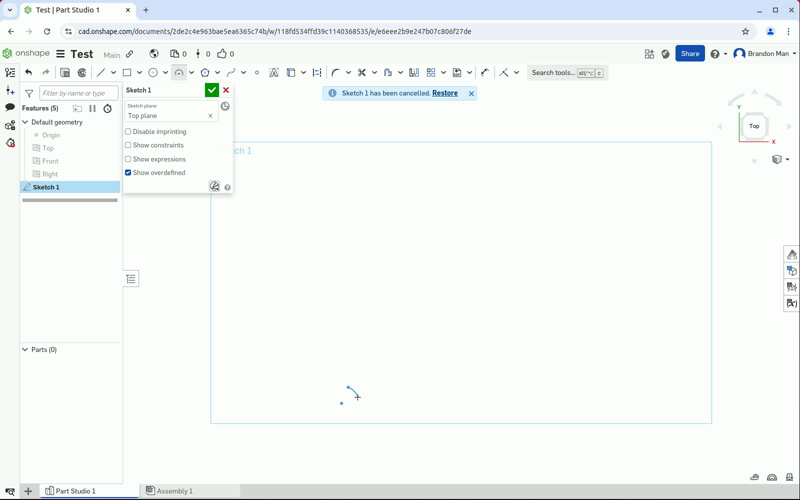
mouse_move(350, 393)
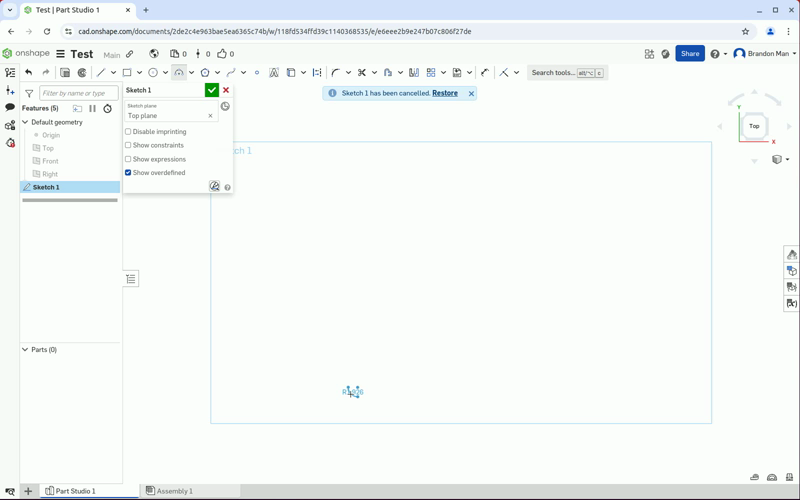
click(350, 393)
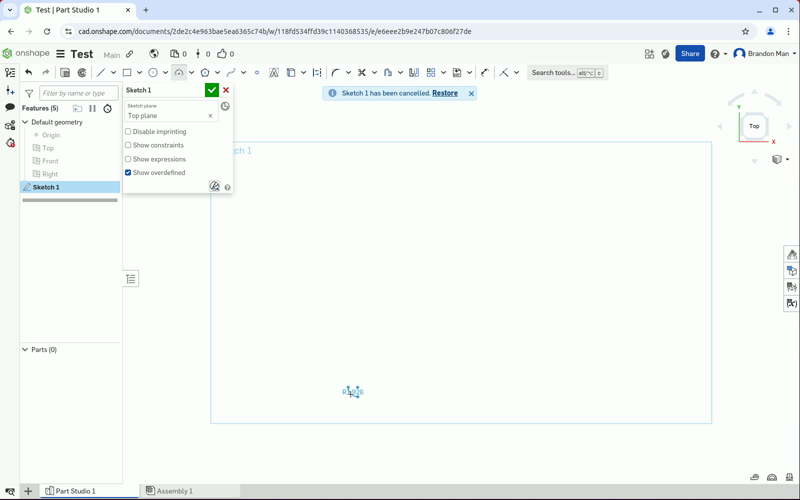
key_up(shift)
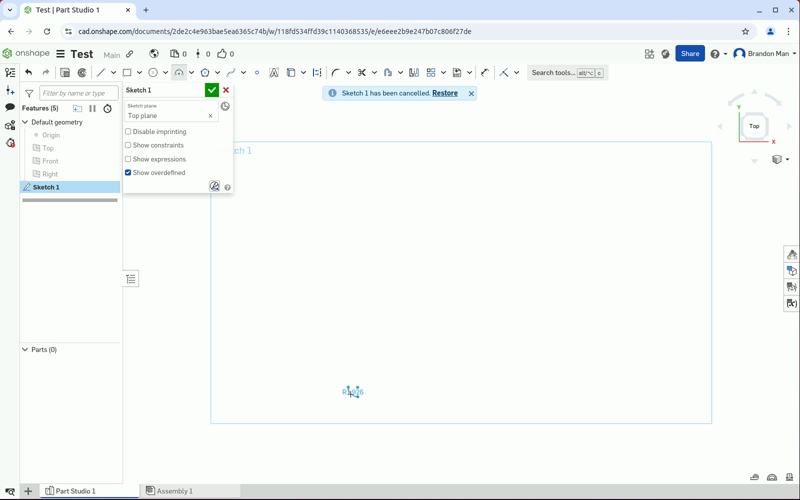
key(esc)
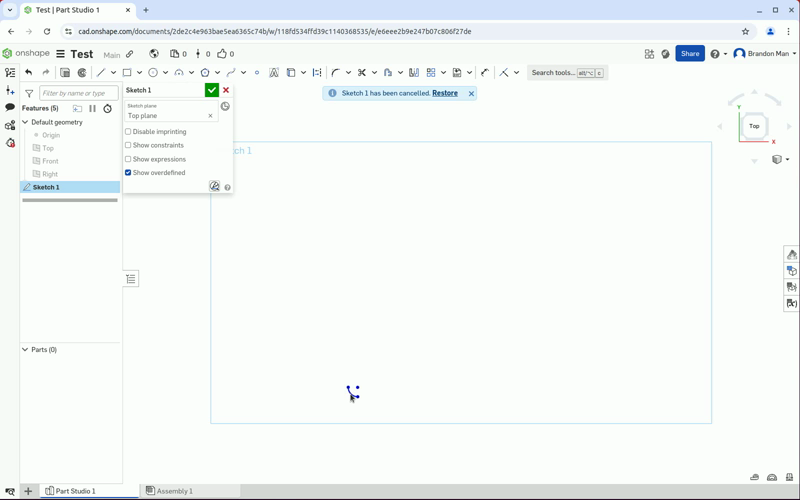
key(l)
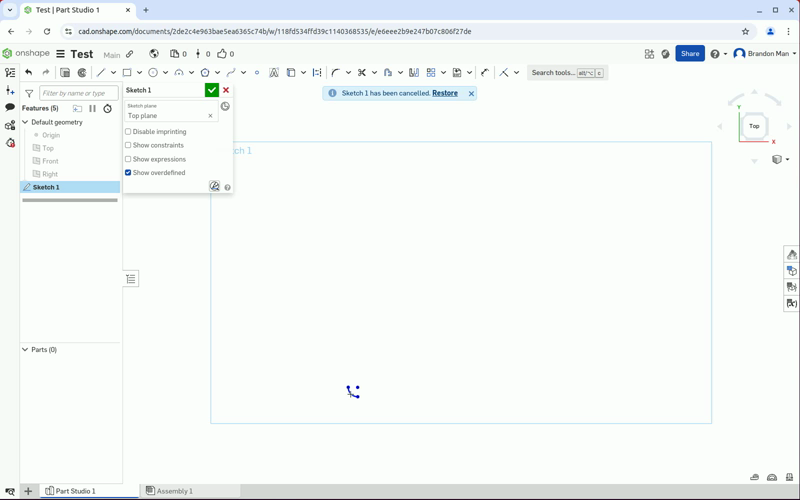
mouse_move(357, 396)
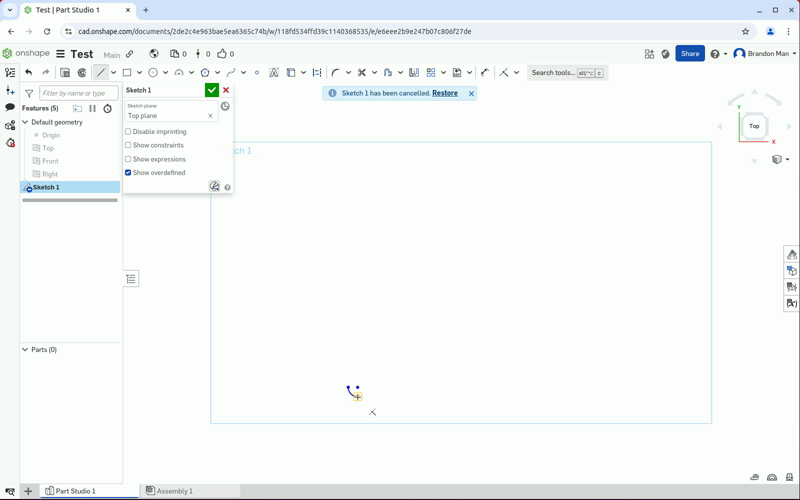
click(357, 396)
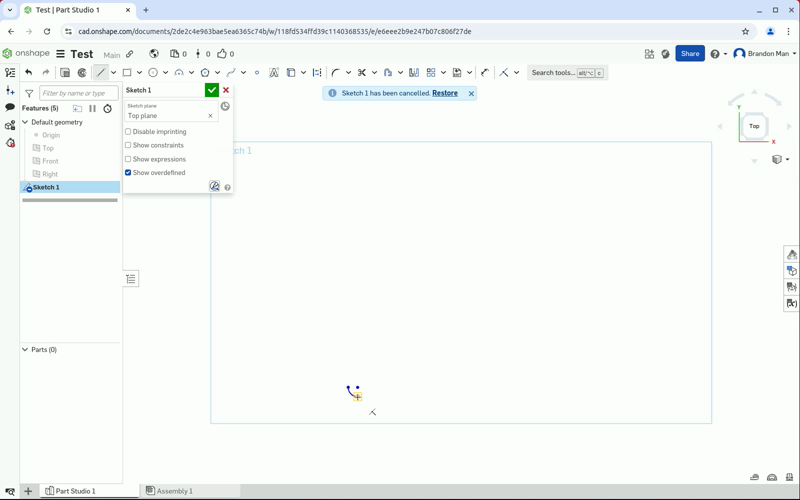
key_down(shift)
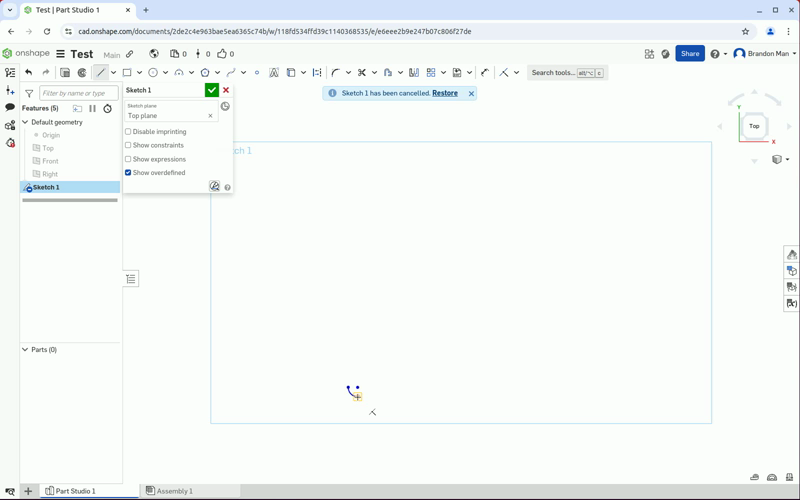
mouse_move(562, 396)
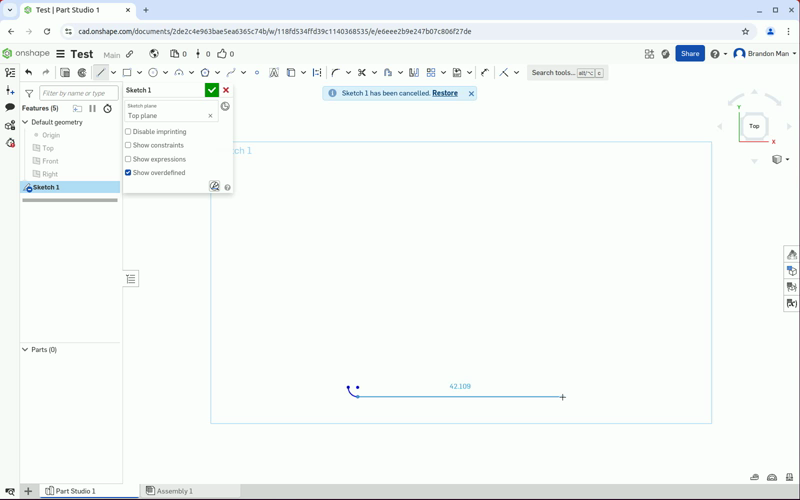
click(562, 396)
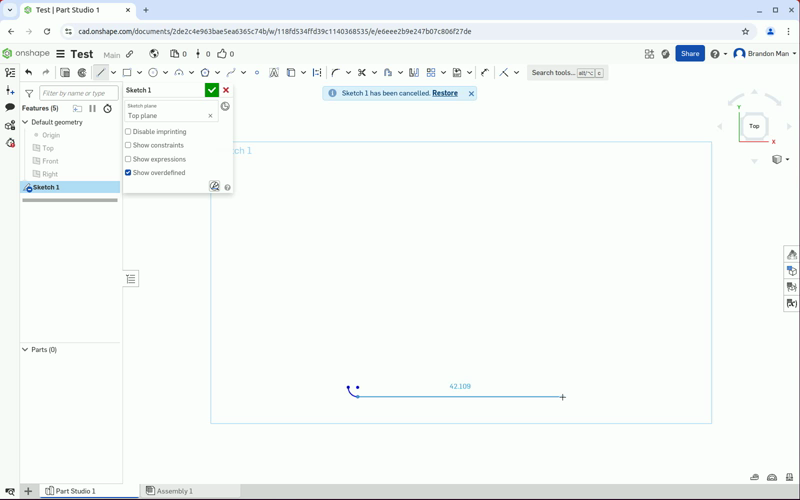
key_up(shift)
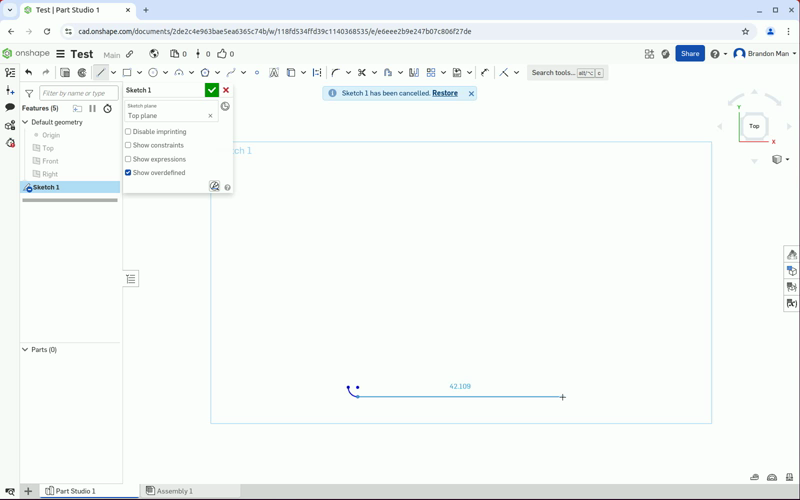
key(esc)
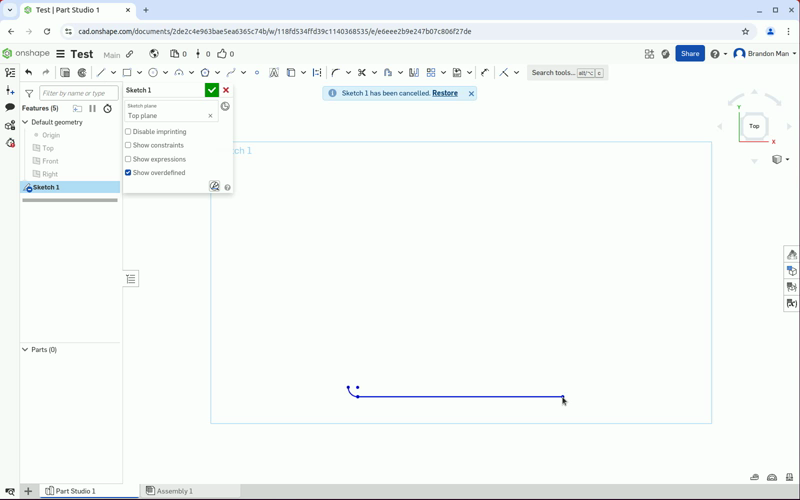
key(a)
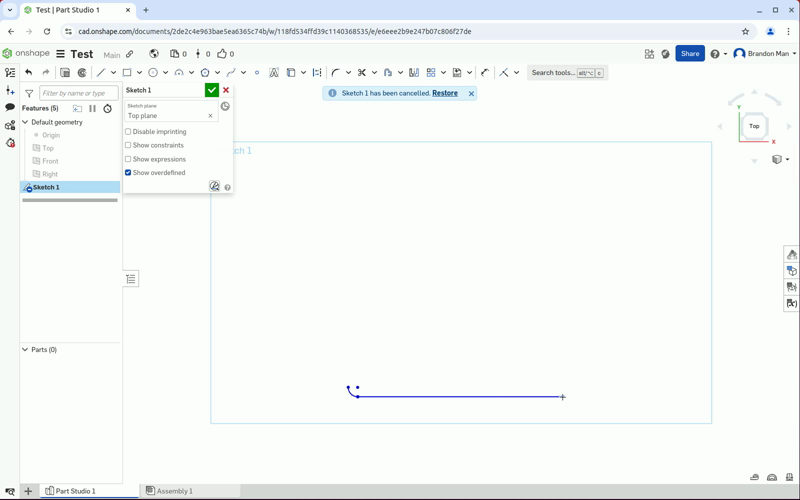
mouse_move(562, 396)
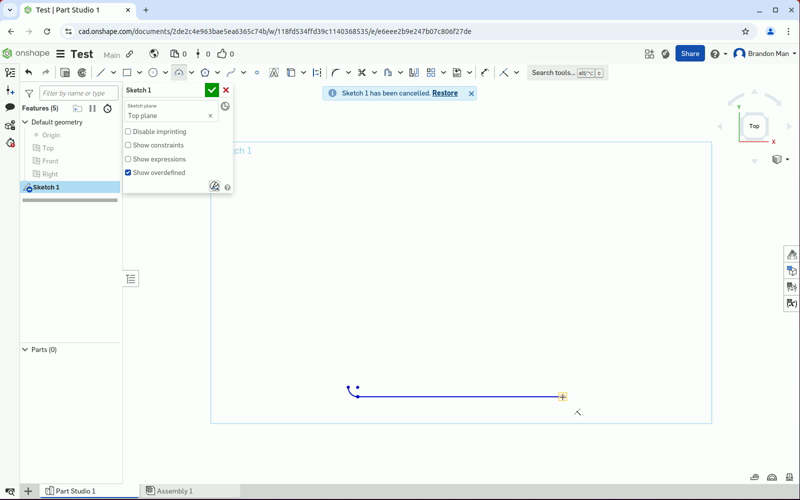
click(562, 396)
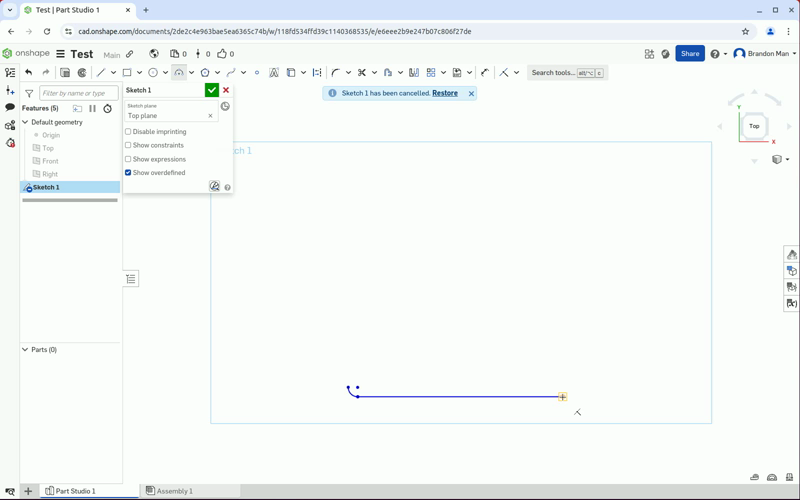
key_down(shift)
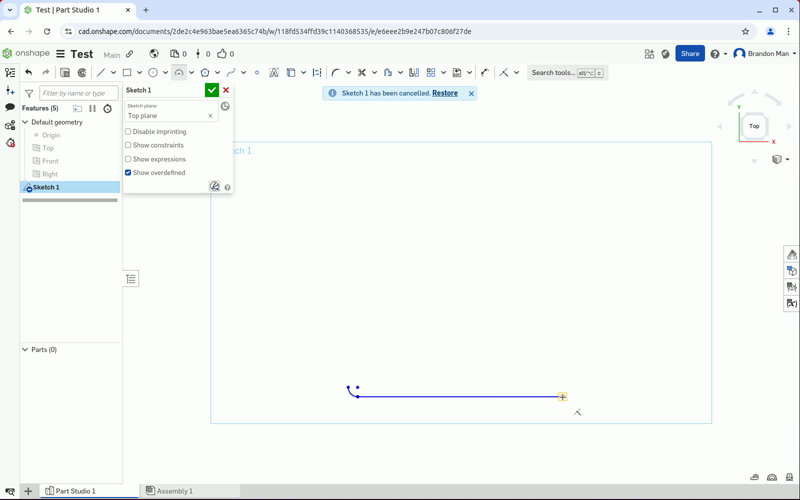
mouse_move(572, 387)
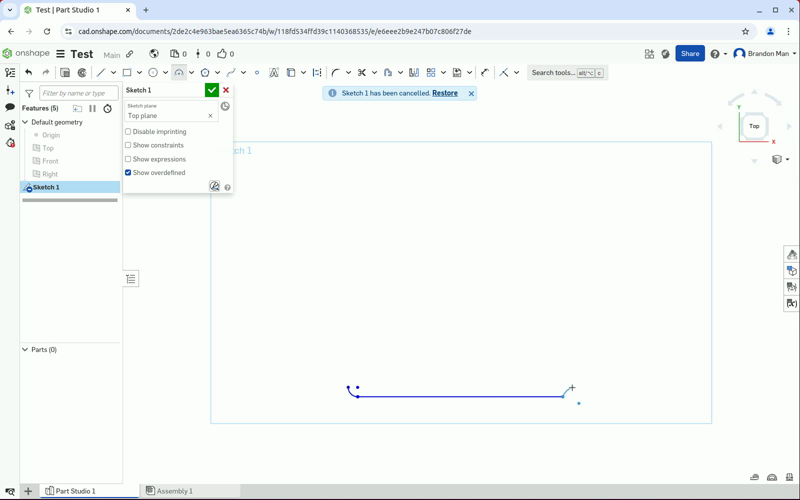
click(572, 387)
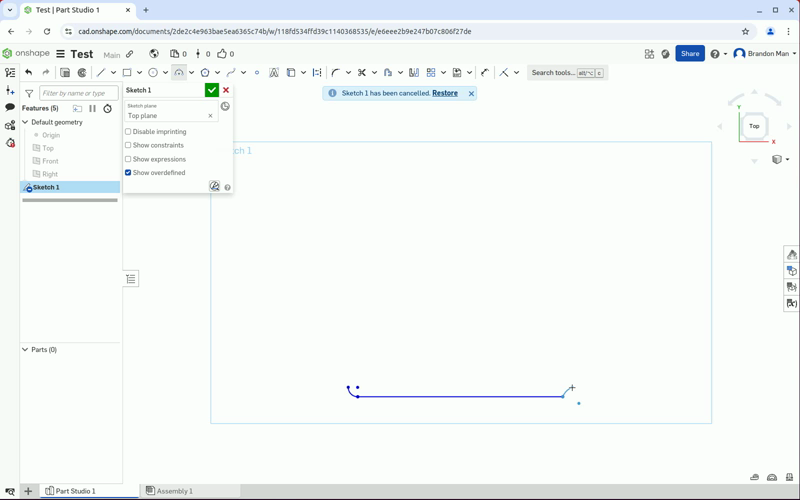
mouse_move(569, 393)
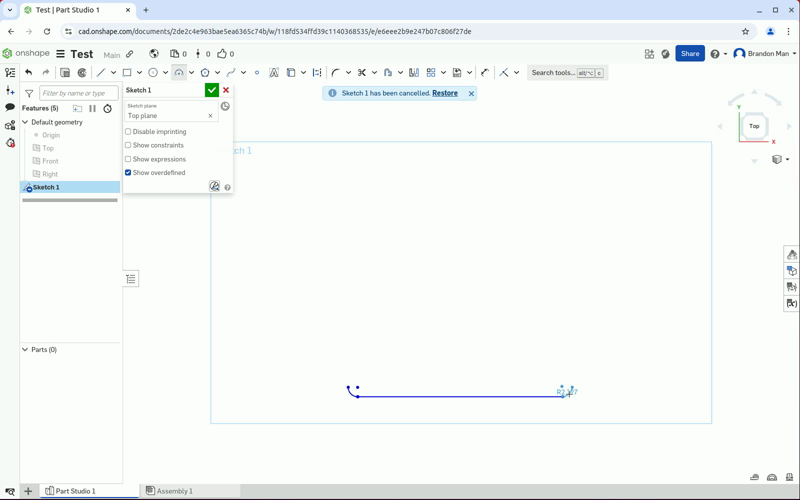
click(569, 393)
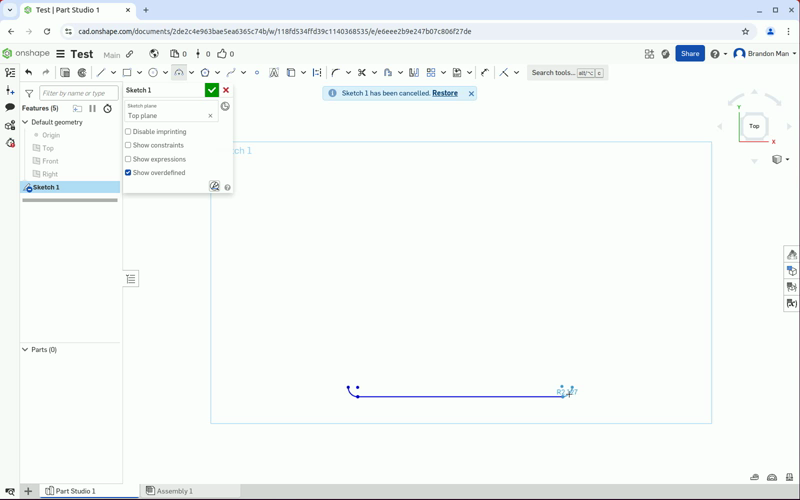
key_up(shift)
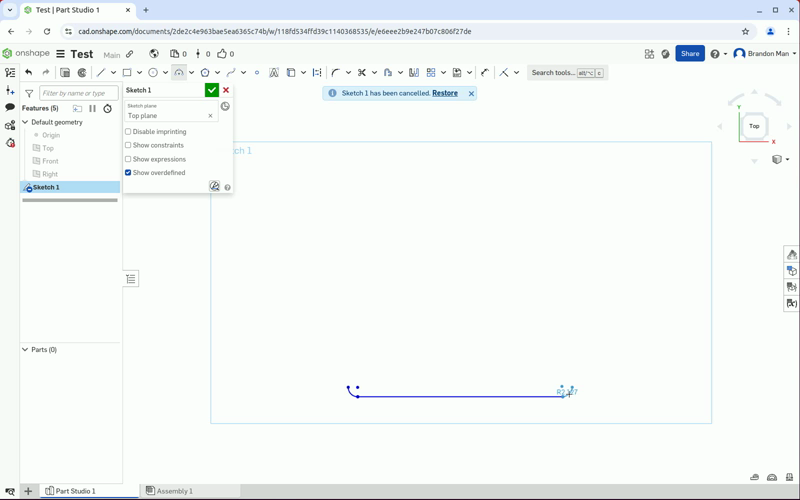
key(esc)
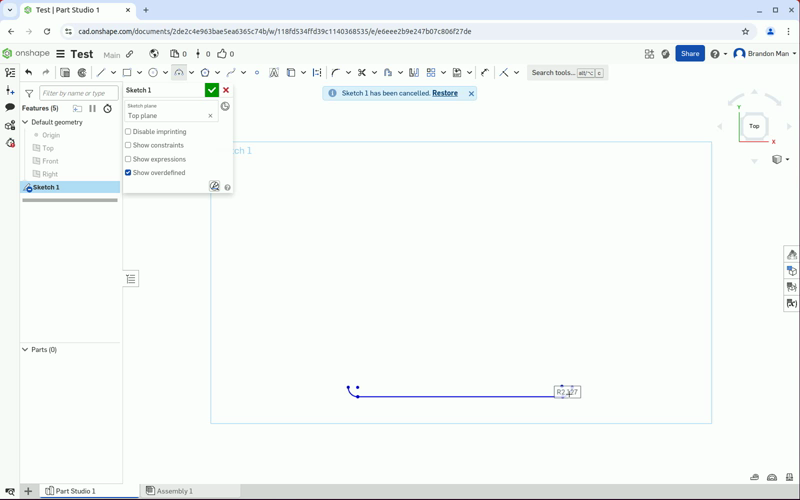
key(l)
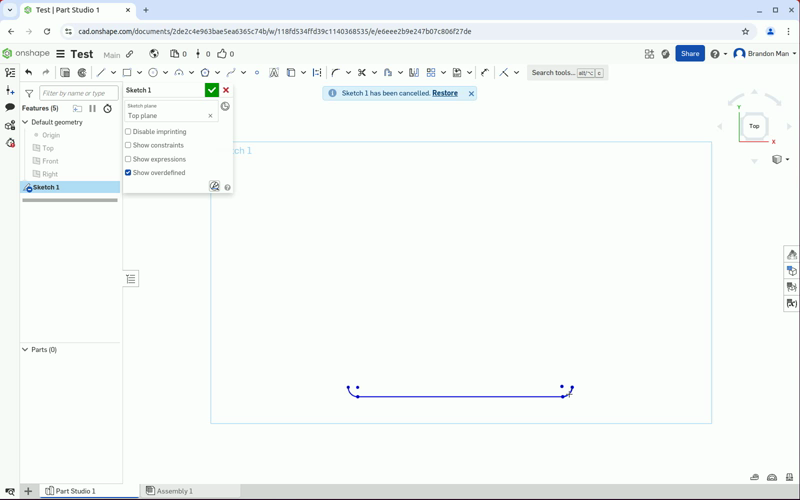
mouse_move(572, 387)
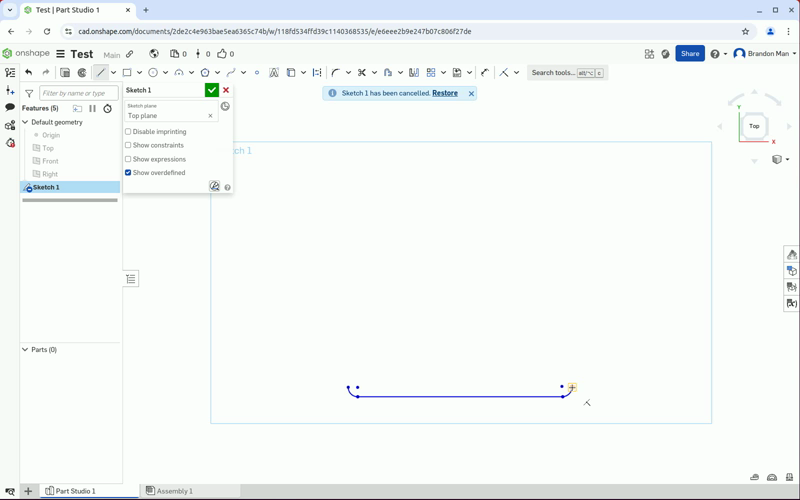
click(572, 387)
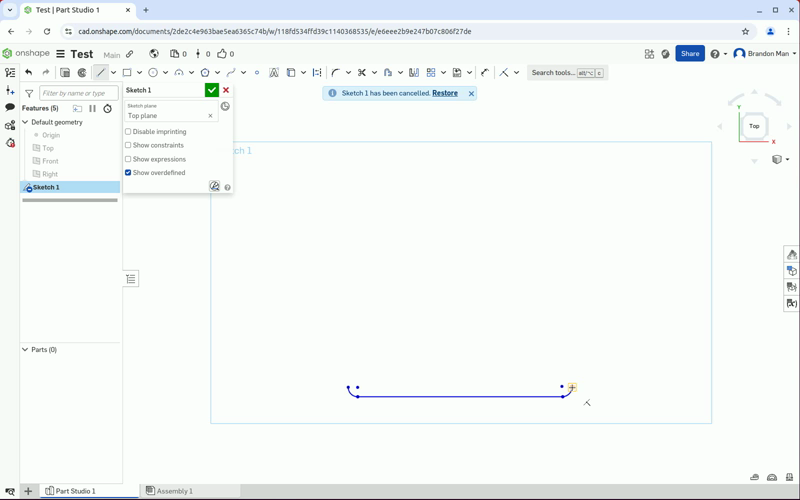
key_down(shift)
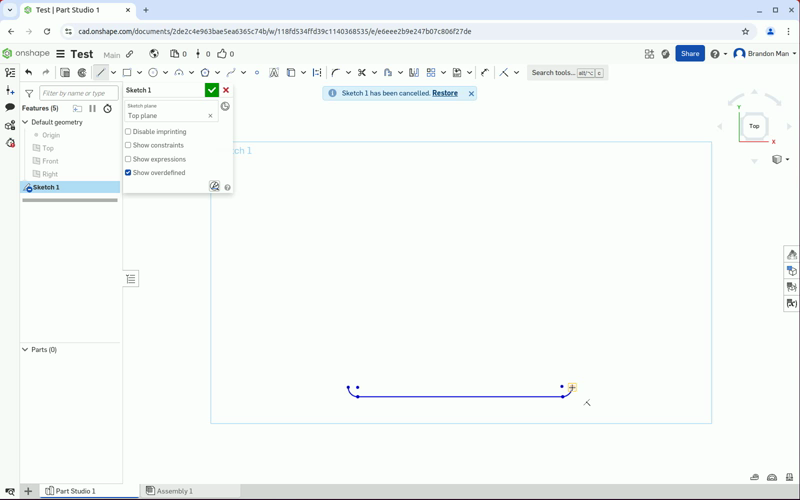
mouse_move(572, 179)
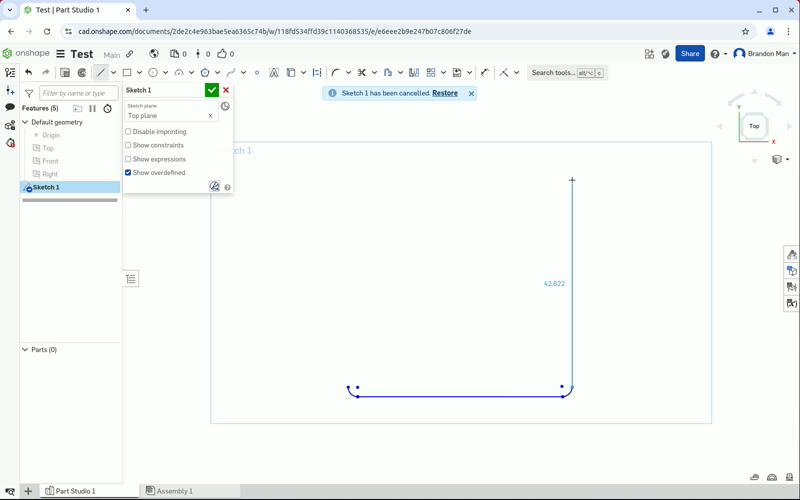
click(572, 179)
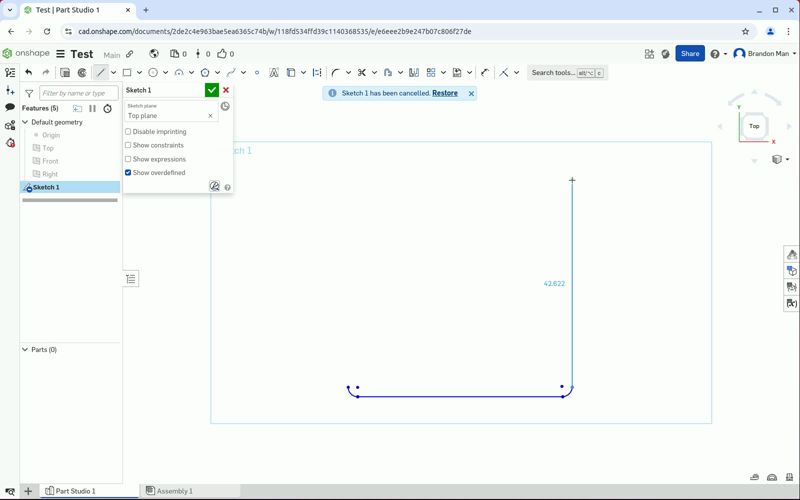
key_up(shift)
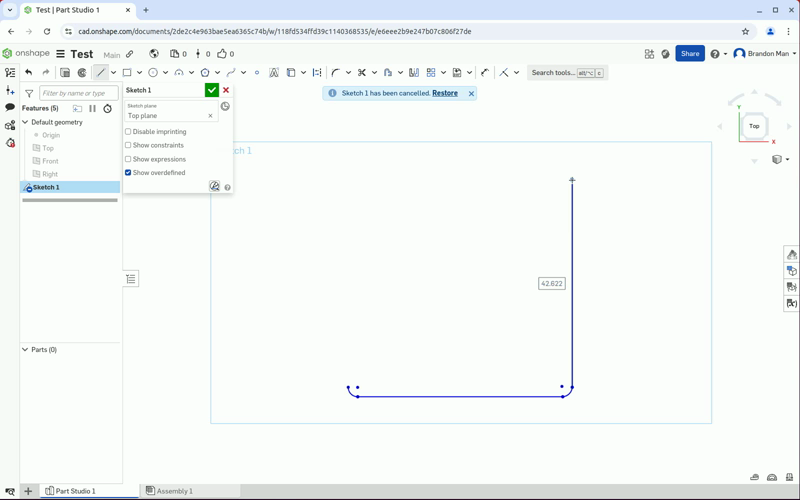
key(esc)
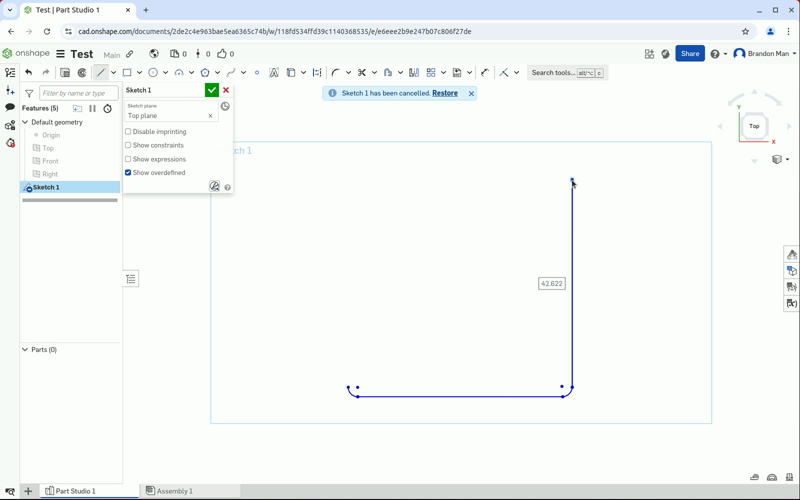
key(a)
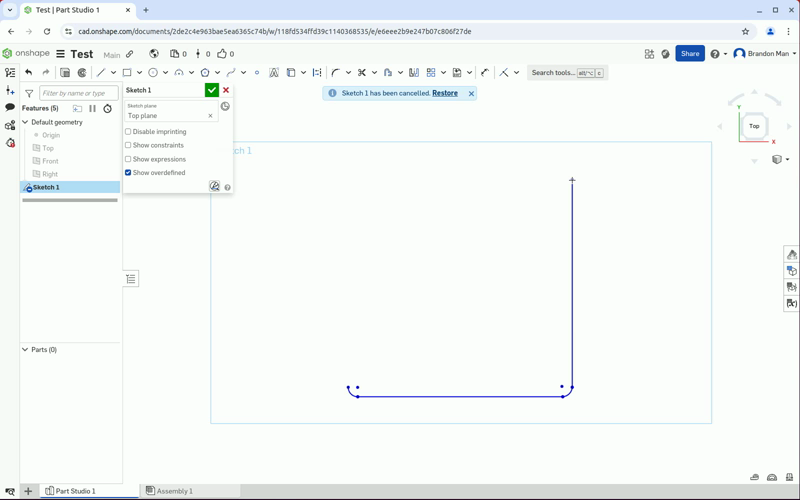
mouse_move(572, 179)
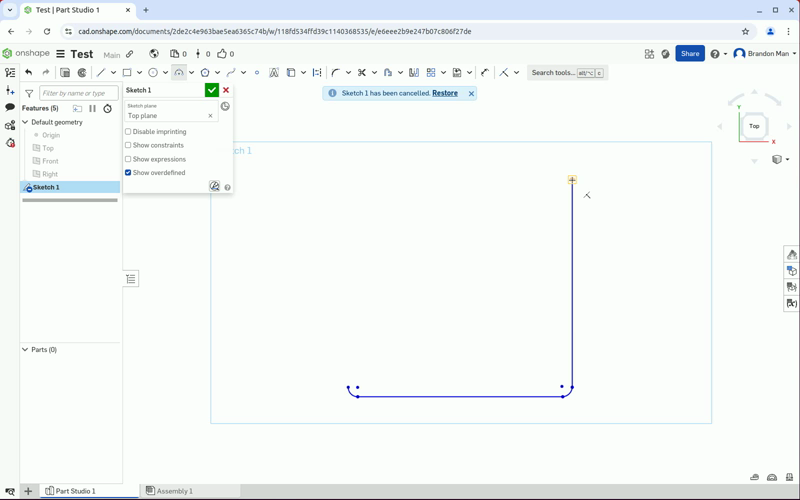
click(572, 179)
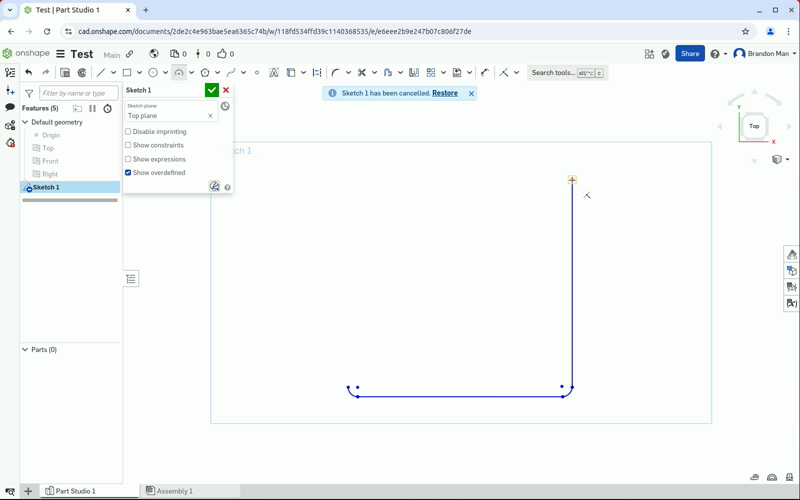
key_down(shift)
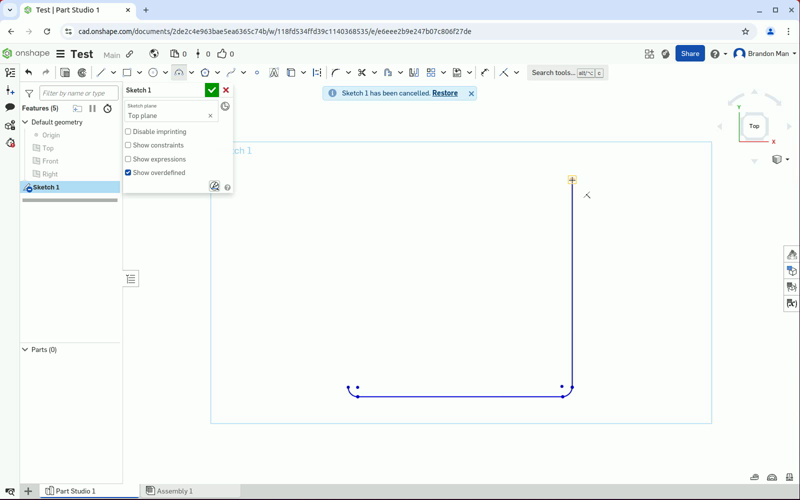
mouse_move(562, 172)
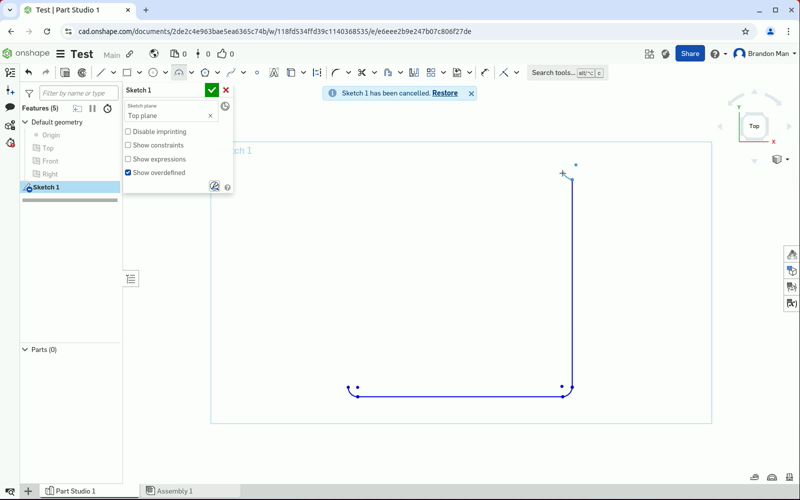
click(562, 172)
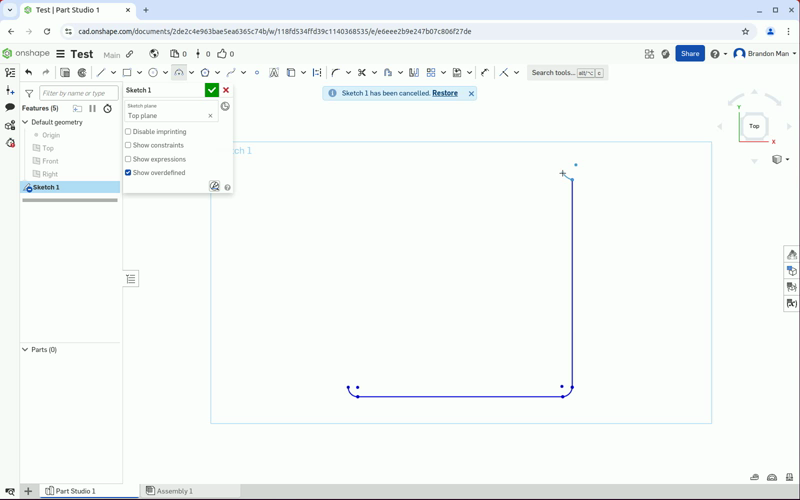
mouse_move(568, 174)
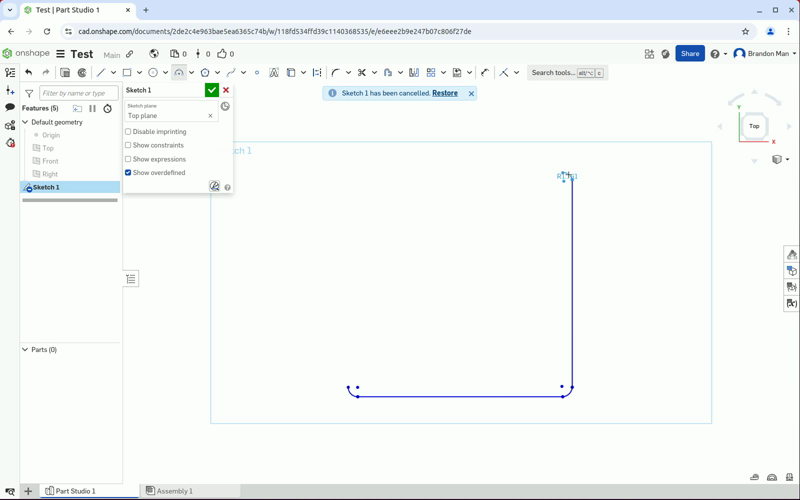
click(568, 174)
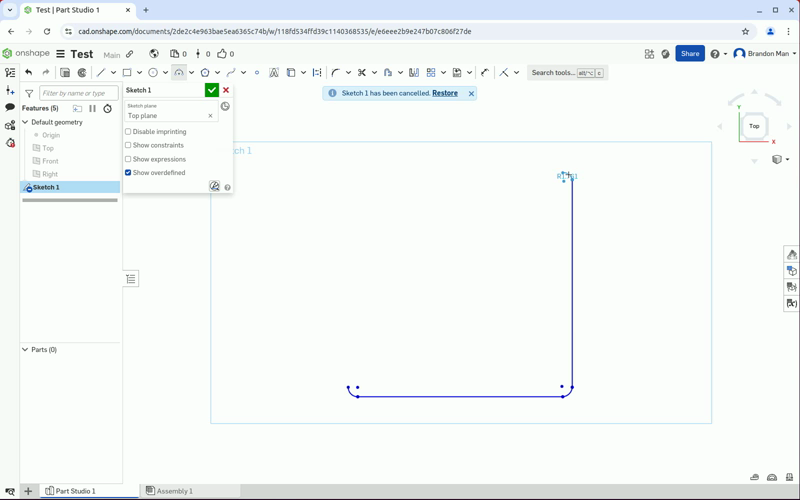
key_up(shift)
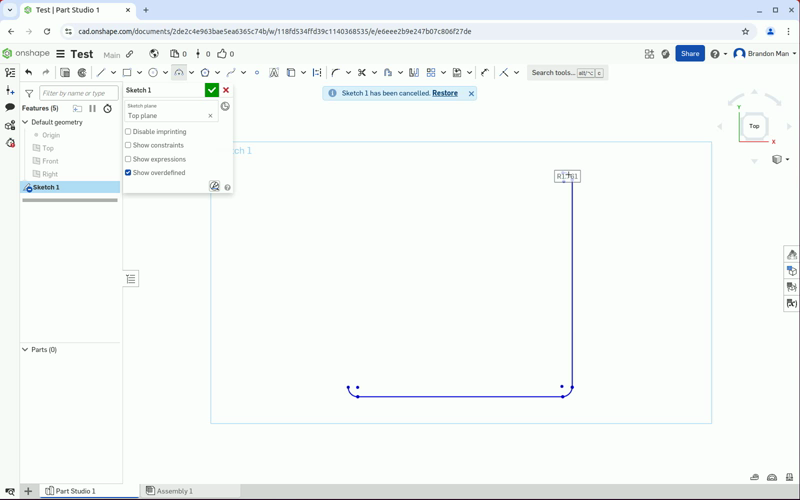
key(esc)
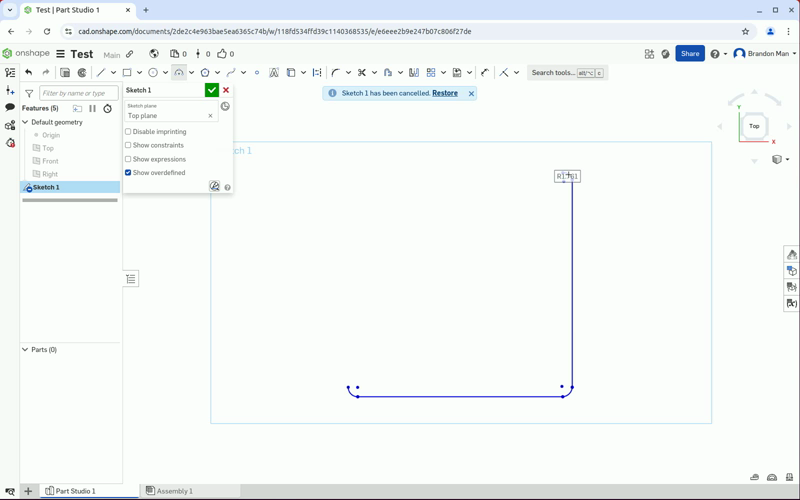
key(l)
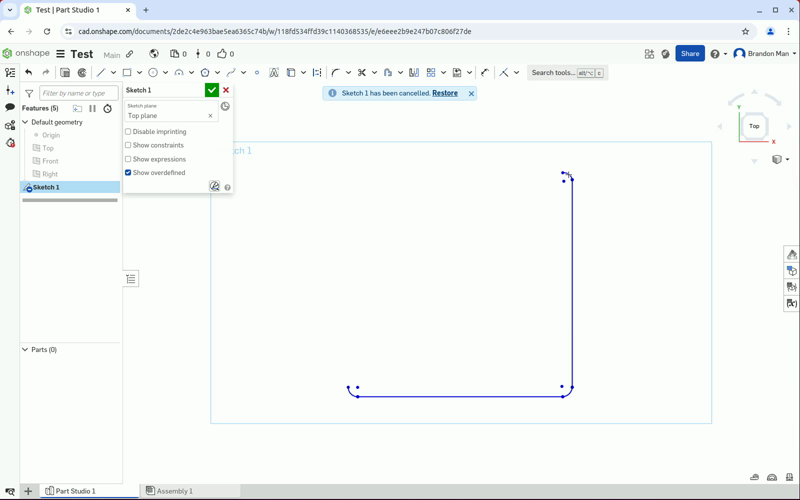
mouse_move(562, 172)
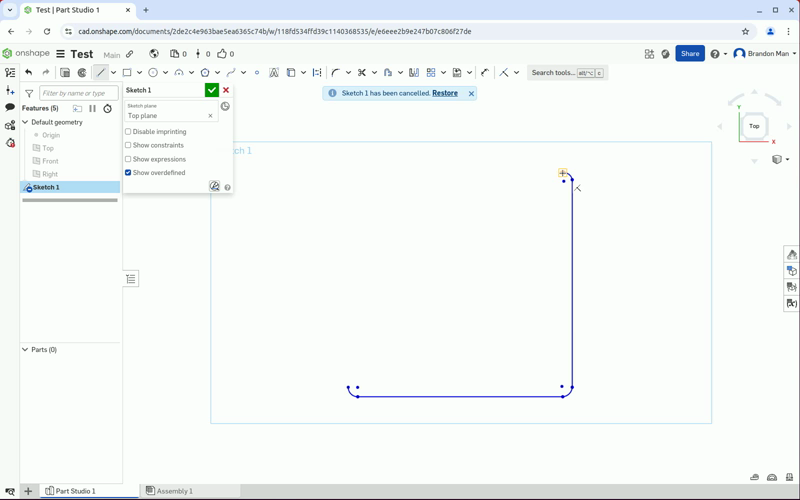
click(562, 172)
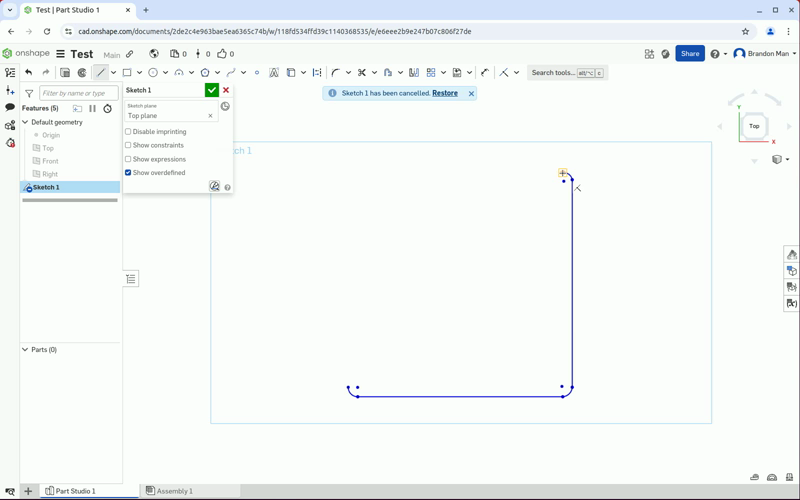
key_down(shift)
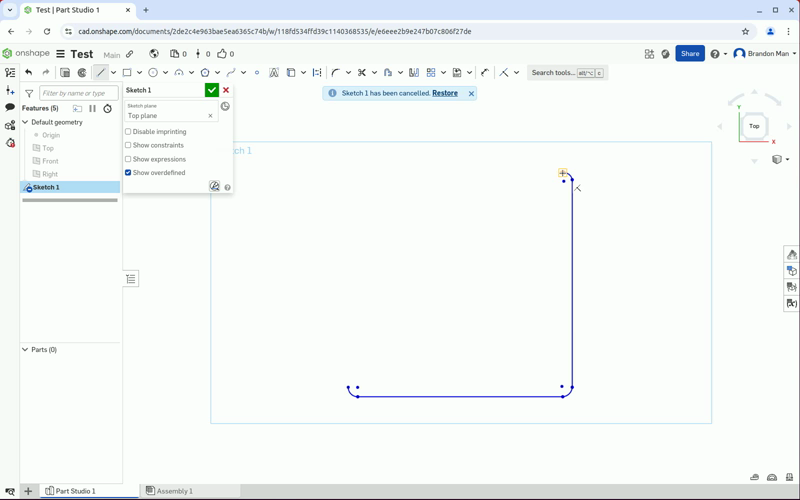
mouse_move(357, 172)
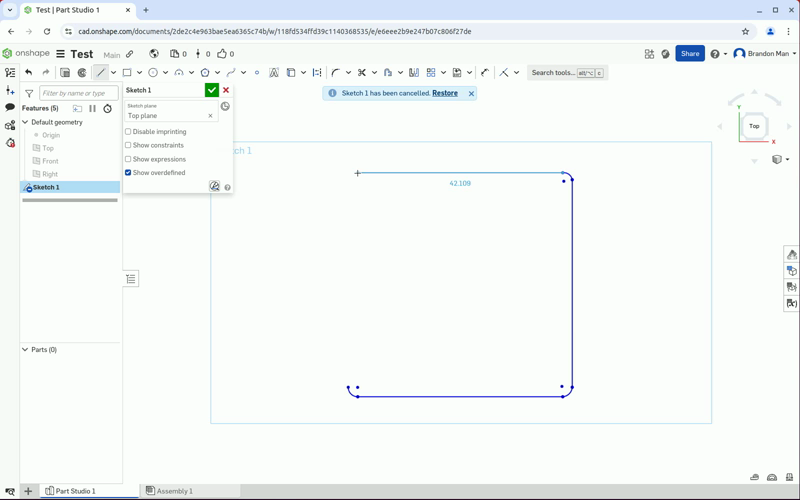
click(357, 172)
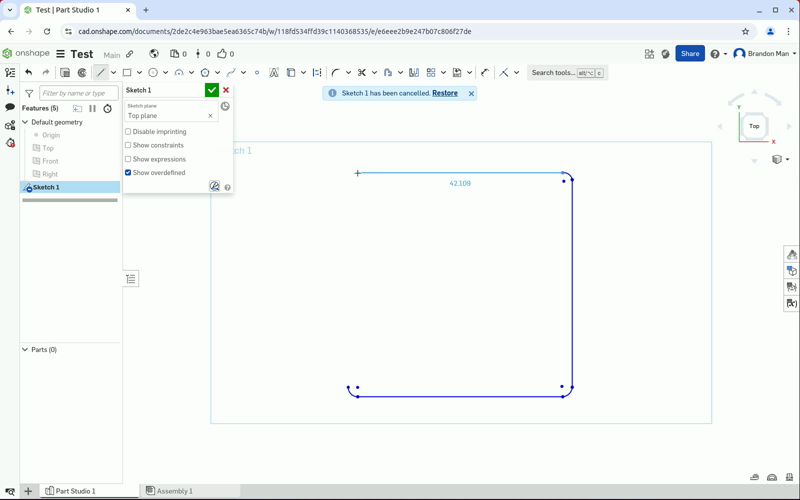
key_up(shift)
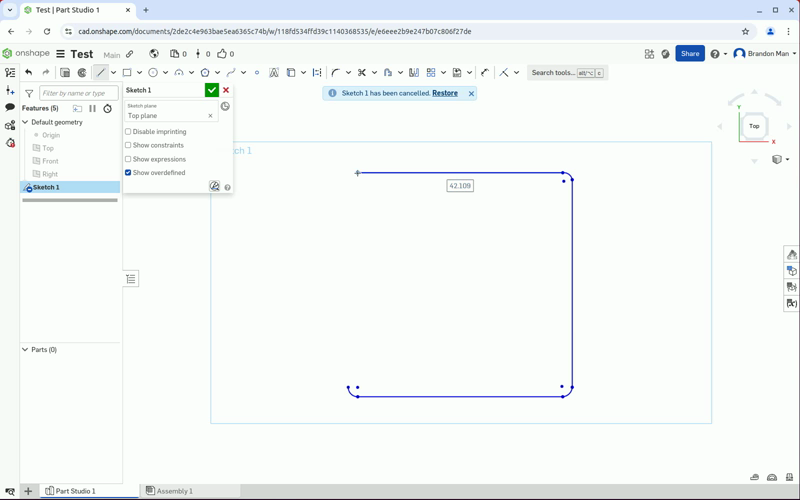
key(esc)
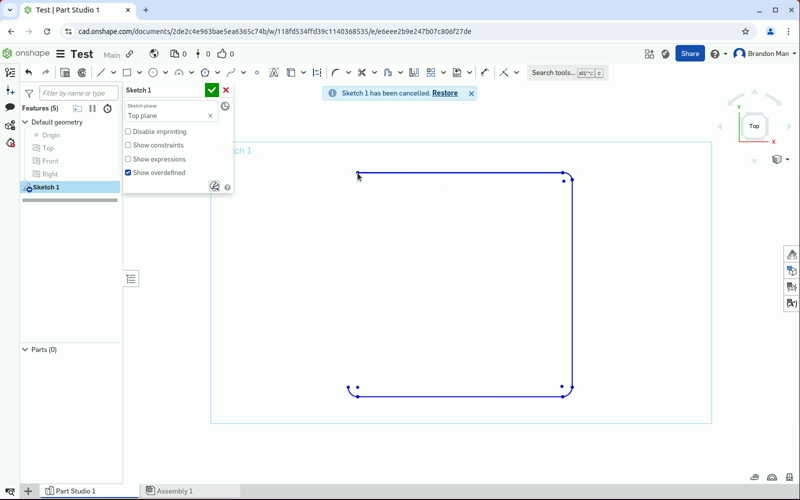
key(a)
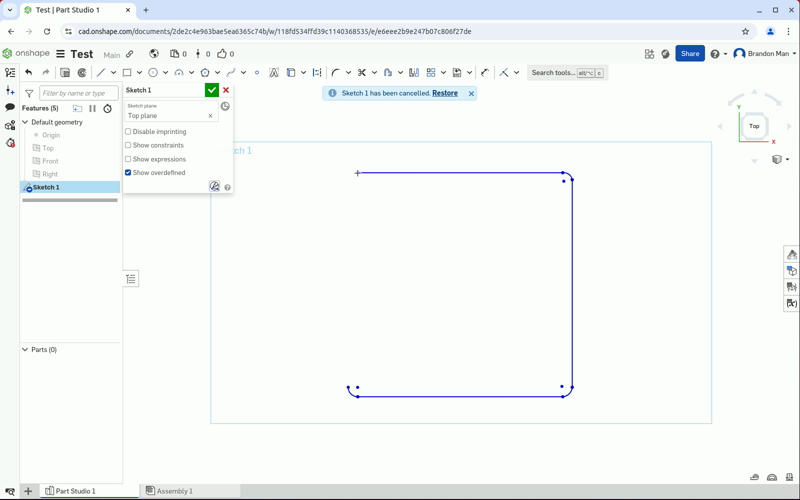
mouse_move(357, 172)
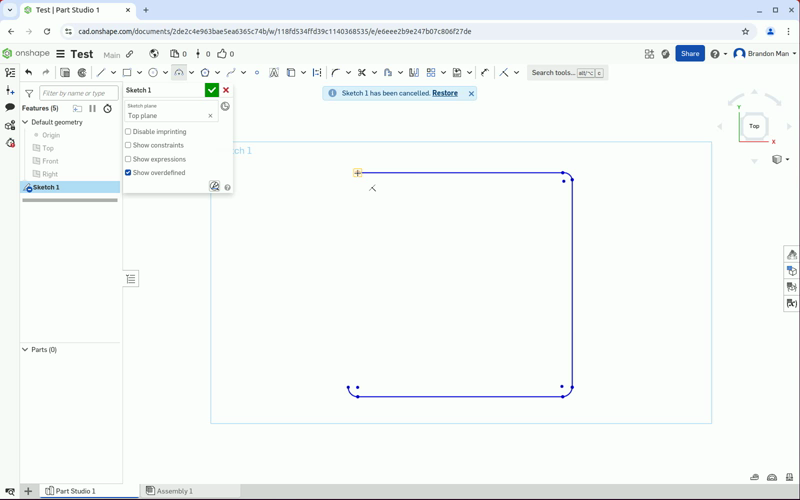
click(357, 172)
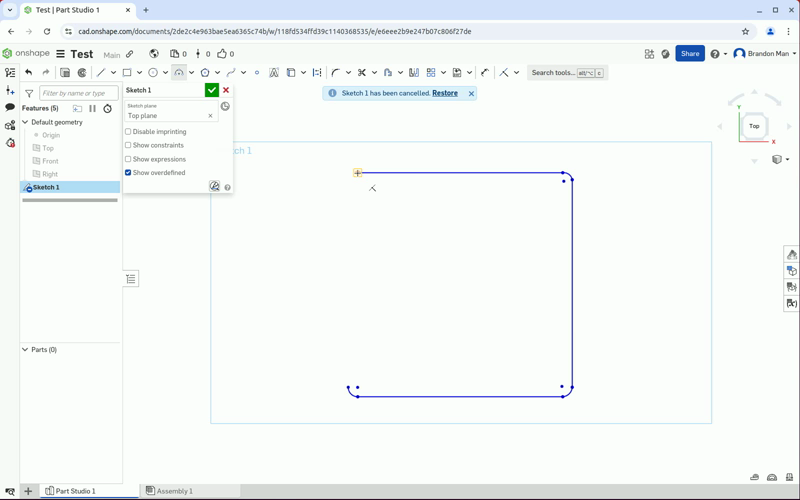
key_down(shift)
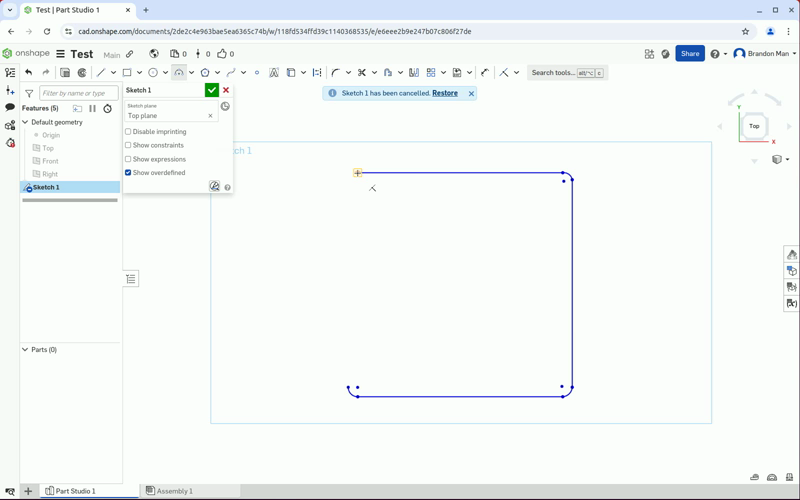
mouse_move(348, 179)
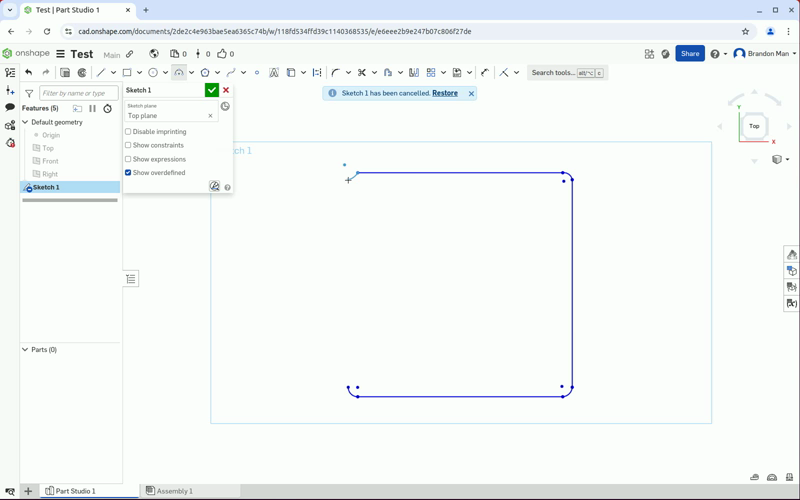
click(348, 179)
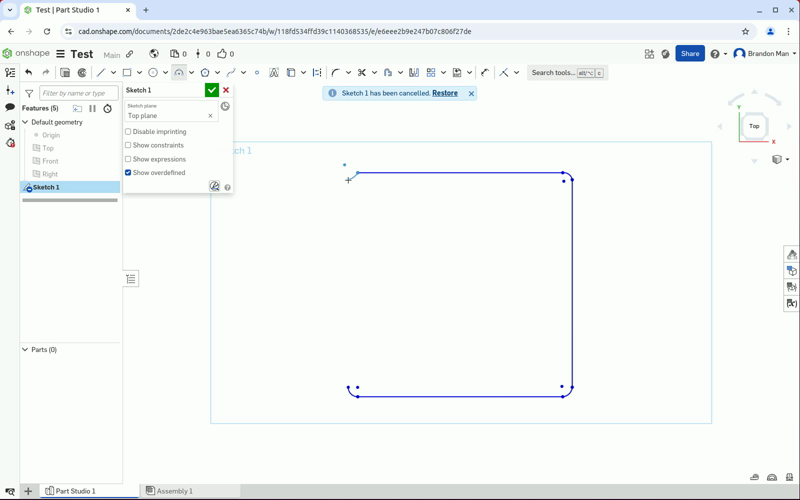
mouse_move(351, 174)
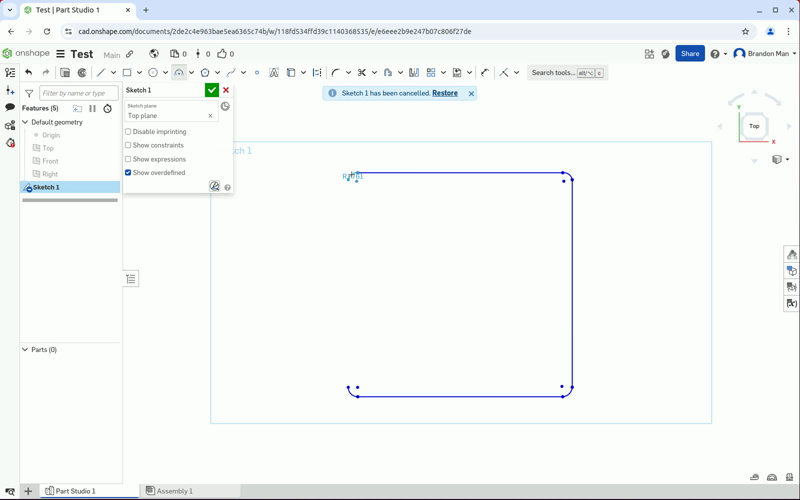
click(351, 174)
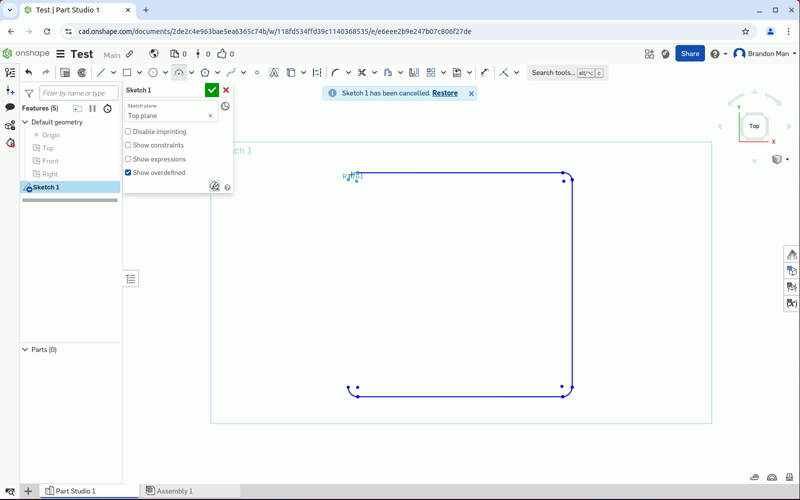
key_up(shift)
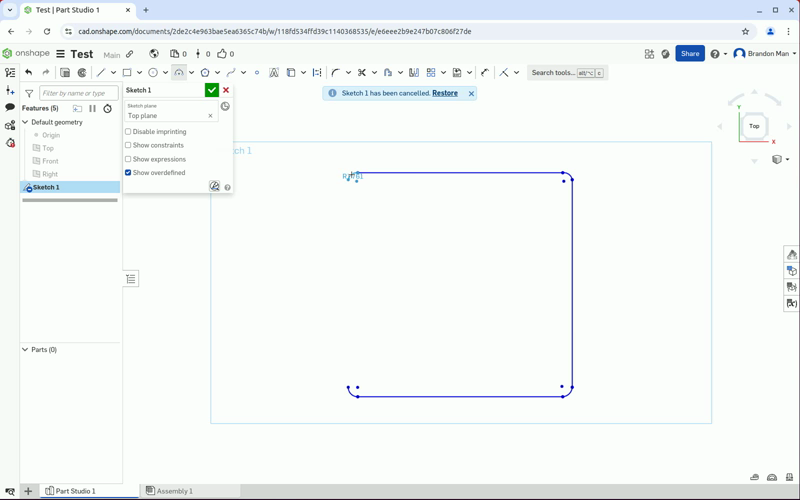
key(esc)
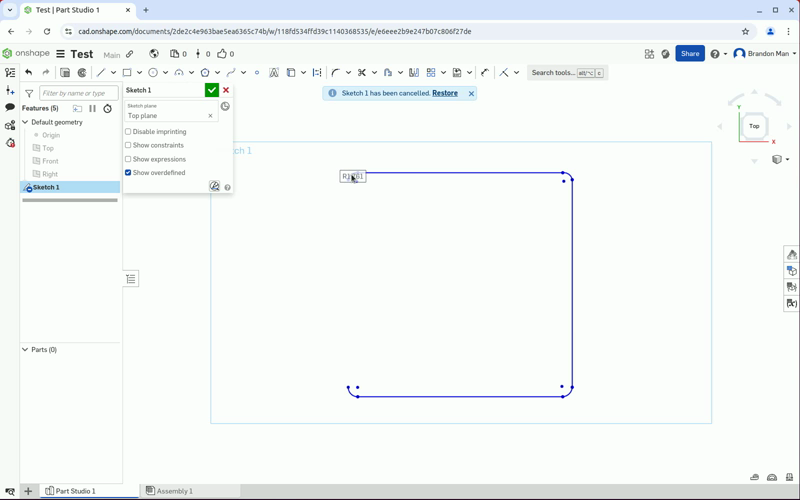
key(l)
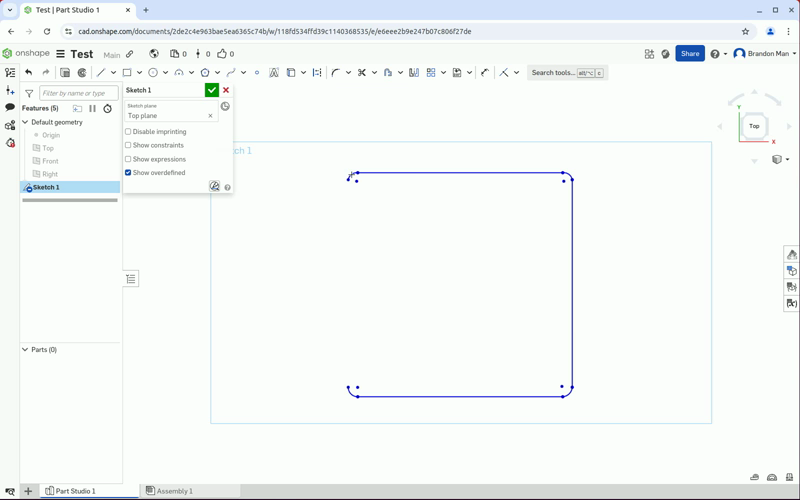
mouse_move(348, 179)
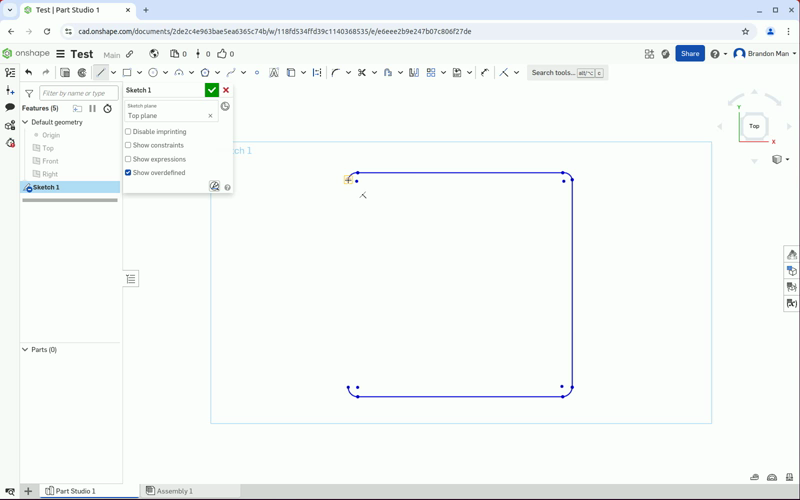
click(348, 179)
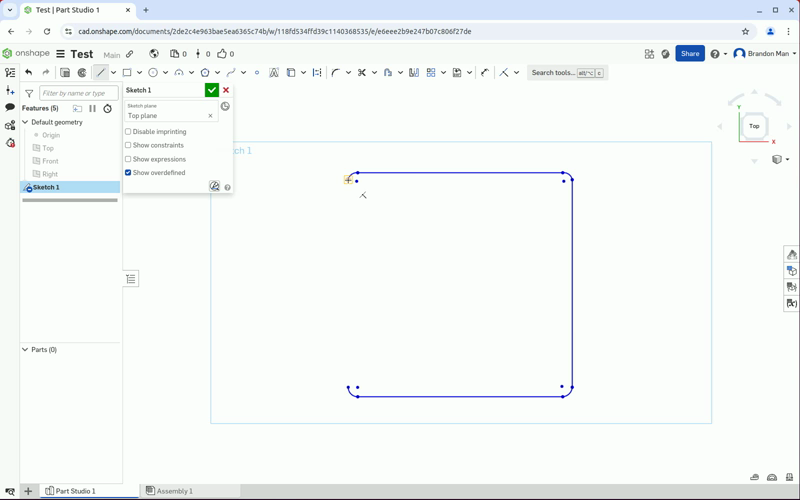
key_down(shift)
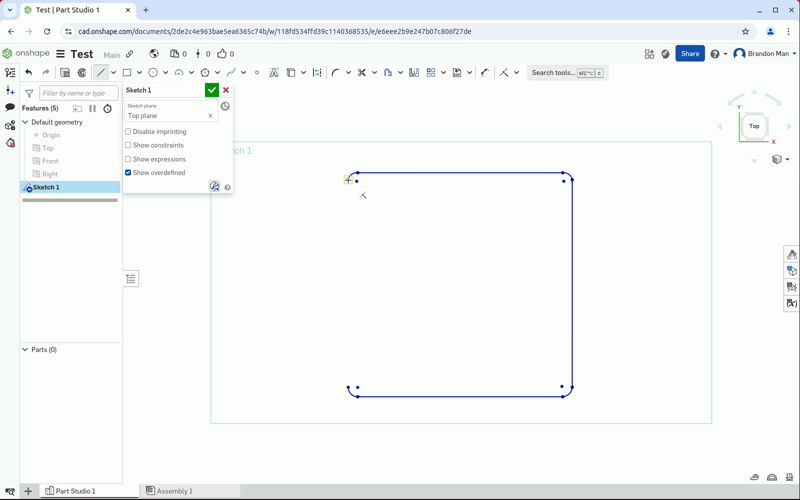
mouse_move(348, 387)
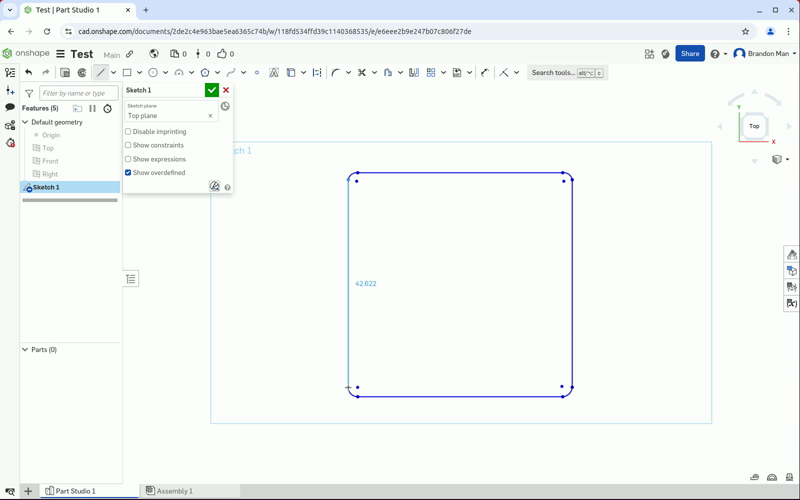
key_up(shift)
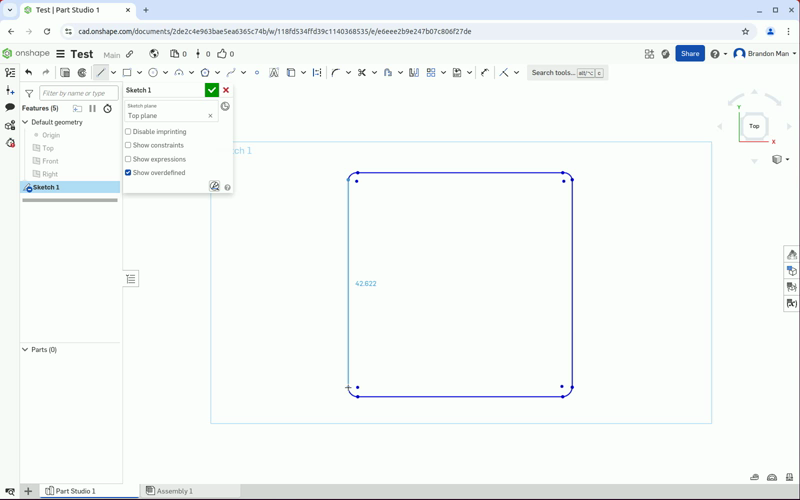
click(348, 387)
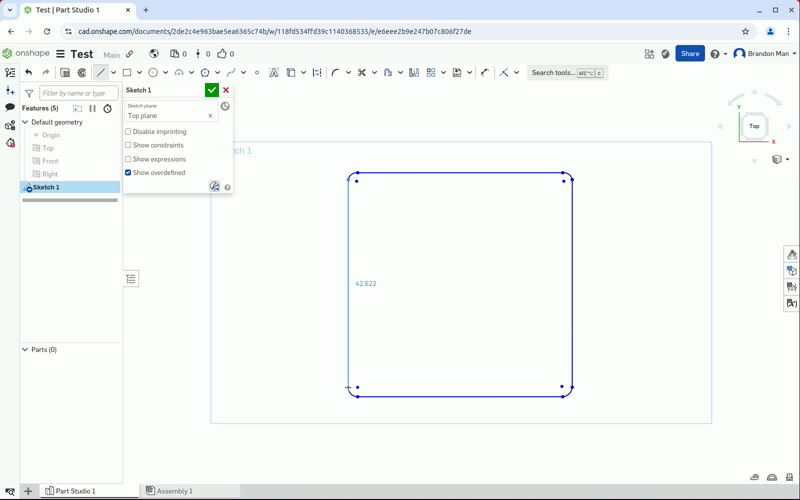
key(esc)
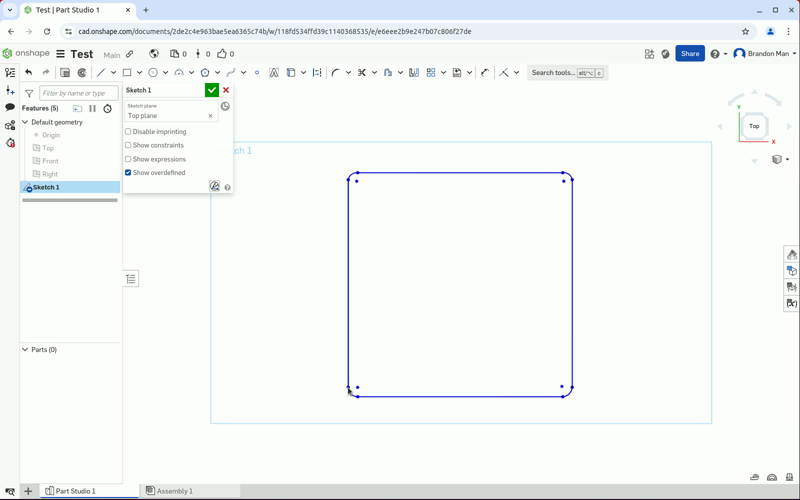
key(c)
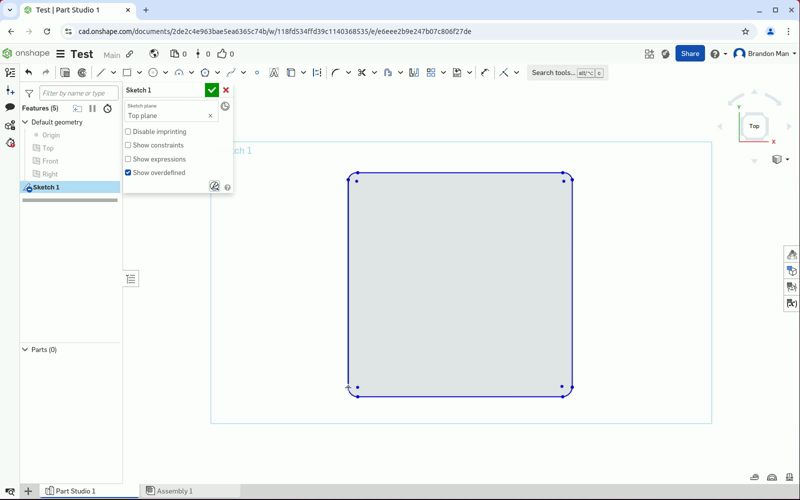
key_down(shift)
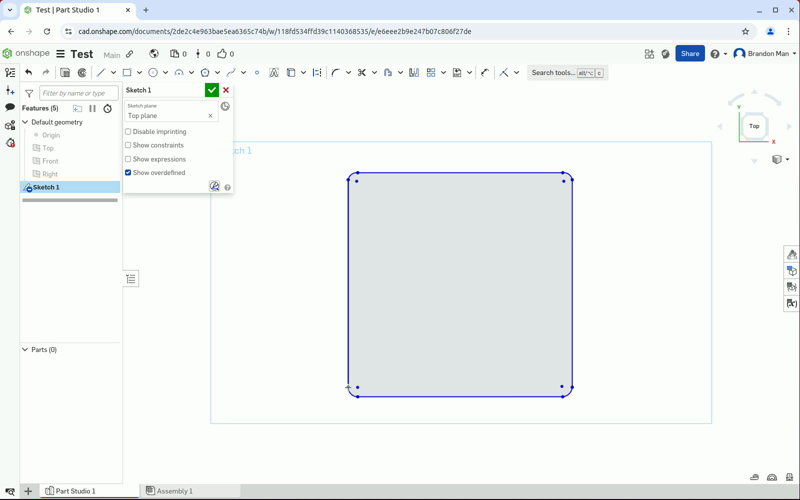
mouse_move(359, 382)
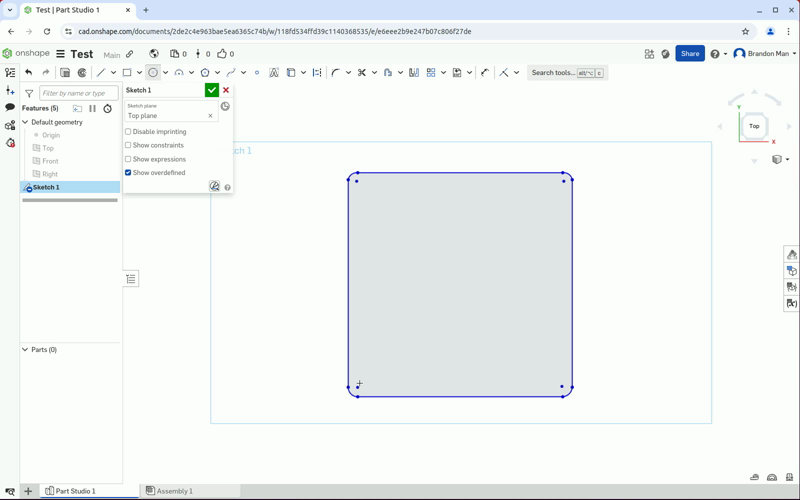
click(359, 382)
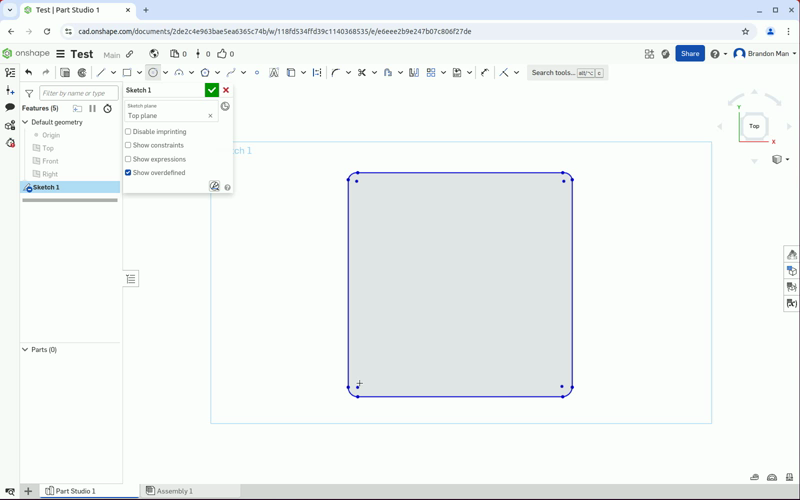
key_up(shift)
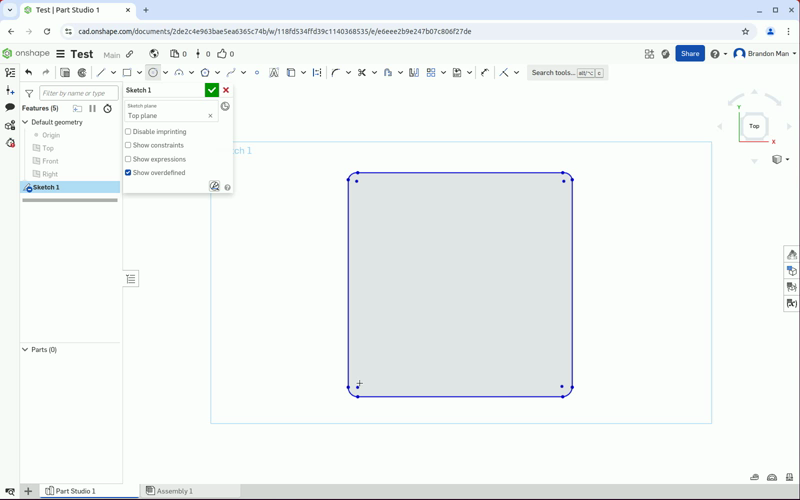
mouse_move(369, 382)
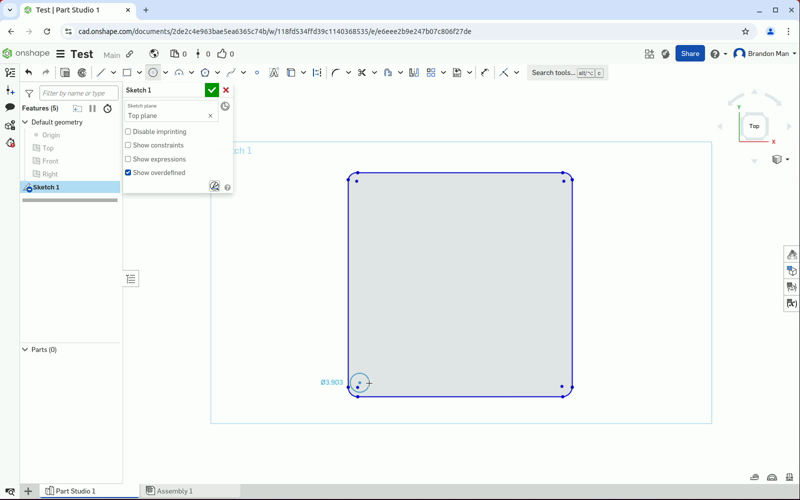
click(369, 382)
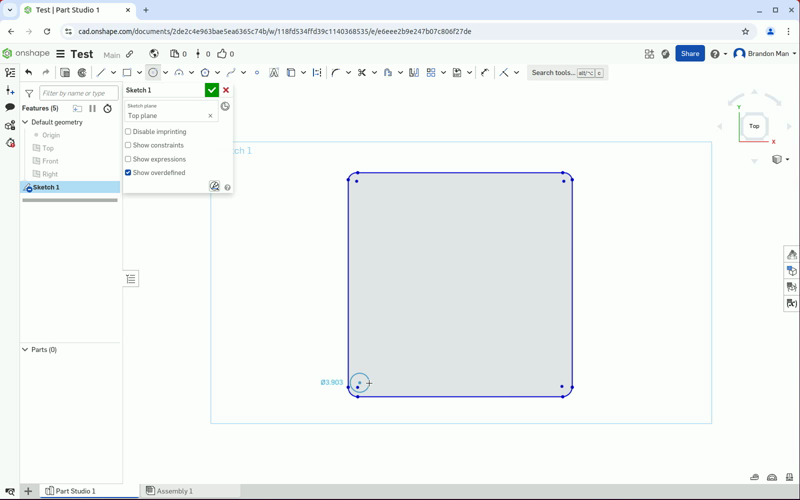
key(esc)
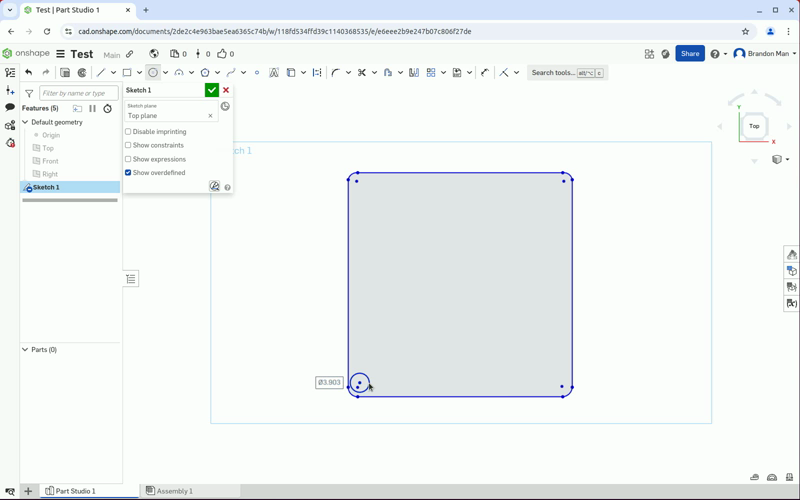
key(c)
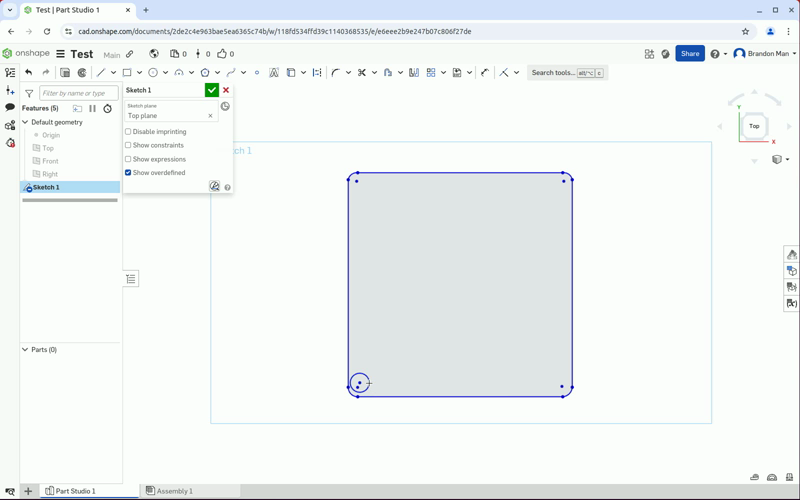
key_down(shift)
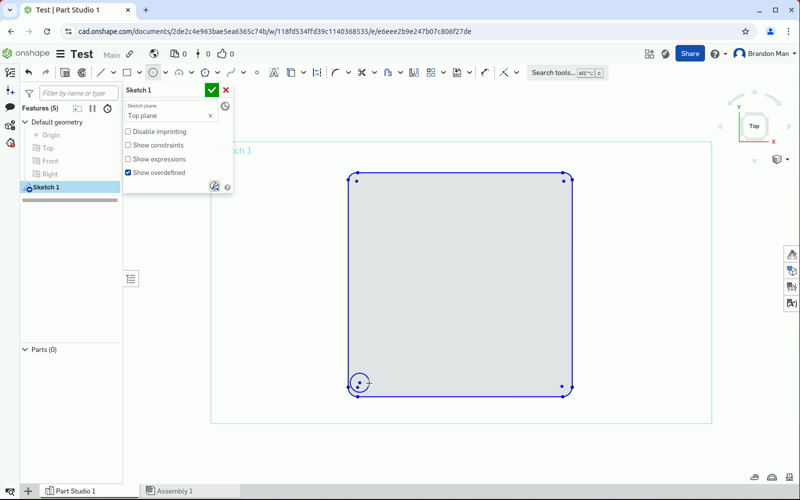
mouse_move(359, 184)
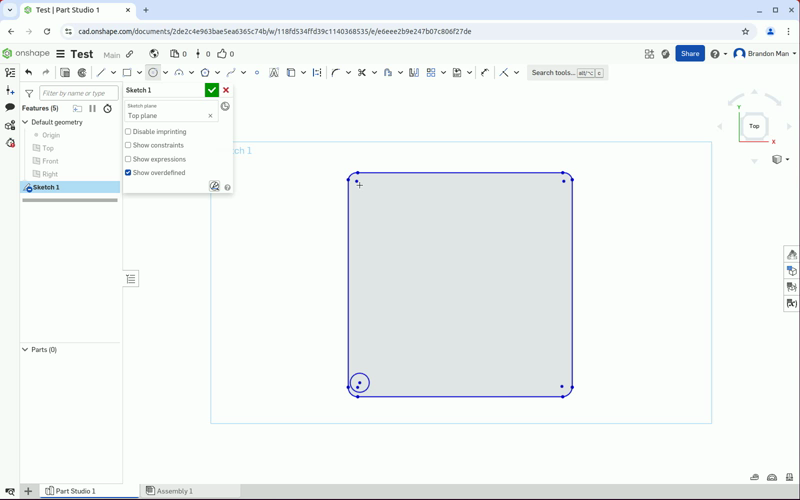
click(359, 184)
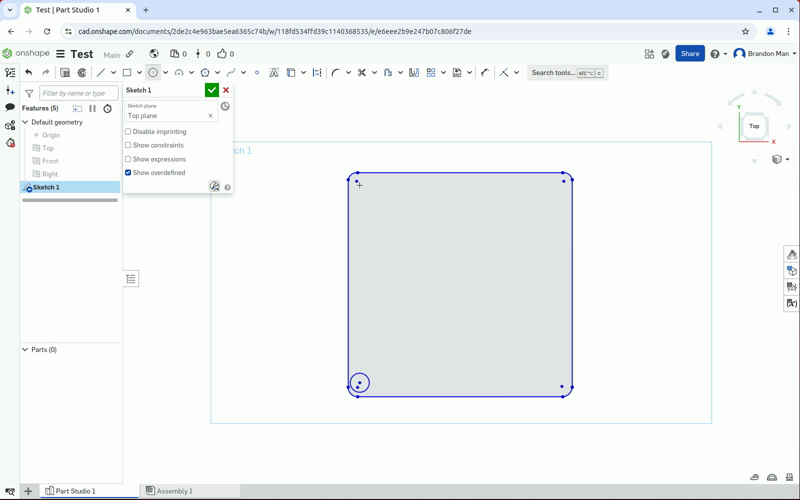
key_up(shift)
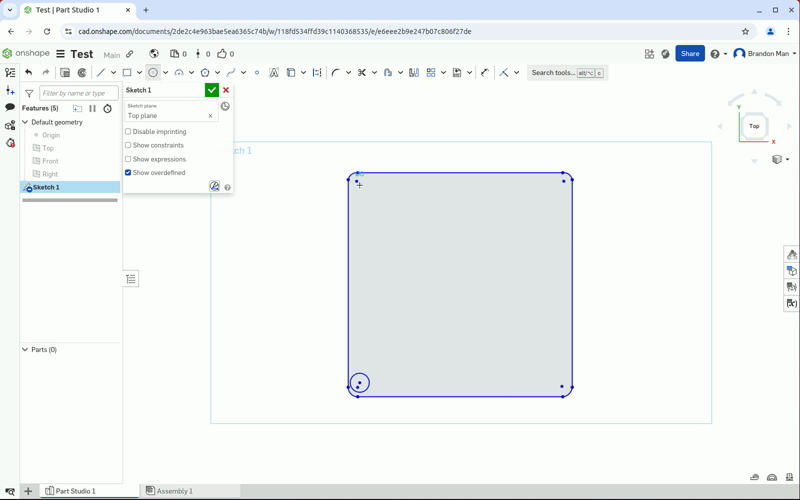
mouse_move(369, 184)
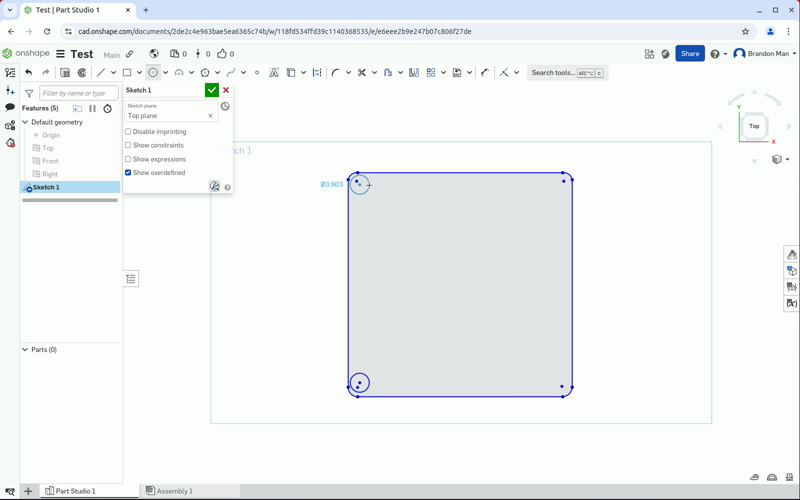
click(369, 184)
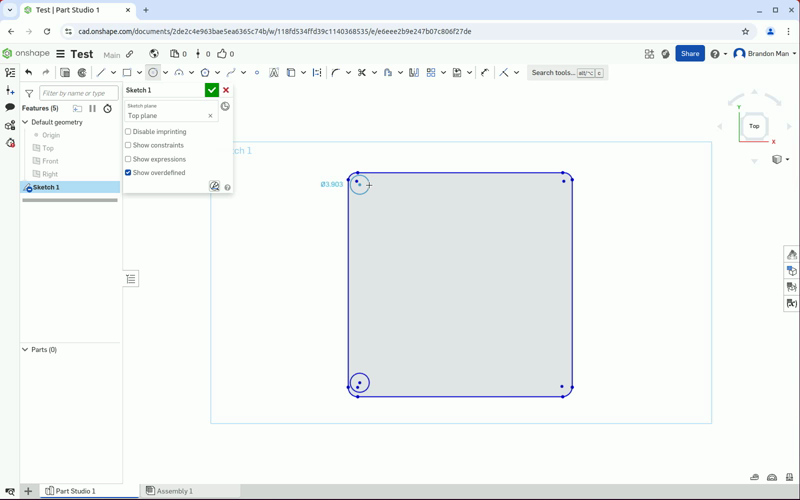
key(esc)
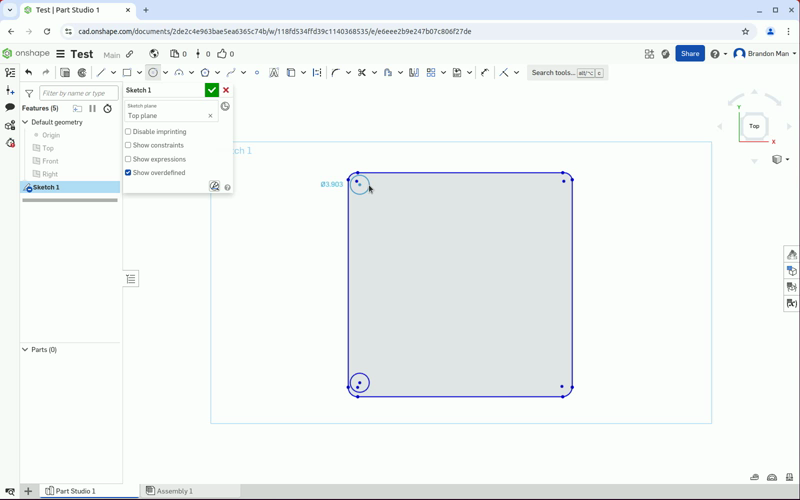
key(c)
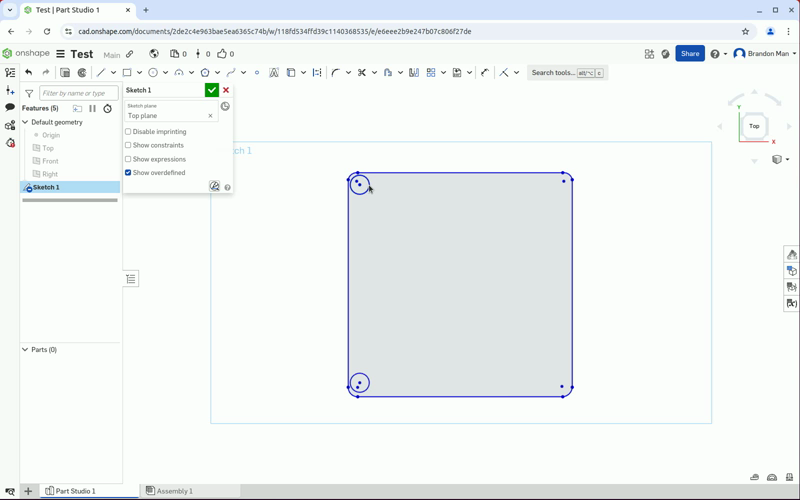
key_down(shift)
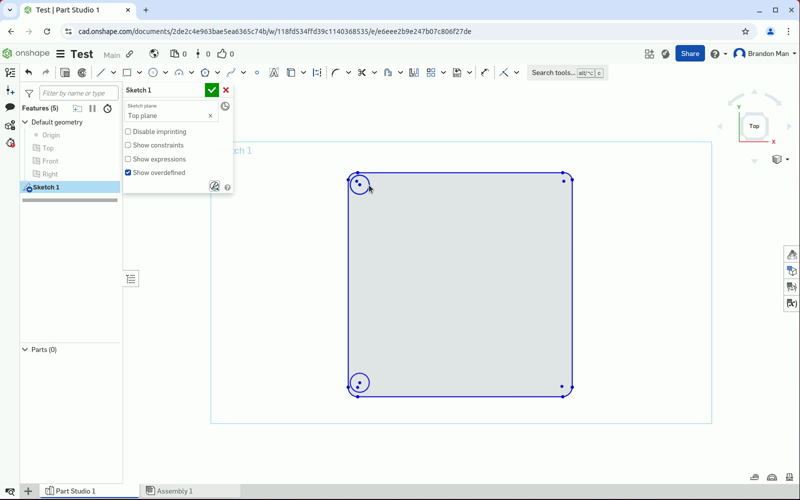
mouse_move(560, 382)
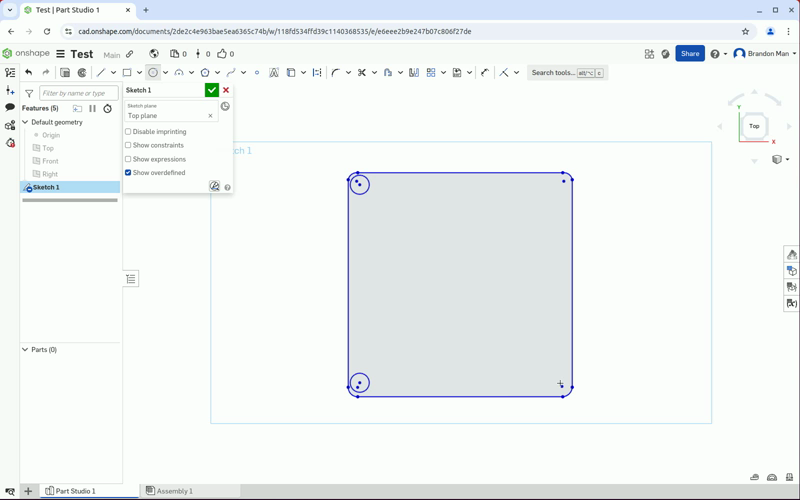
click(560, 382)
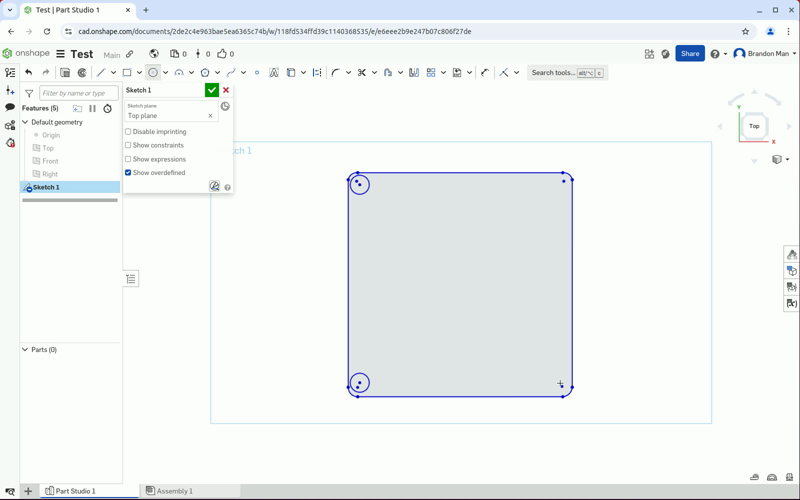
key_up(shift)
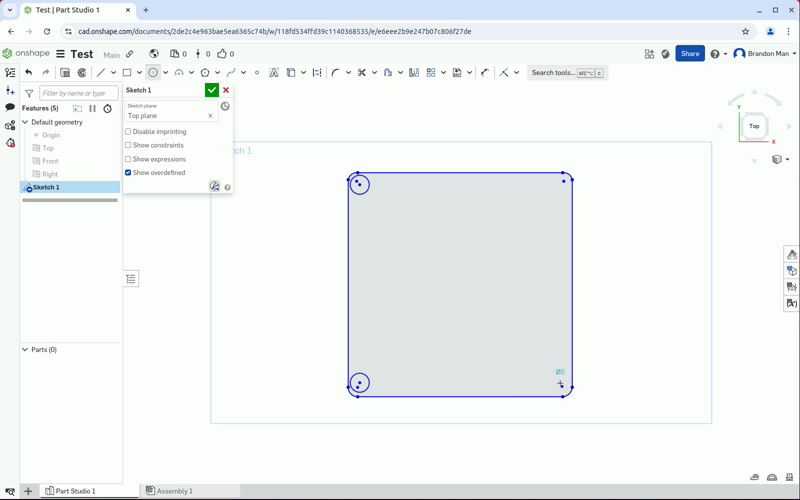
mouse_move(569, 382)
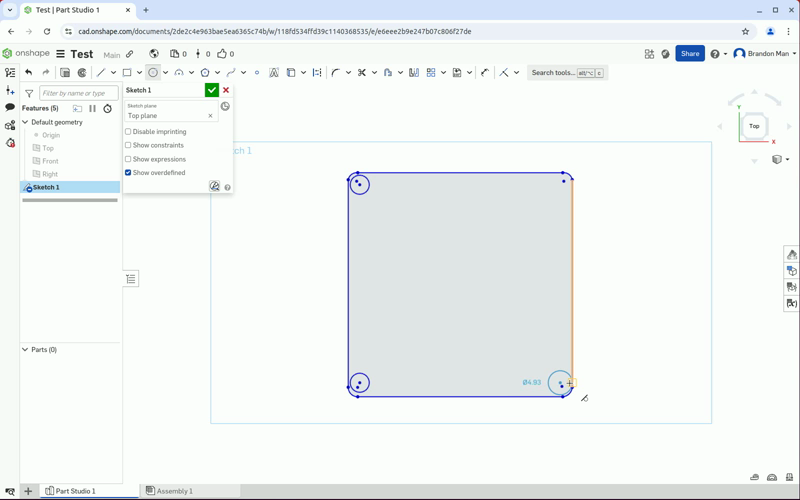
click(569, 382)
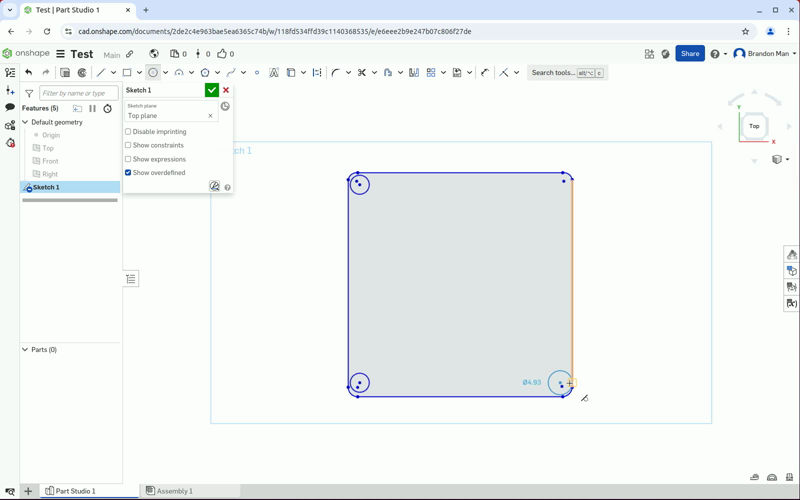
key(esc)
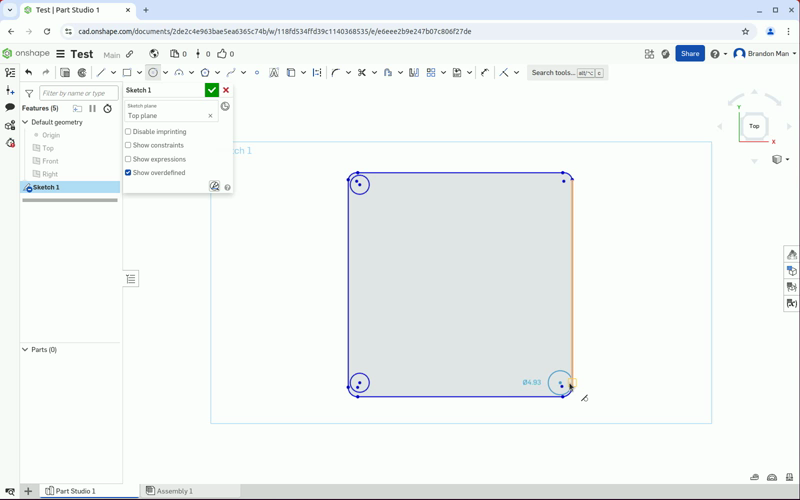
key(c)
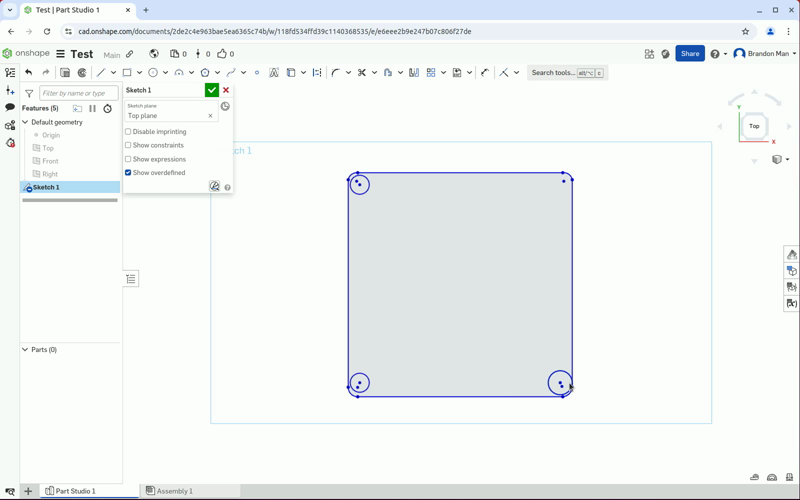
key_down(shift)
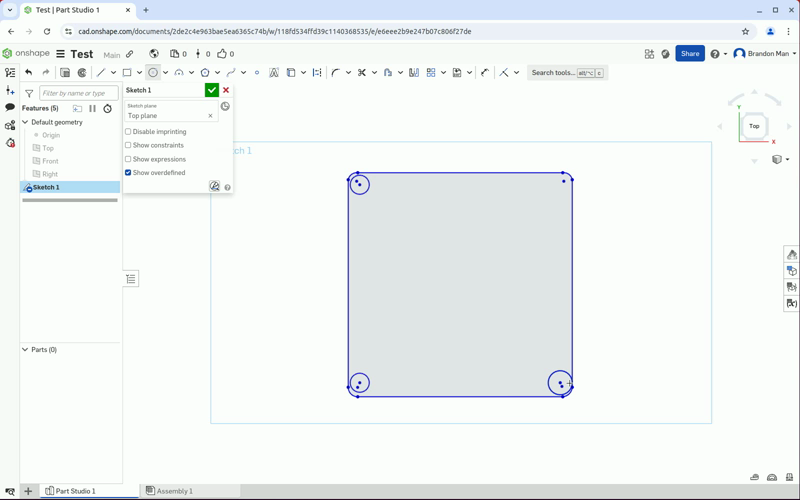
mouse_move(560, 184)
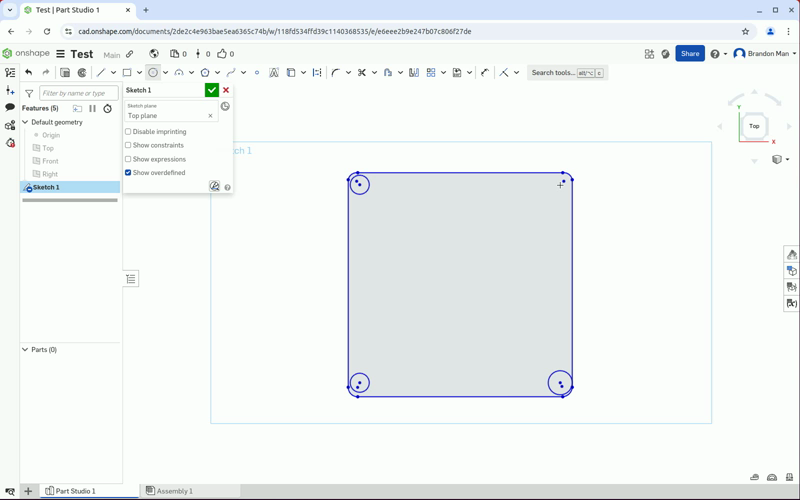
click(560, 184)
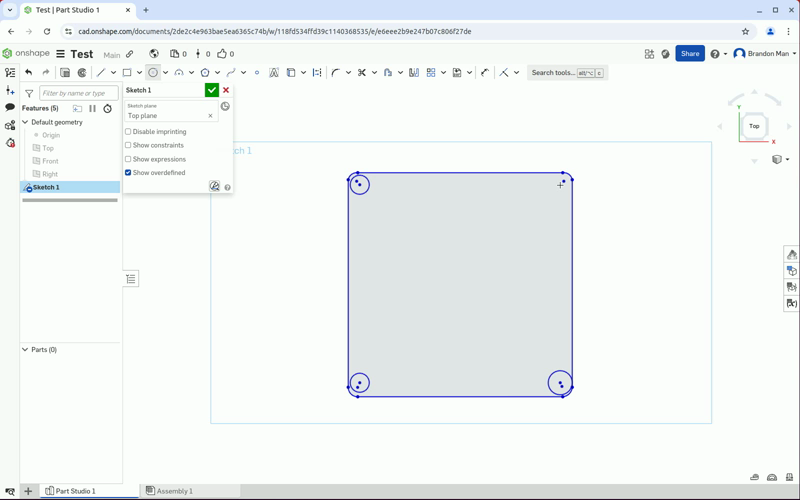
key_up(shift)
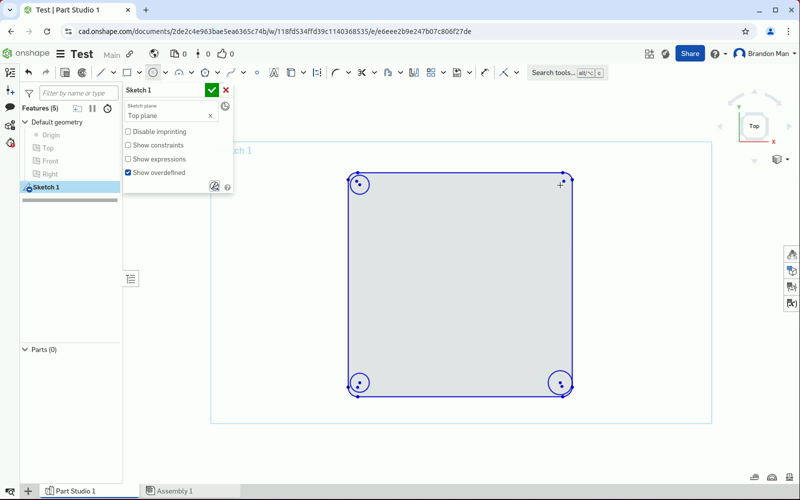
mouse_move(569, 184)
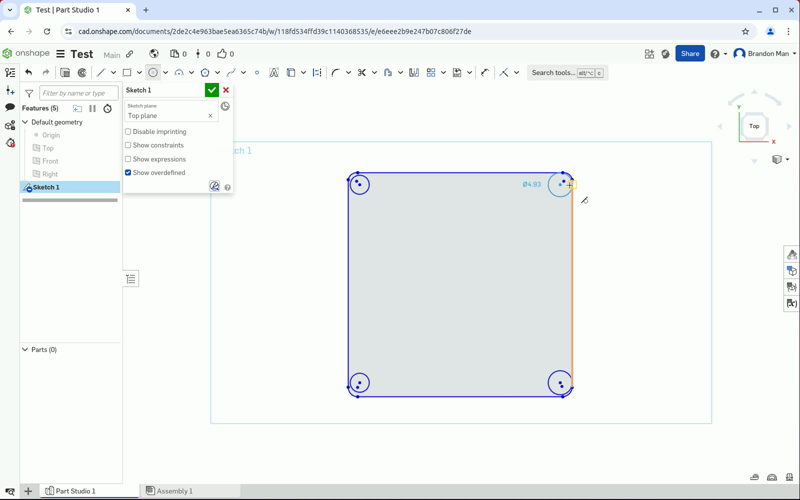
click(569, 184)
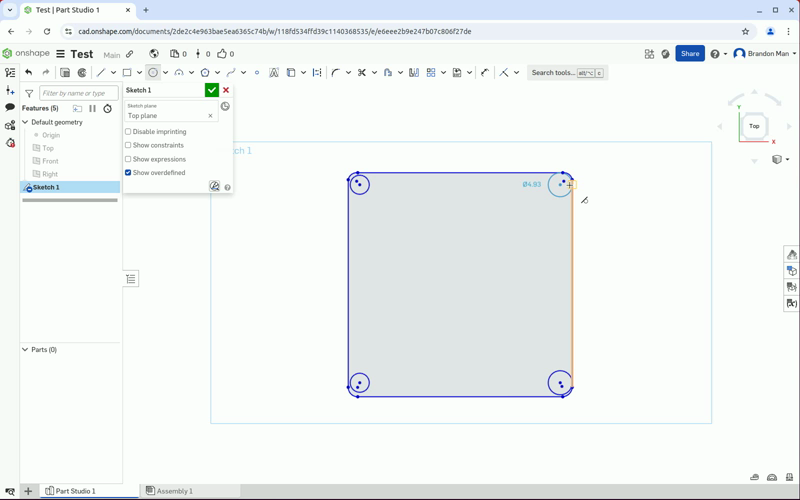
key(esc)
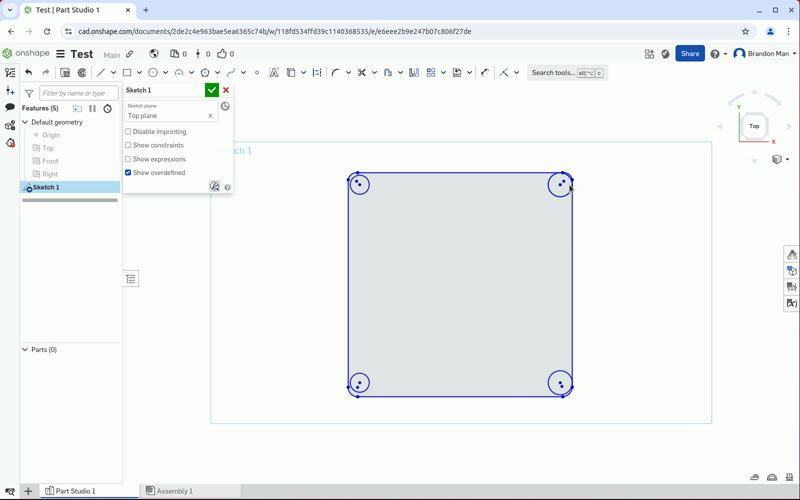
mouse_move(486, 315)
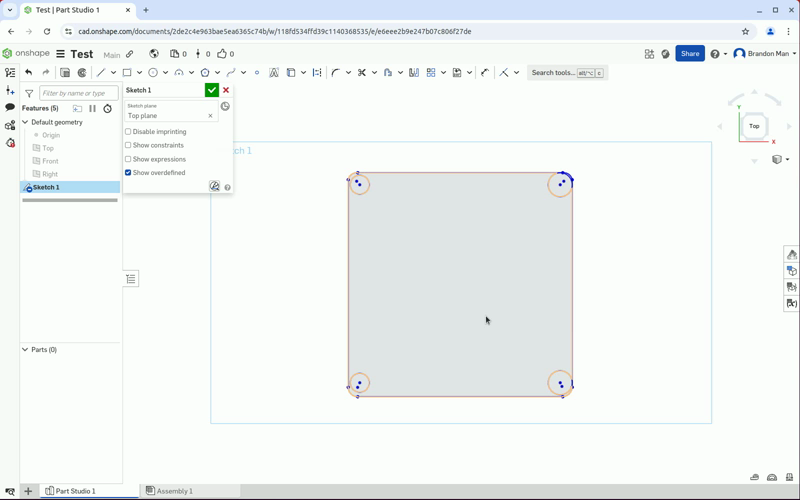
click(486, 315)
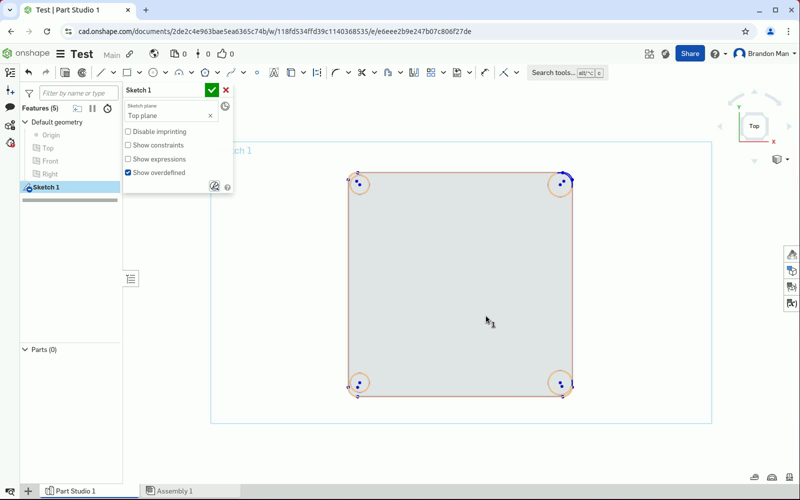
mouse_move(73, 352)
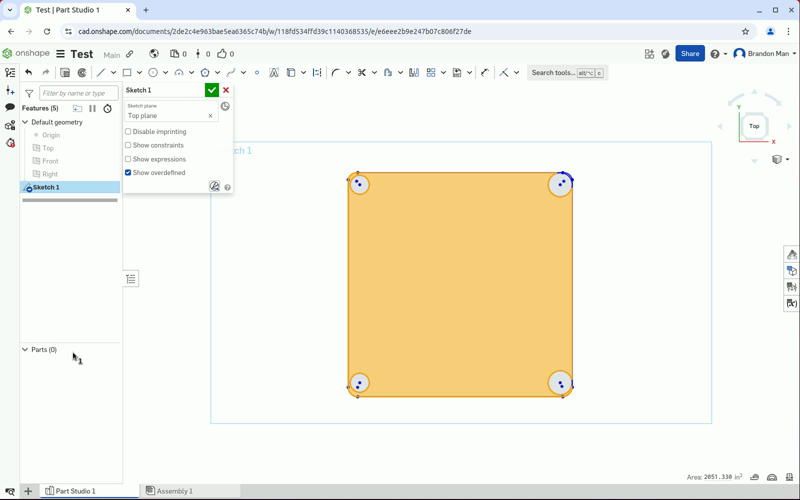
key(shift+y)
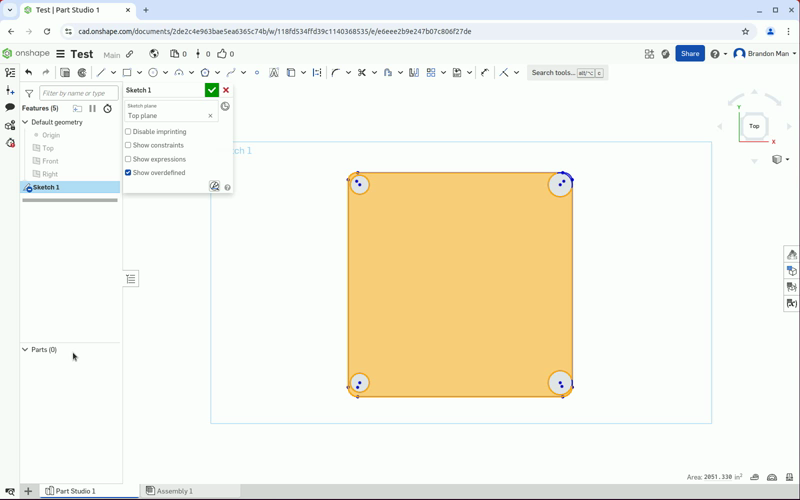
key(shift+e)
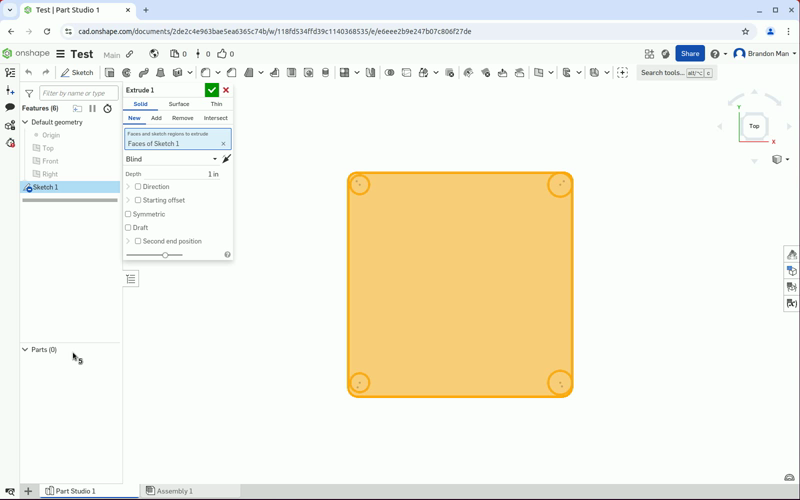
mouse_move(143, 106)
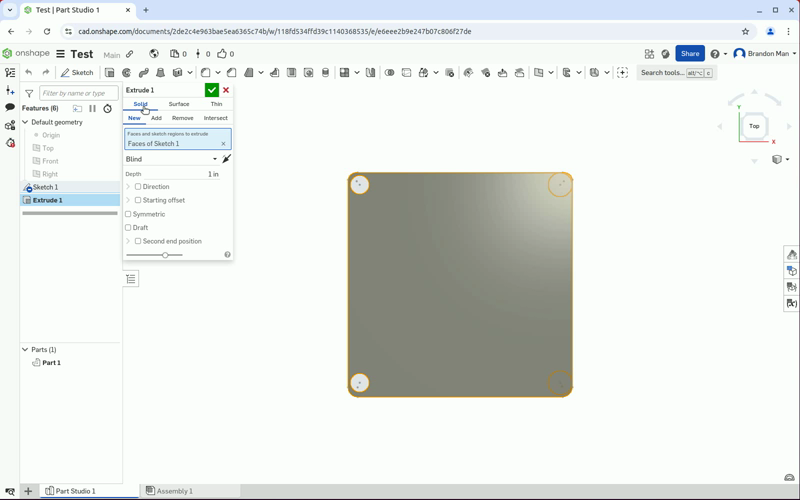
click(143, 106)
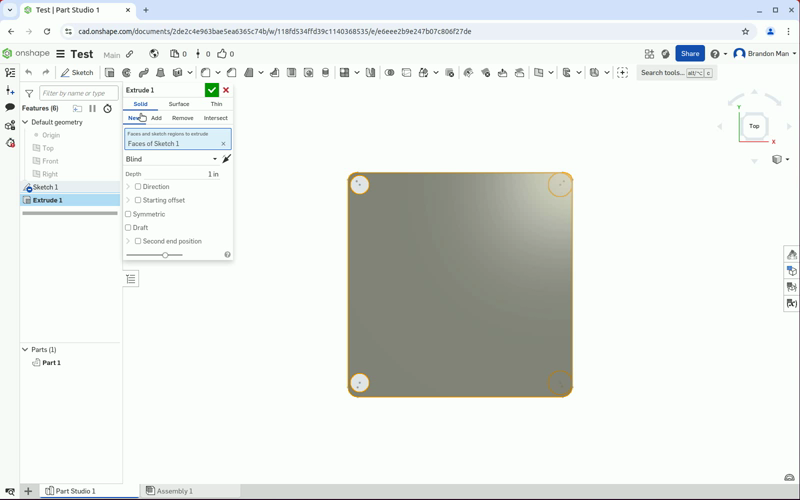
mouse_move(137, 120)
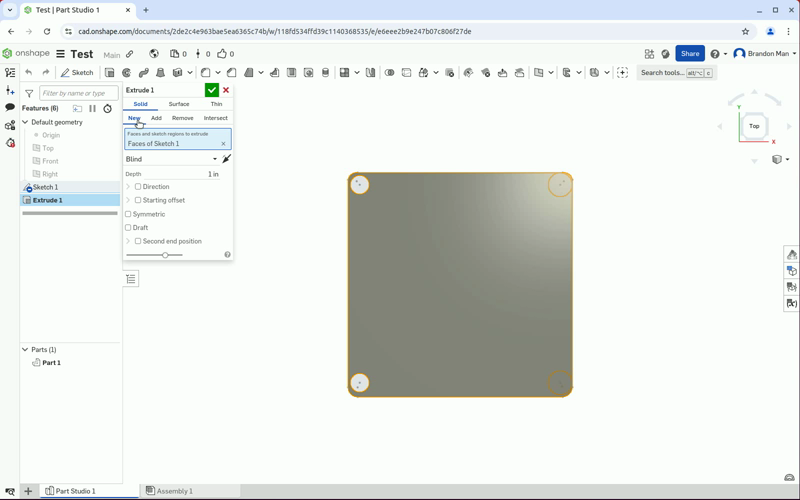
click(137, 120)
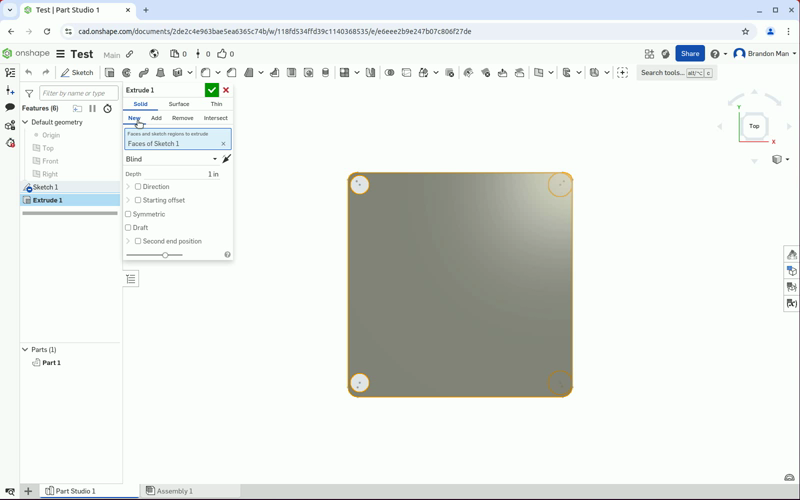
key(tab, 4)
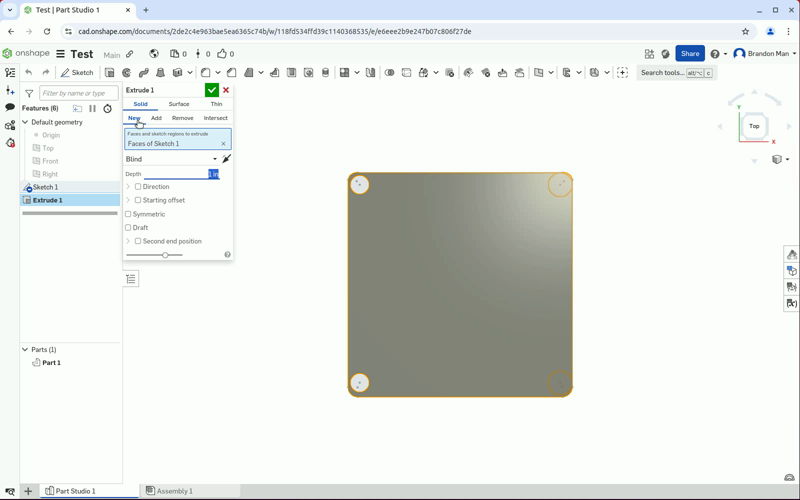
text(1.685)
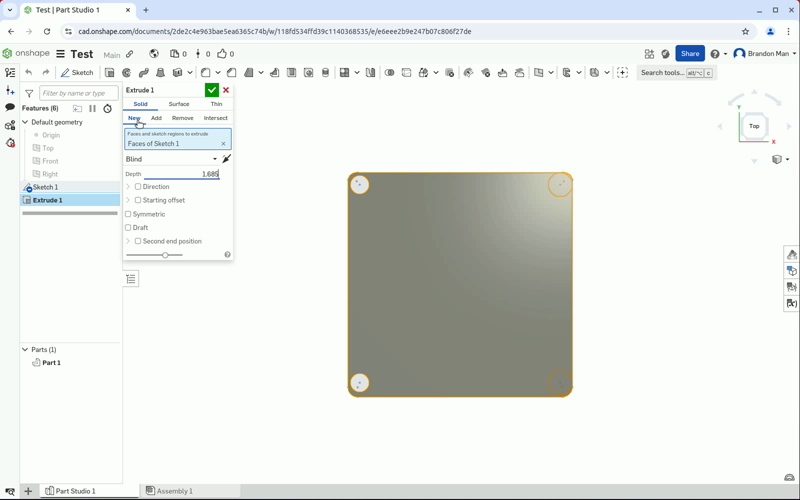
key(enter)
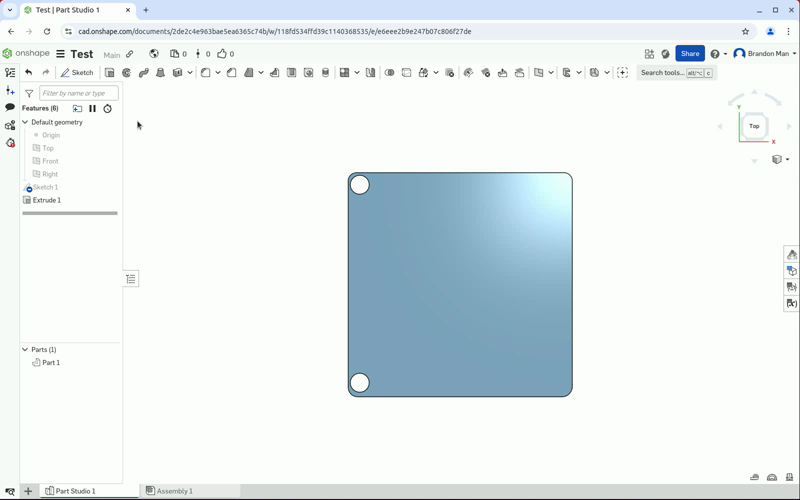
key(shift+h)
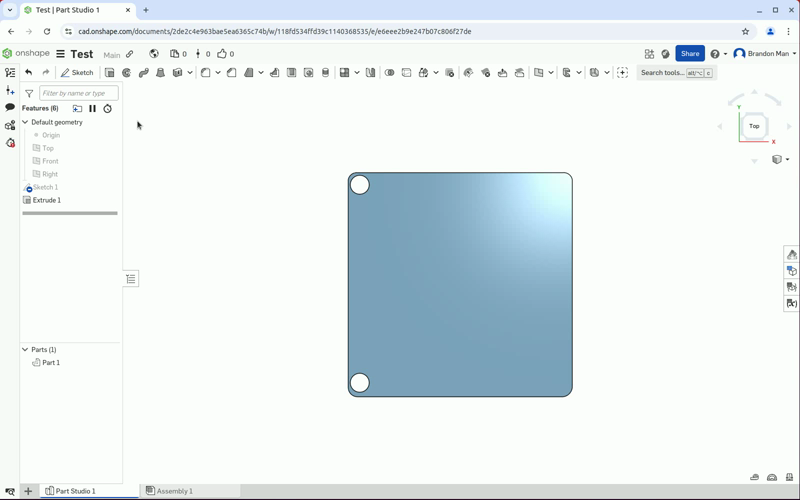
key(shift+h)
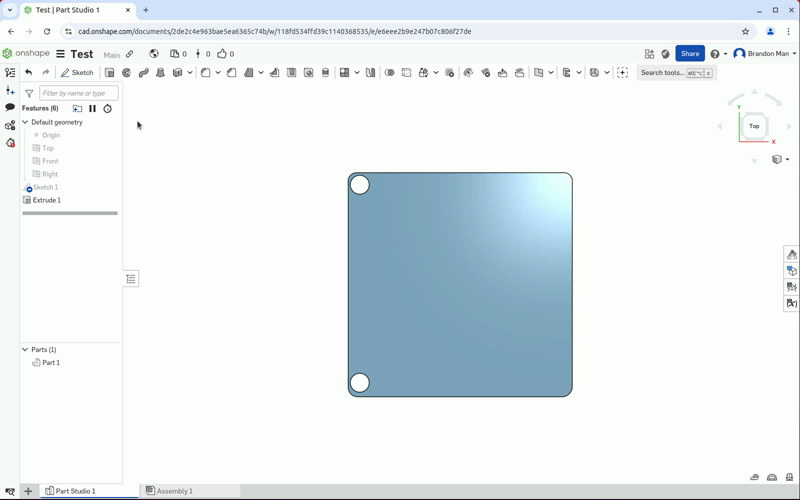
mouse_move(73, 189)
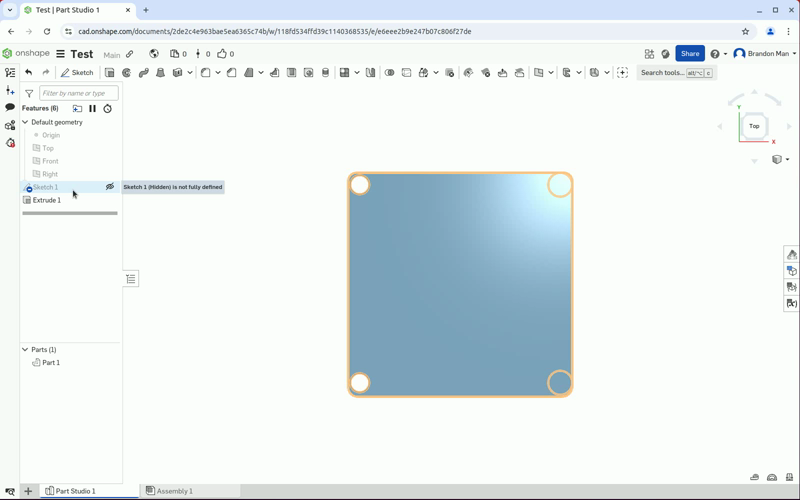
click(73, 189)
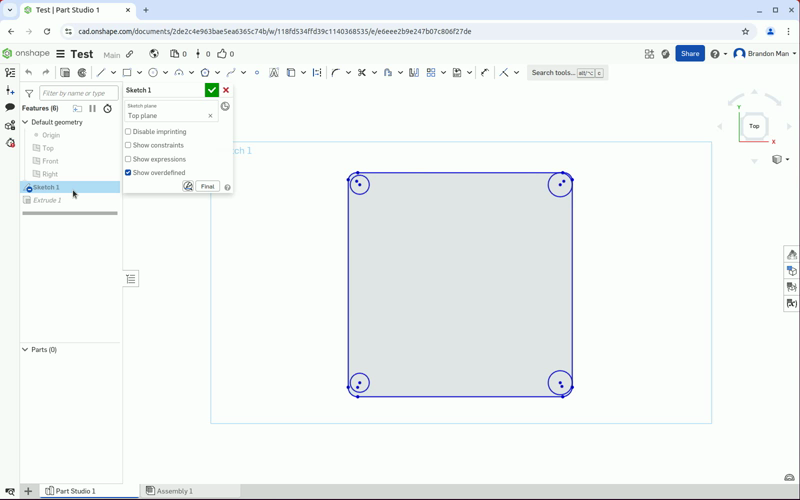
mouse_move(229, 92)
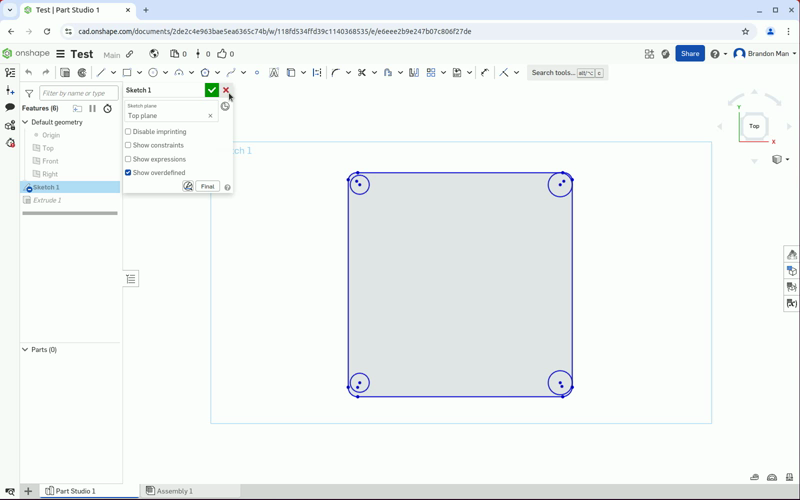
click(229, 92)
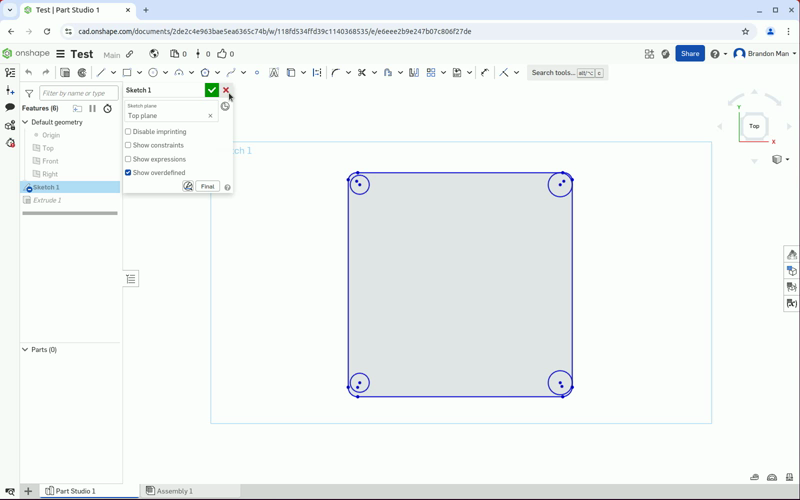
key(shift+s)
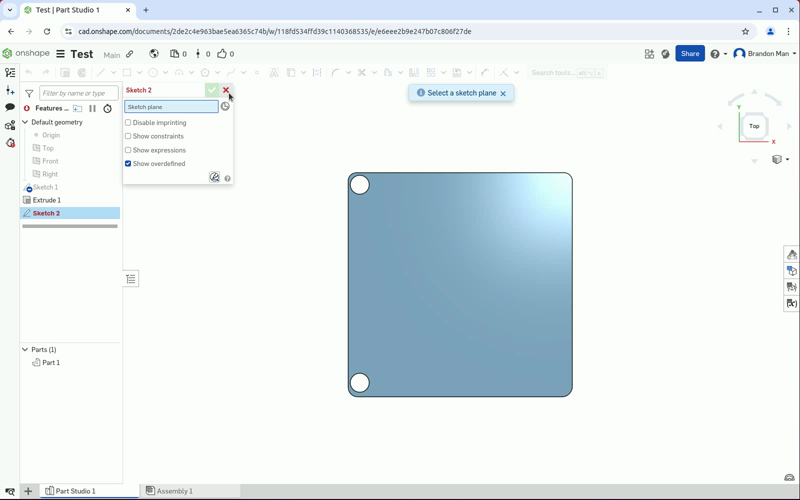
mouse_move(73, 150)
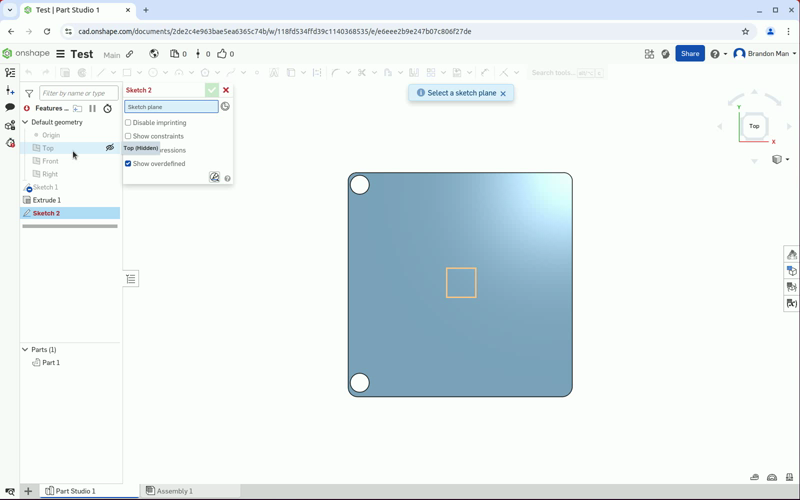
click(73, 150)
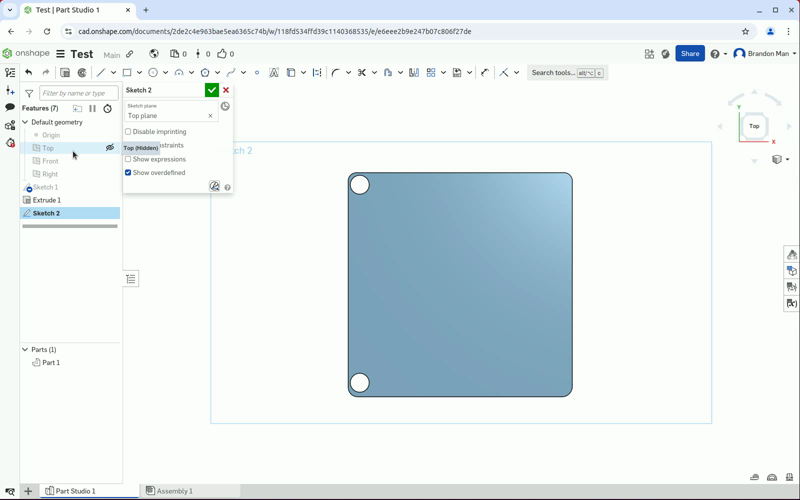
mouse_move(73, 352)
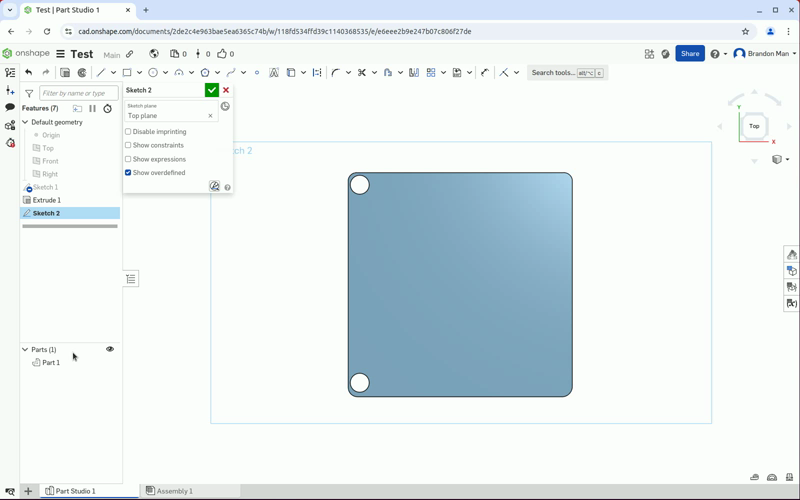
key(y)
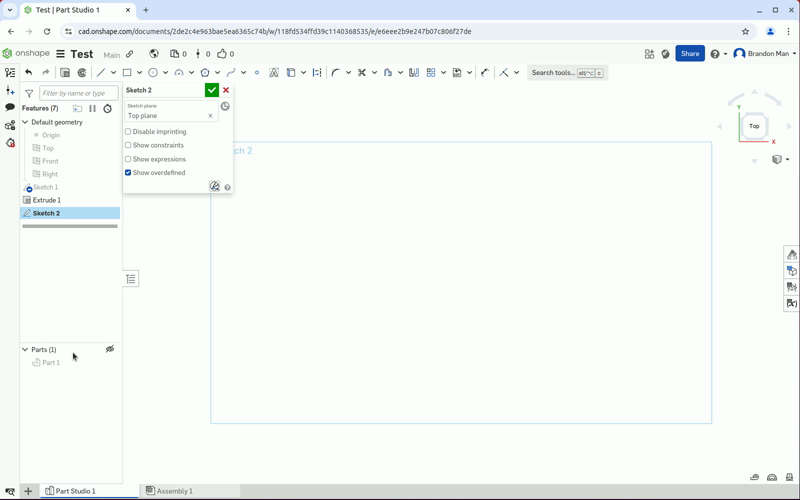
key(a)
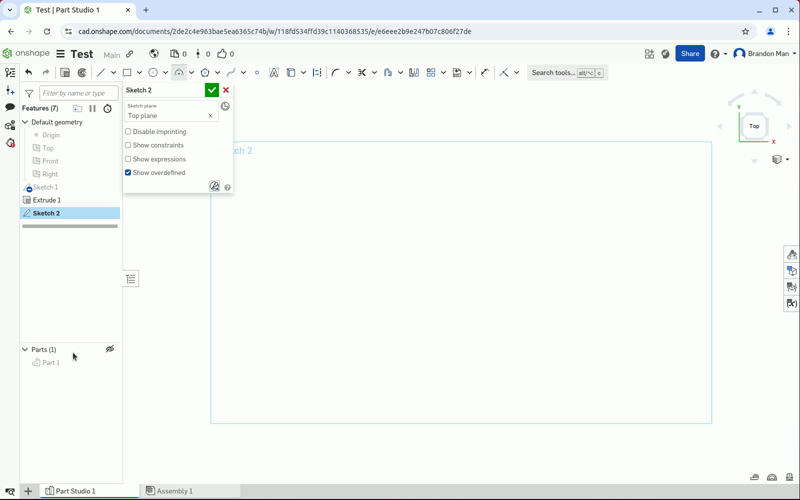
key_down(shift)
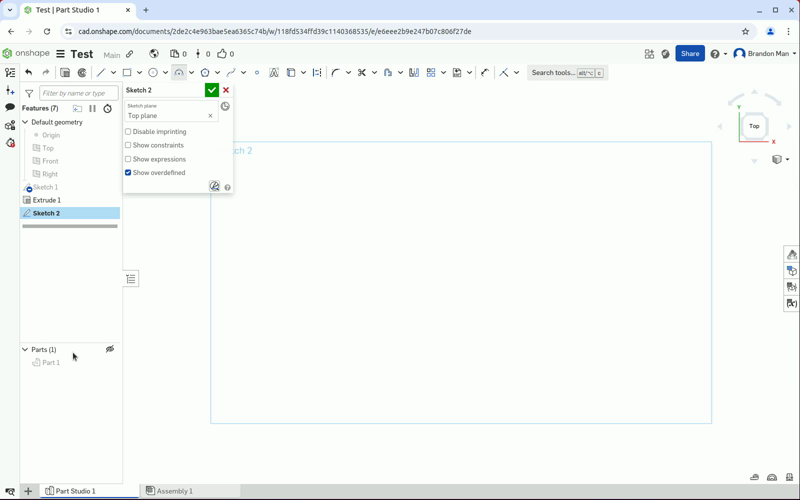
mouse_move(348, 387)
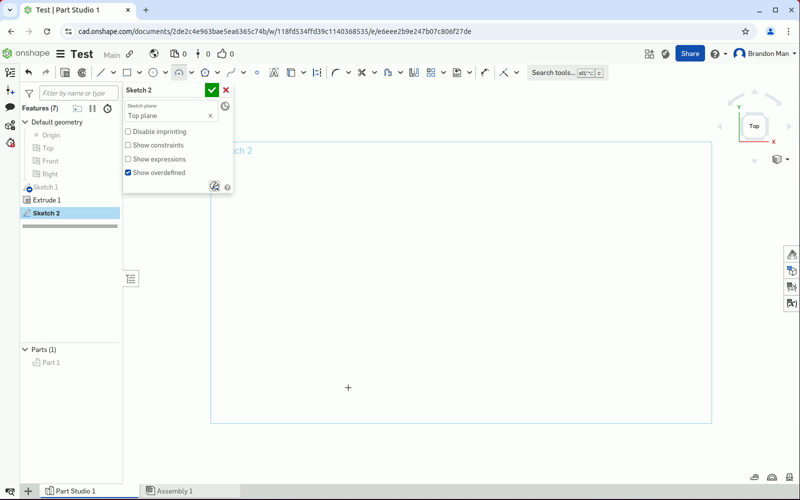
click(348, 387)
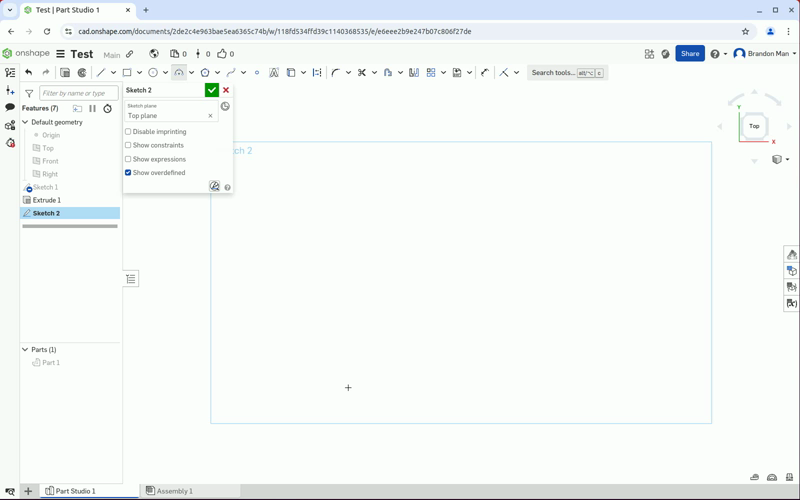
key_up(shift)
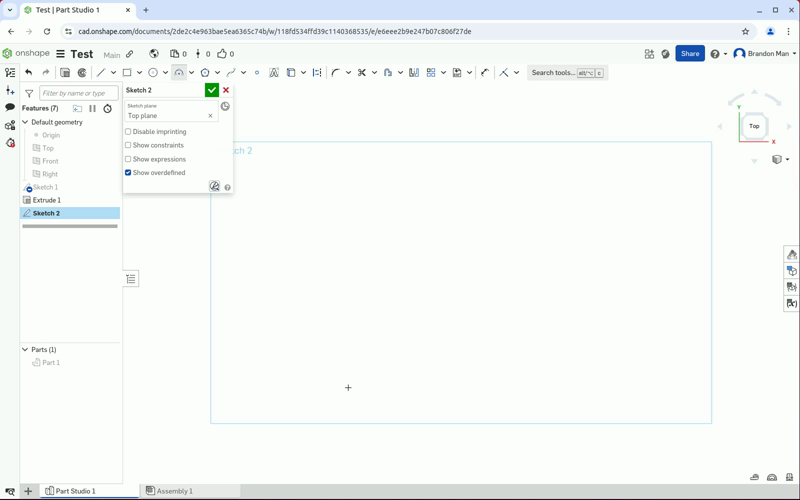
key_down(shift)
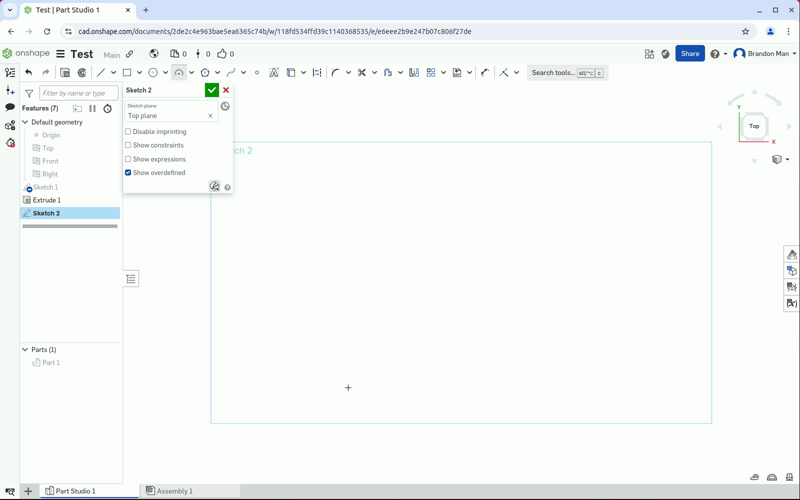
mouse_move(357, 396)
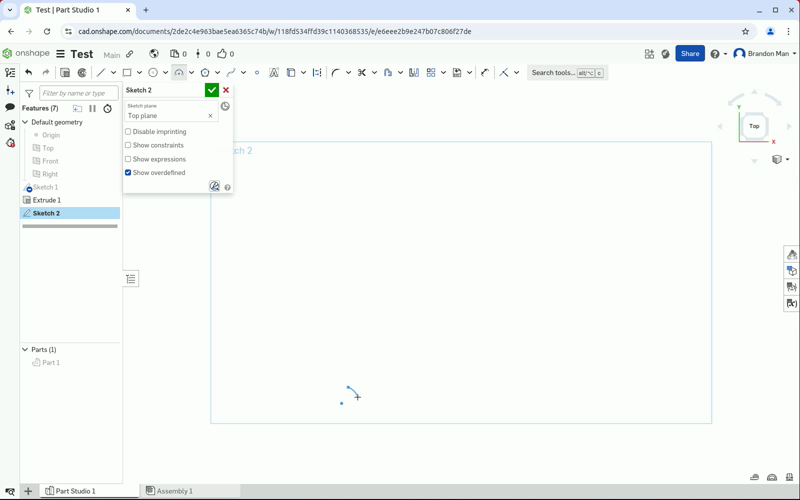
click(357, 396)
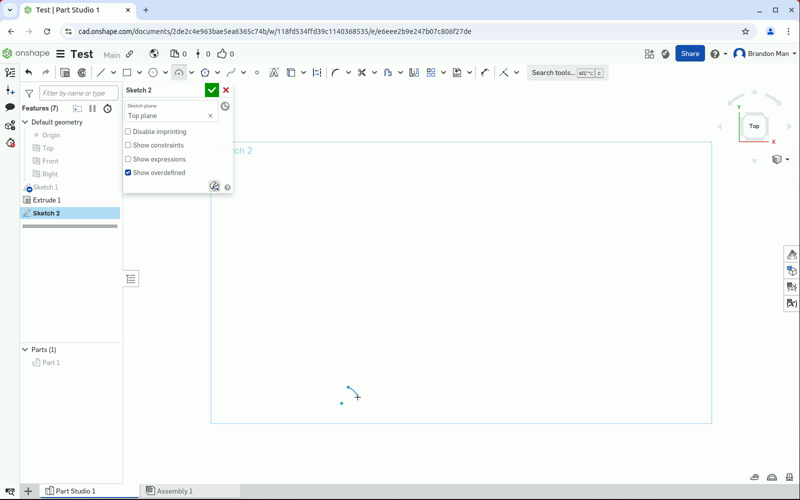
mouse_move(350, 393)
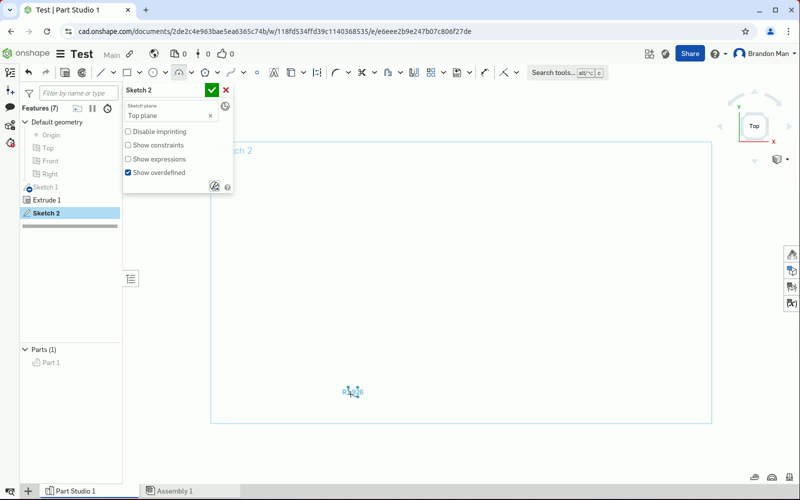
click(350, 393)
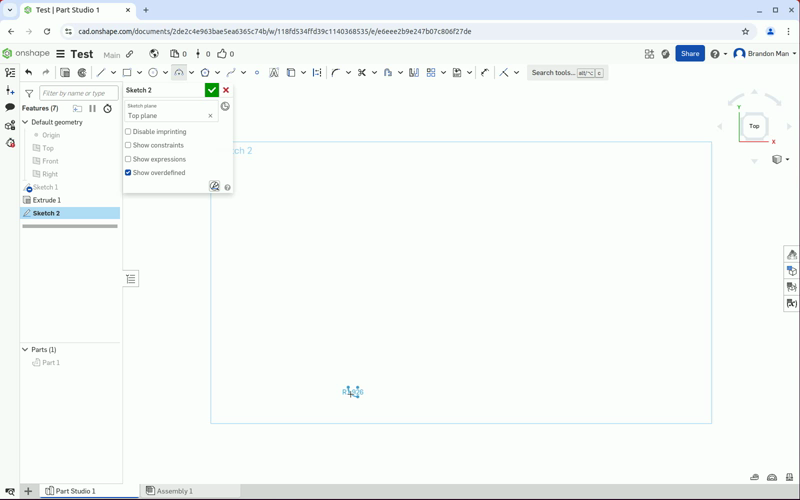
key_up(shift)
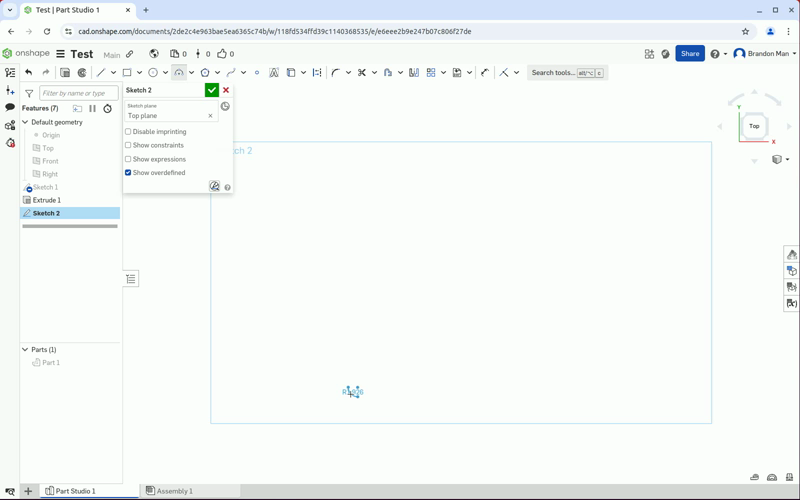
key(esc)
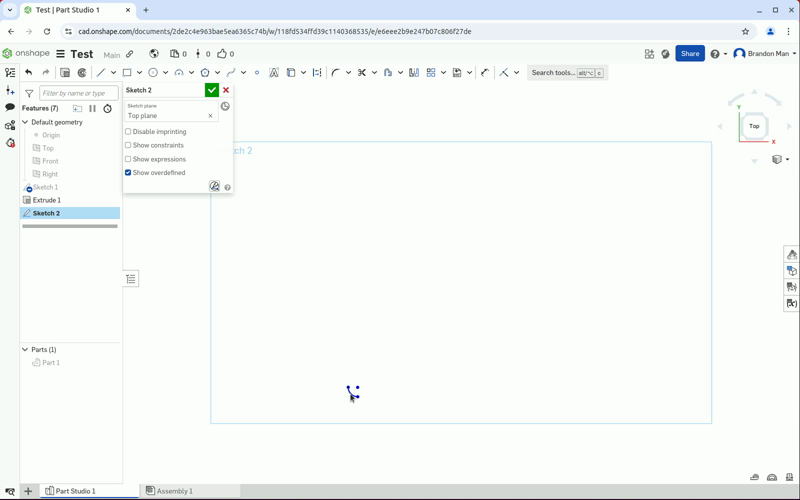
key(l)
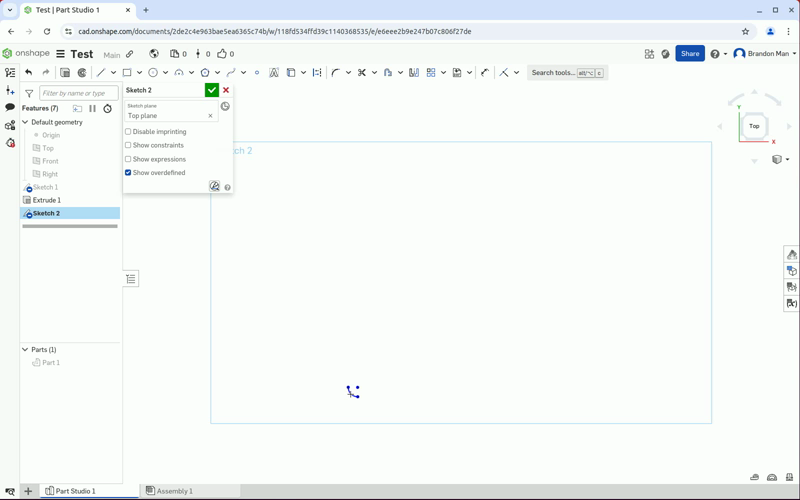
mouse_move(357, 396)
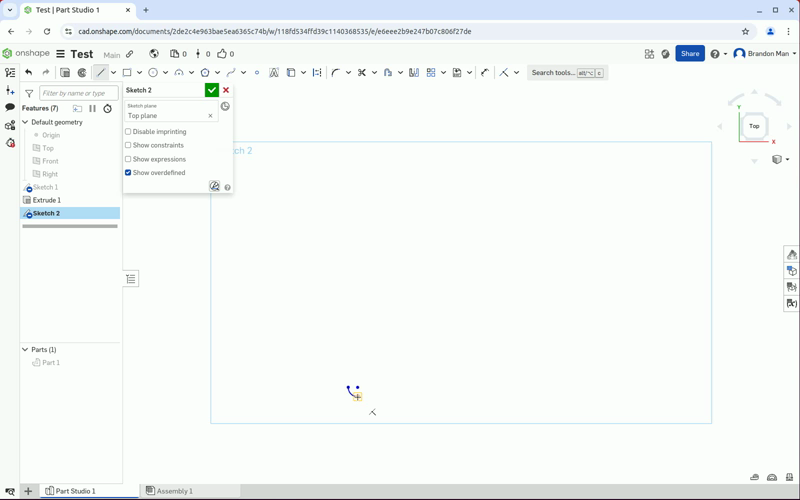
click(357, 396)
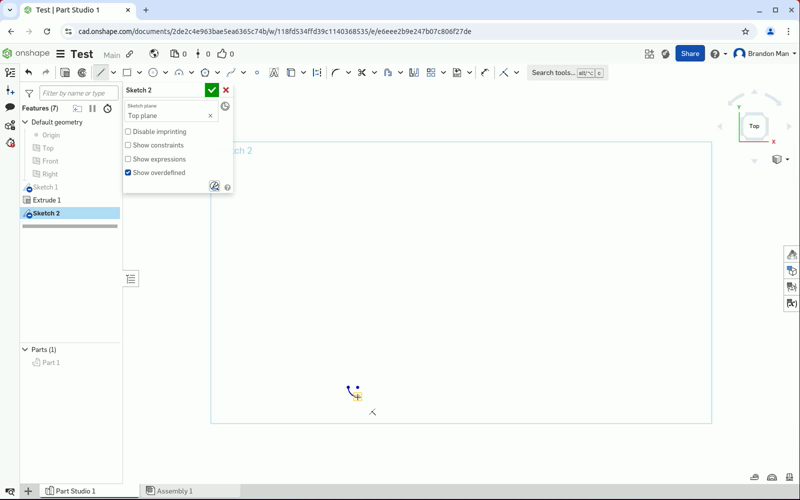
key_down(shift)
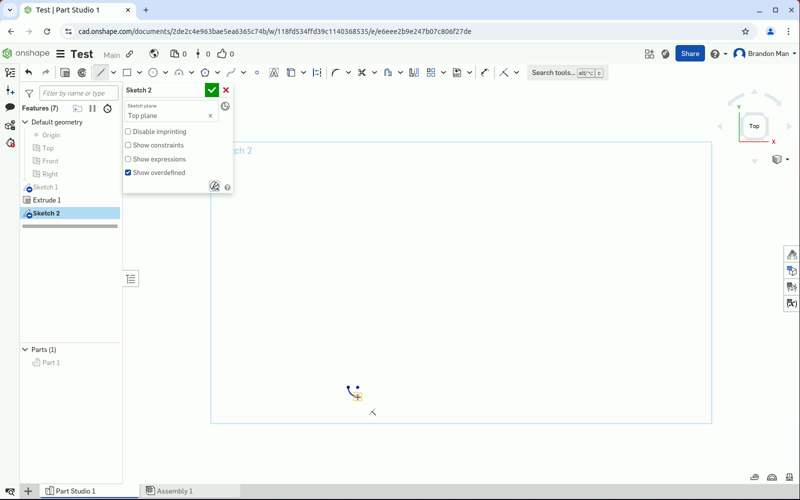
mouse_move(562, 396)
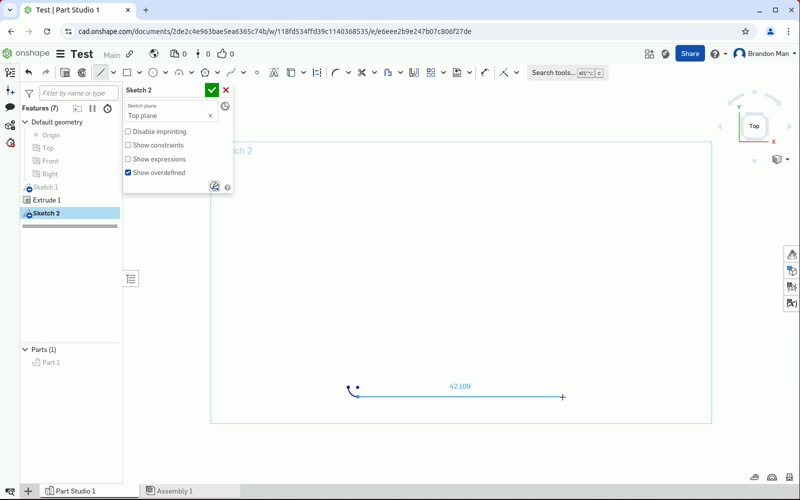
click(562, 396)
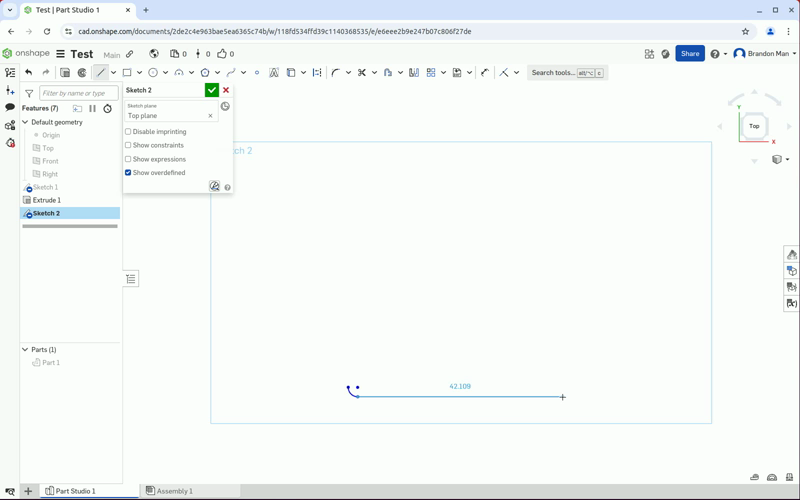
key_up(shift)
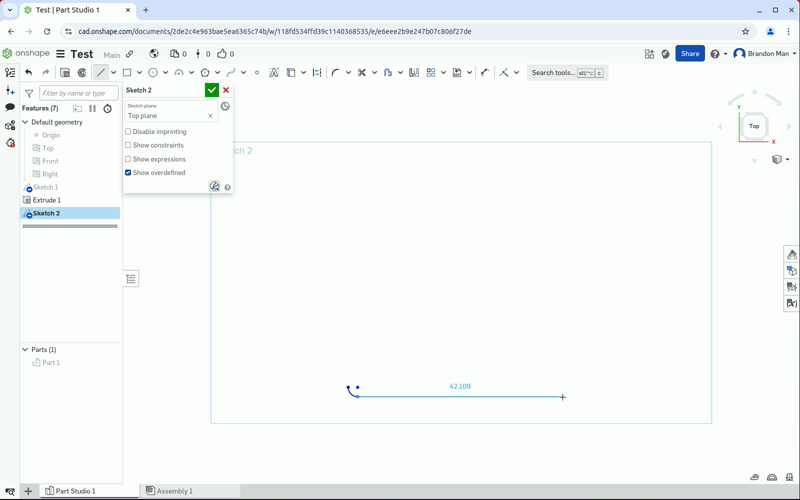
key(esc)
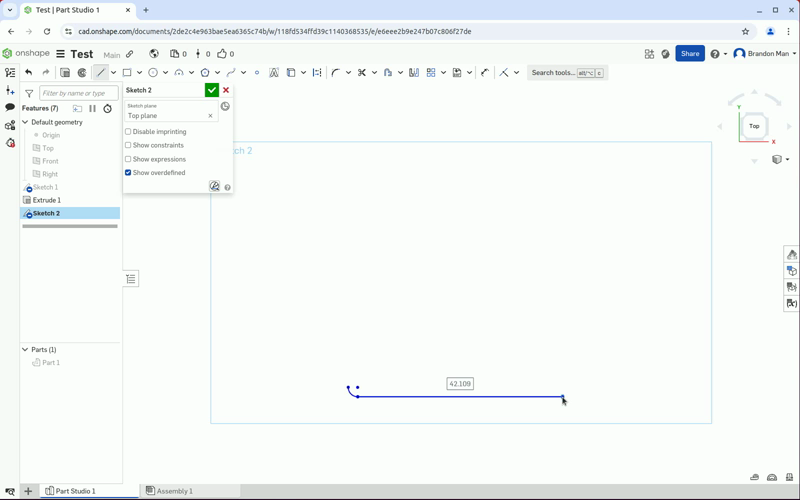
key(a)
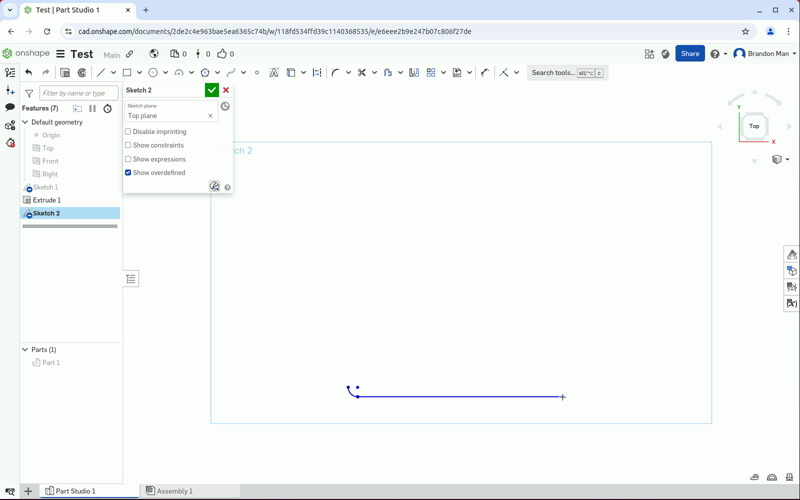
mouse_move(562, 396)
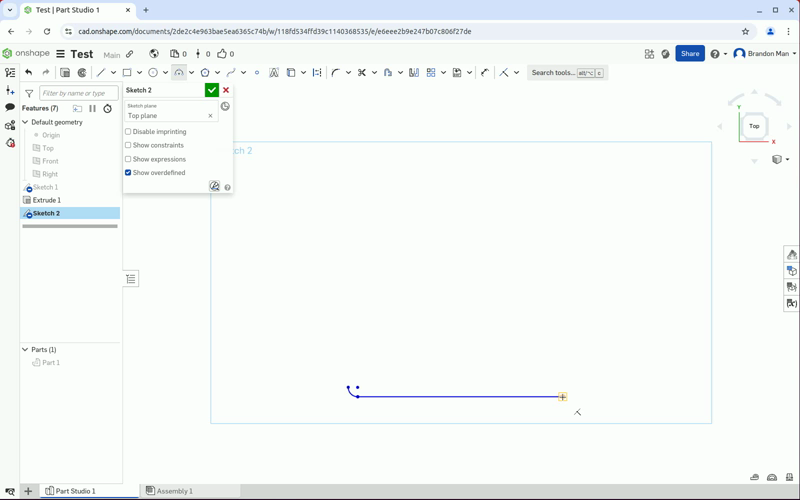
click(562, 396)
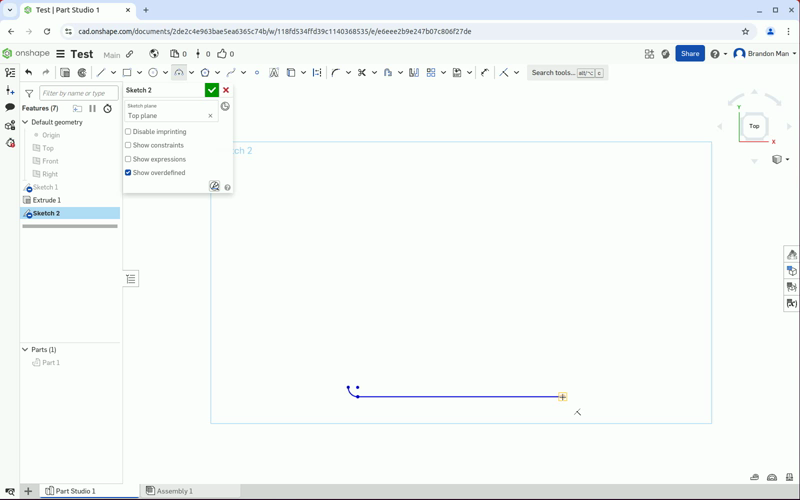
key_down(shift)
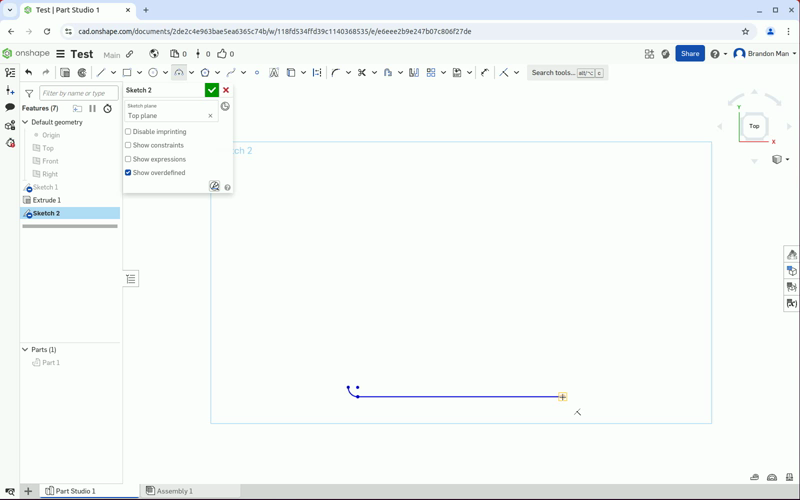
mouse_move(572, 387)
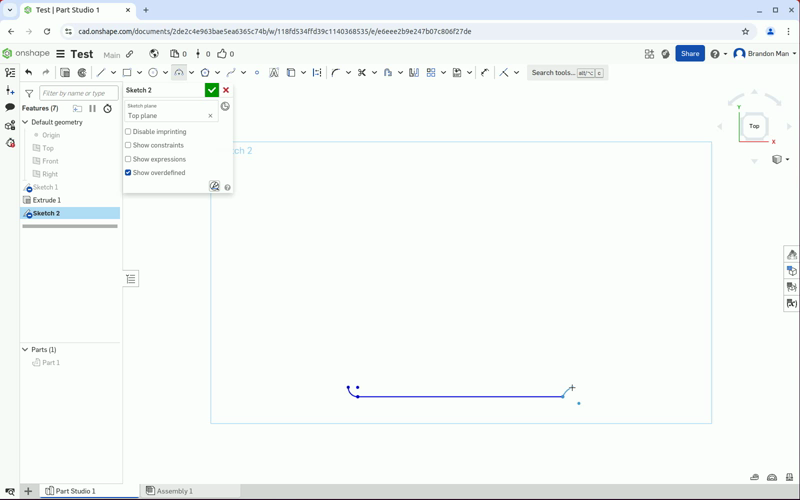
click(572, 387)
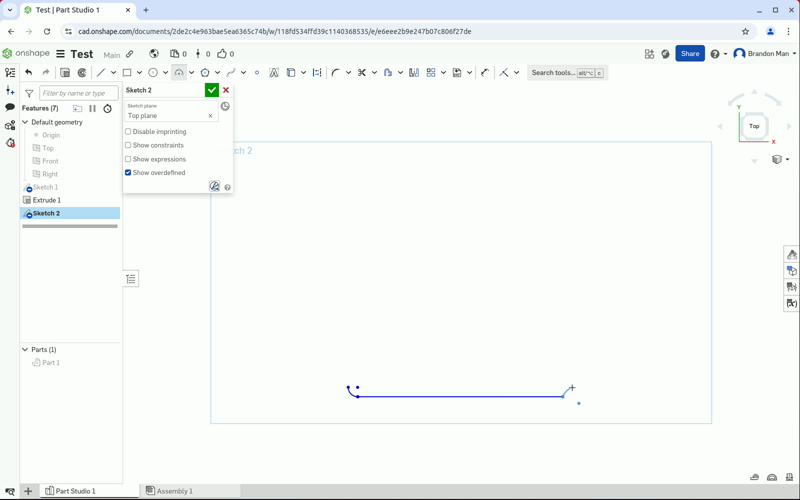
mouse_move(569, 393)
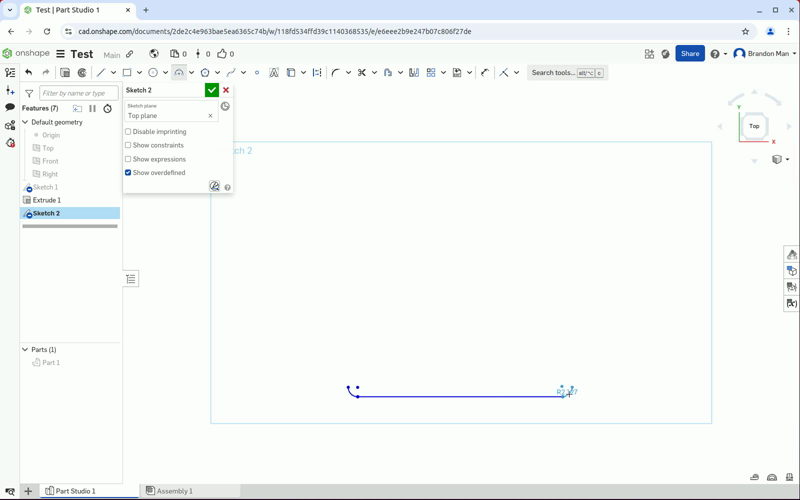
click(569, 393)
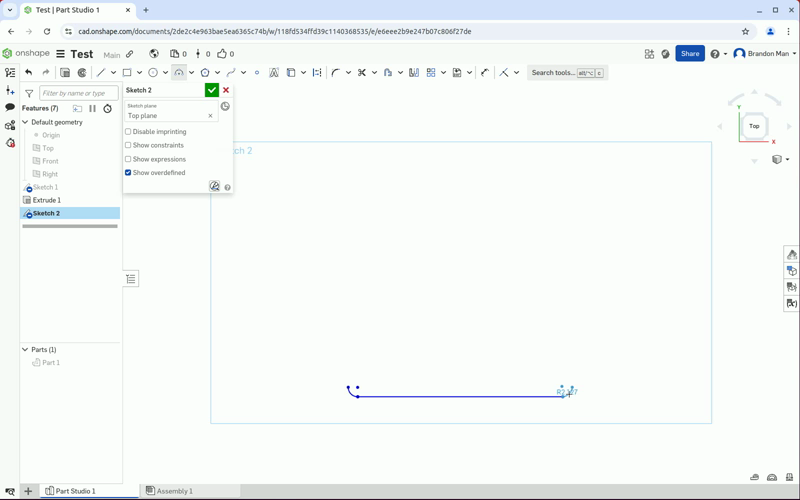
key_up(shift)
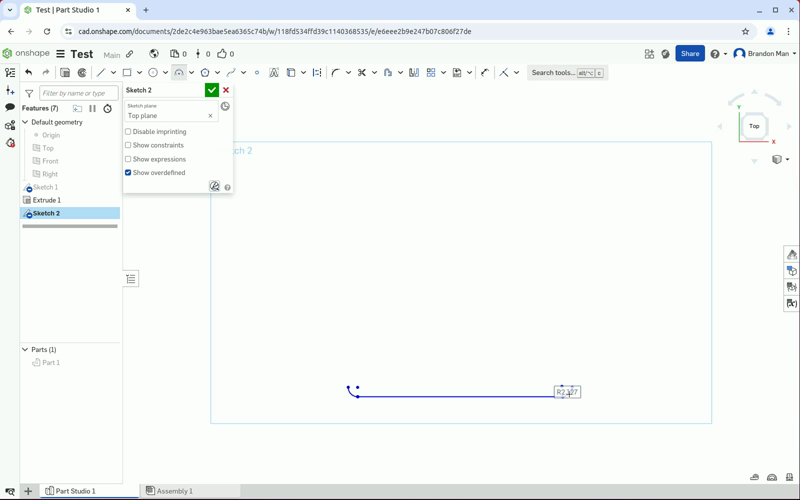
key(esc)
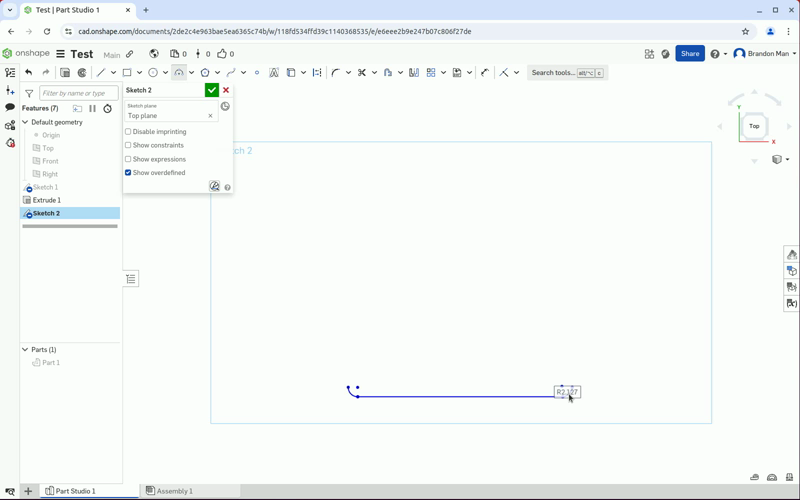
key(l)
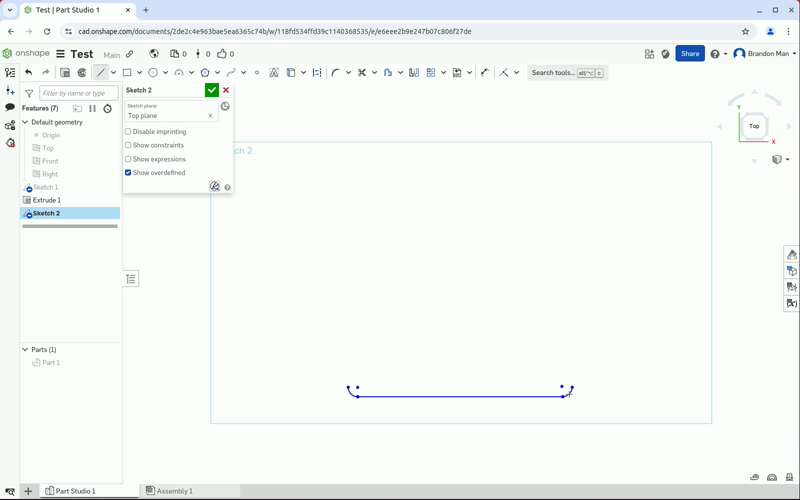
mouse_move(572, 387)
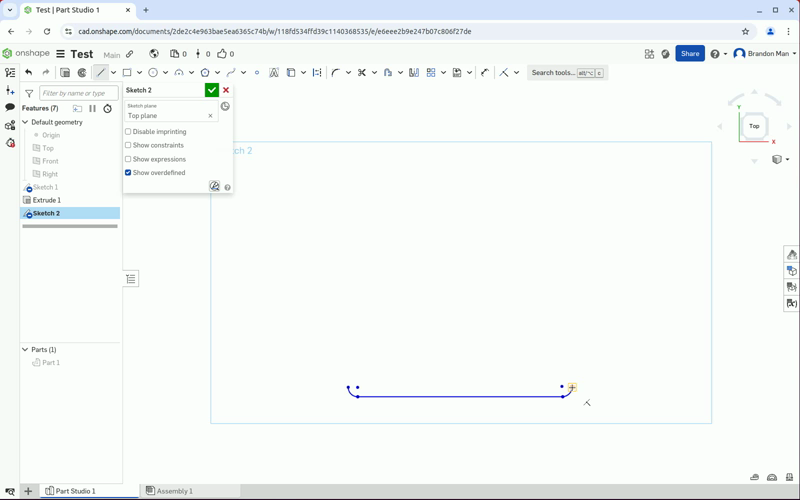
click(572, 387)
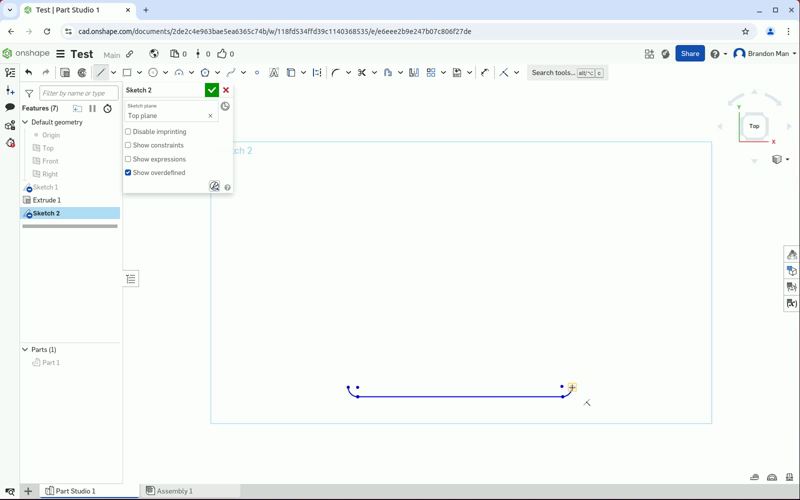
key_down(shift)
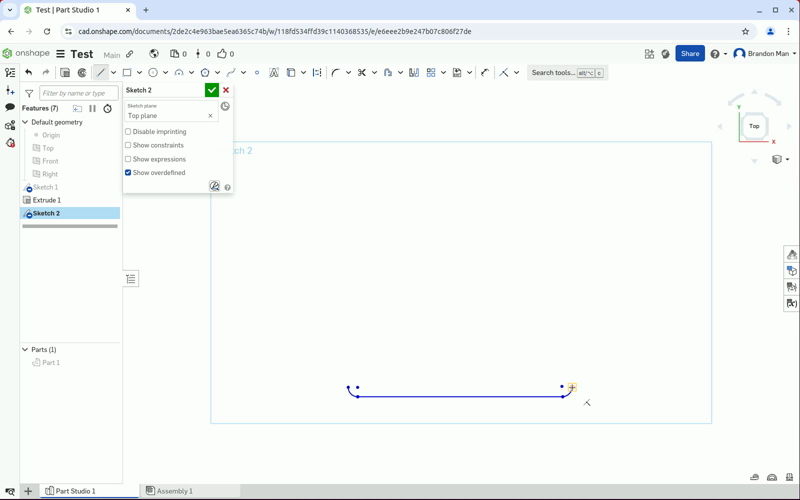
mouse_move(572, 179)
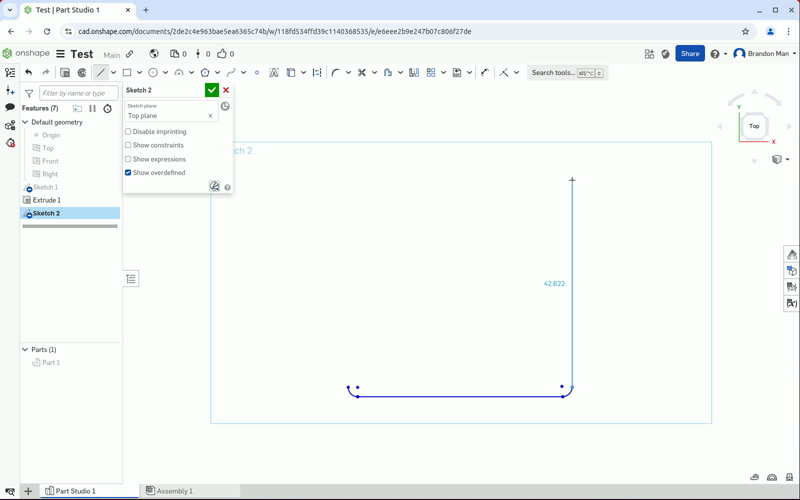
click(572, 179)
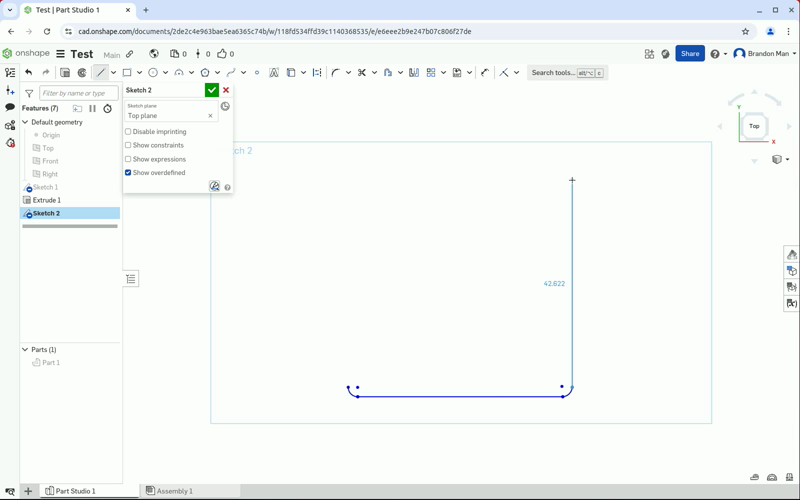
key_up(shift)
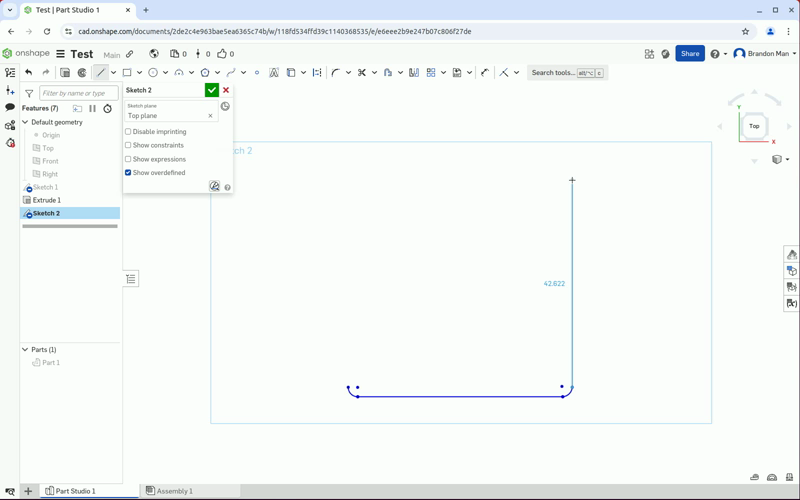
key(esc)
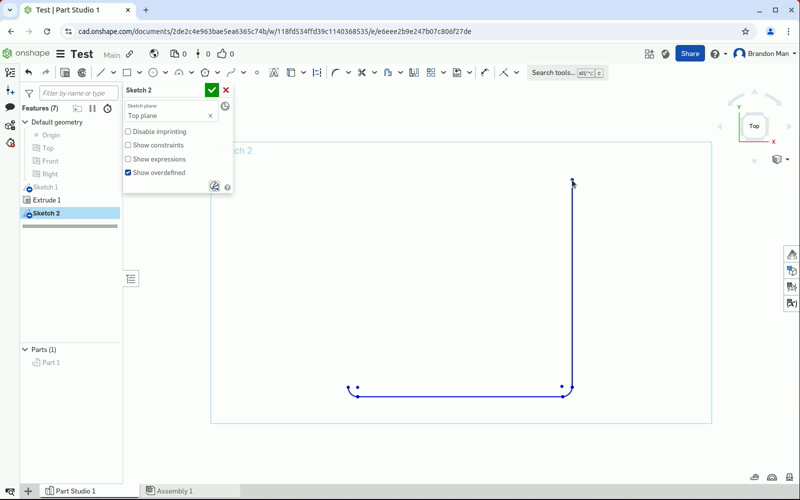
key(a)
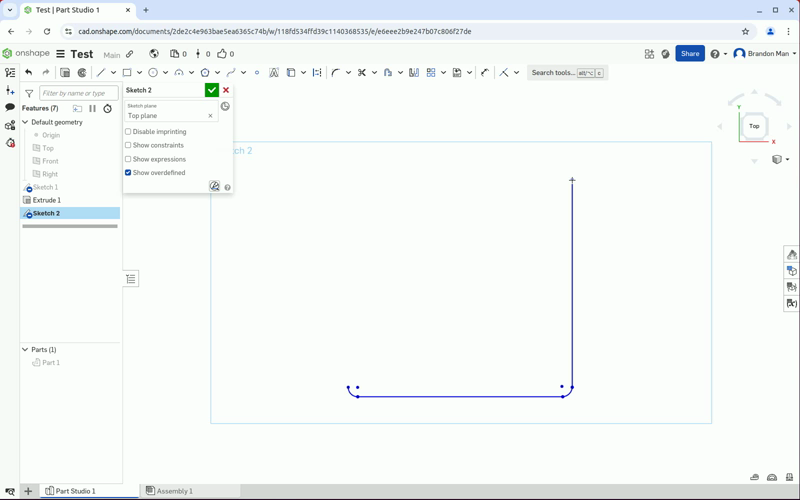
mouse_move(572, 179)
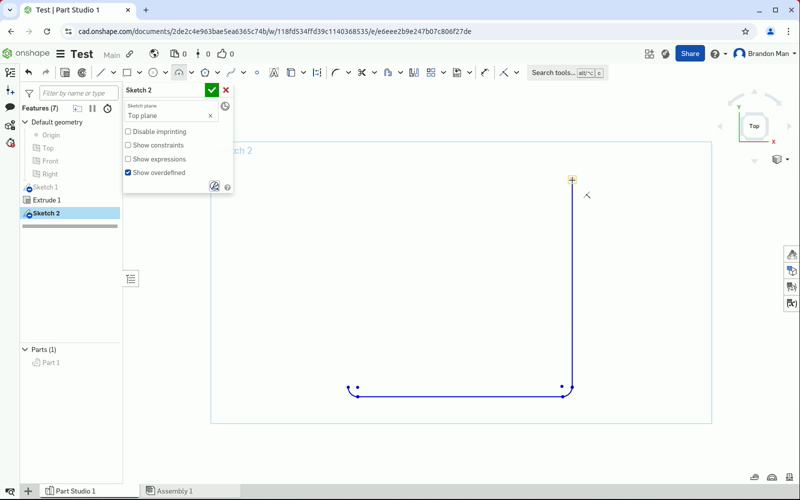
click(572, 179)
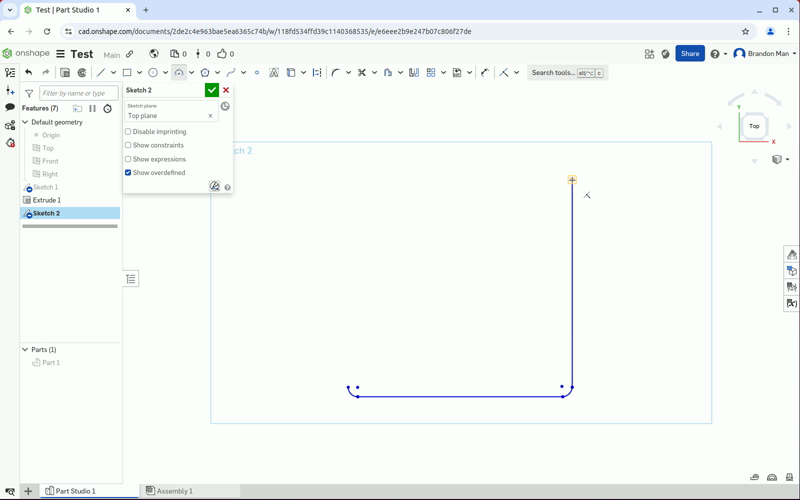
key_down(shift)
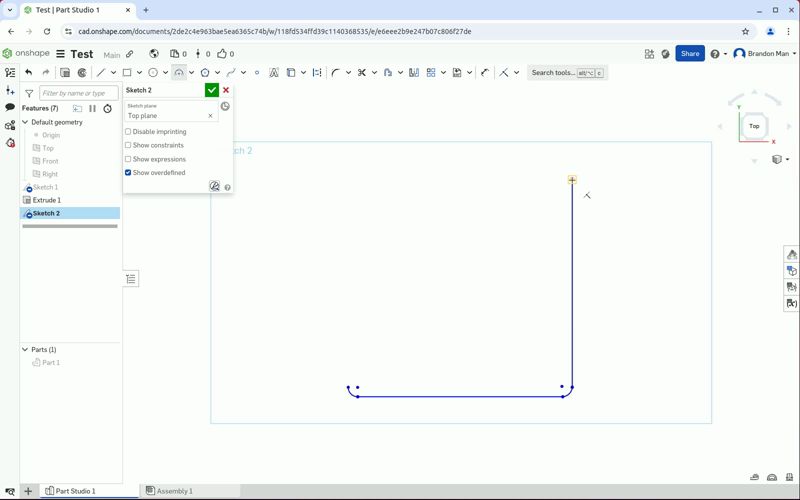
mouse_move(562, 172)
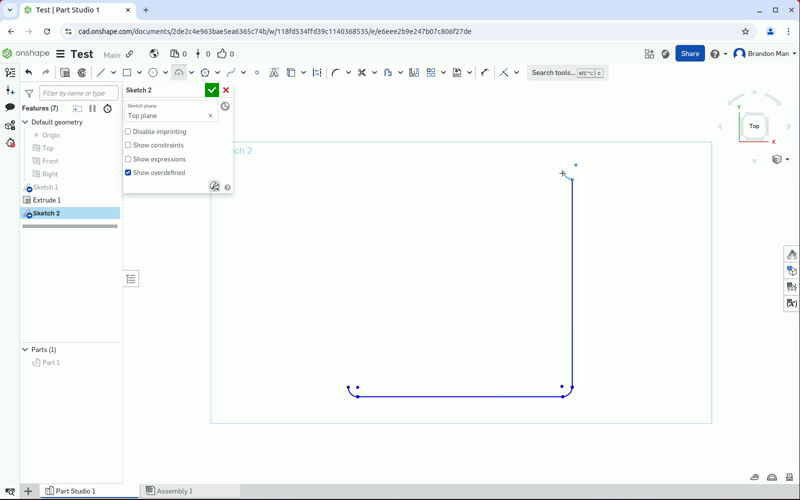
click(562, 172)
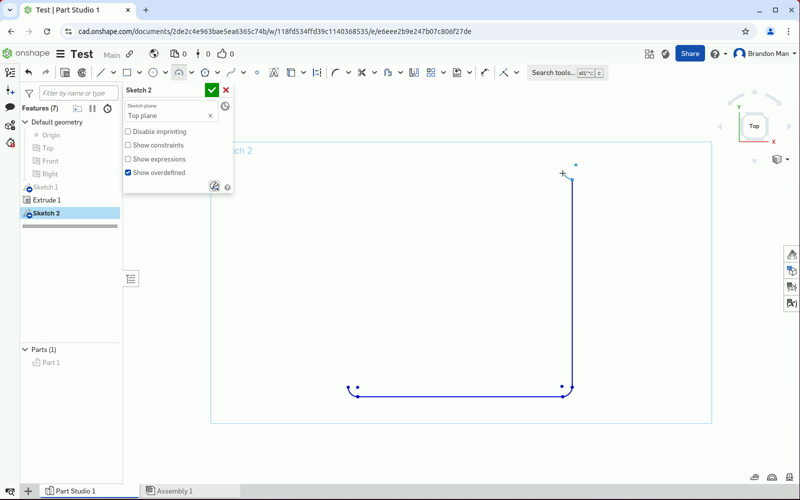
mouse_move(568, 174)
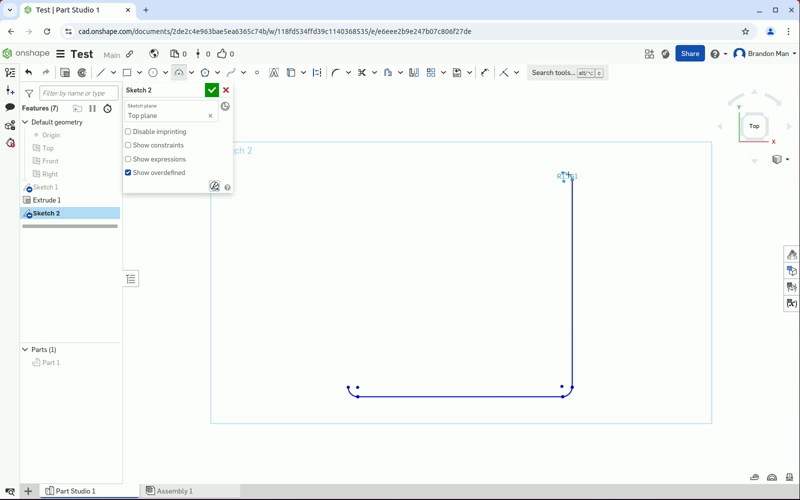
click(568, 174)
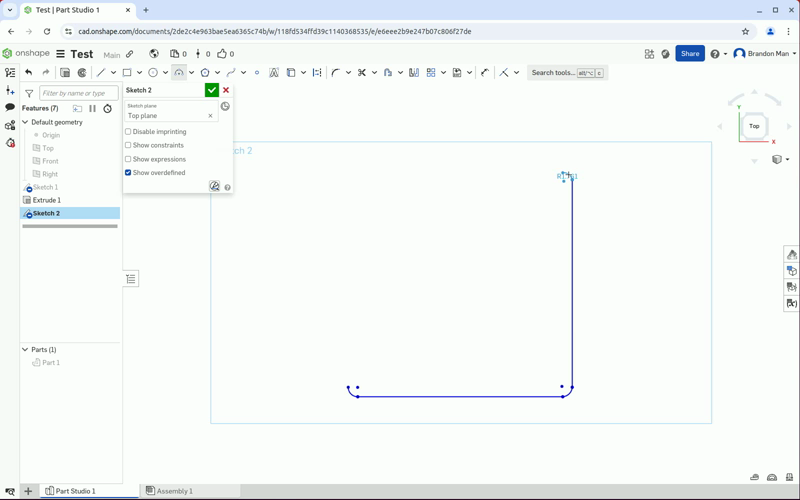
key_up(shift)
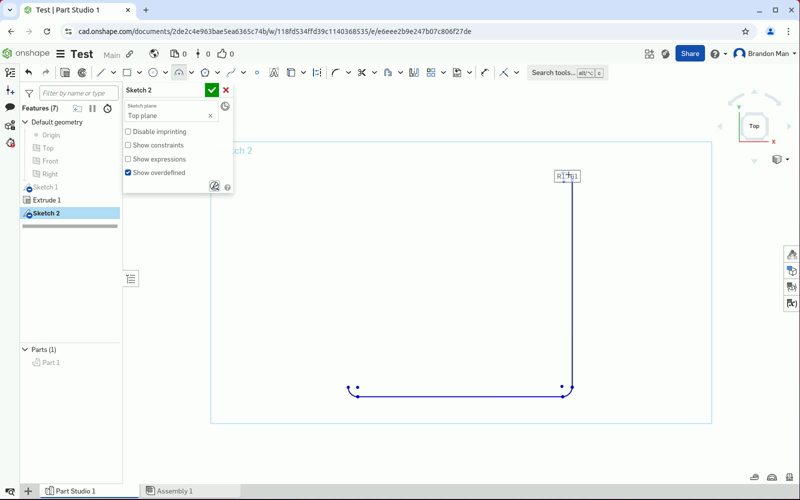
key(esc)
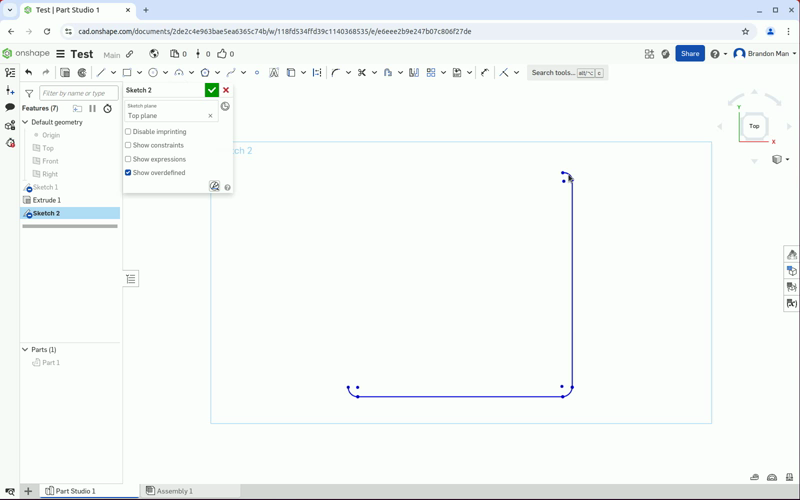
key(l)
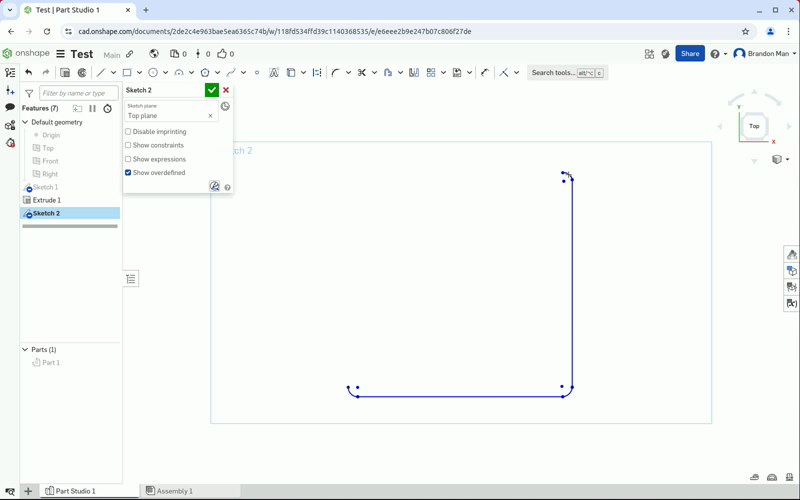
mouse_move(562, 172)
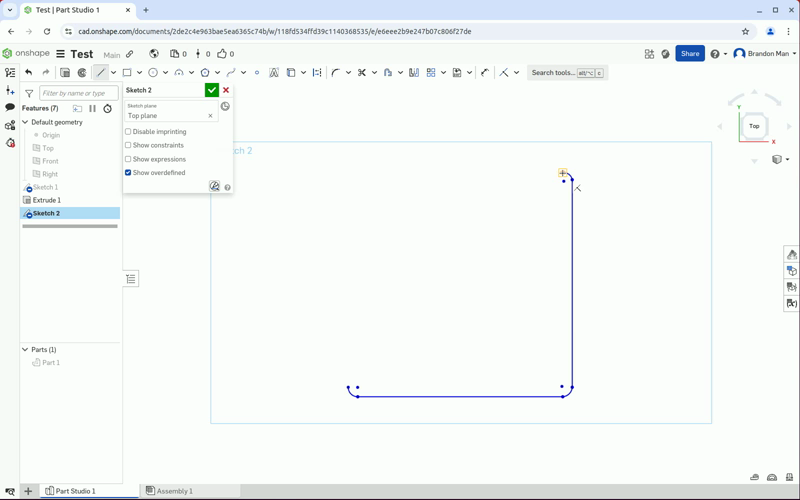
click(562, 172)
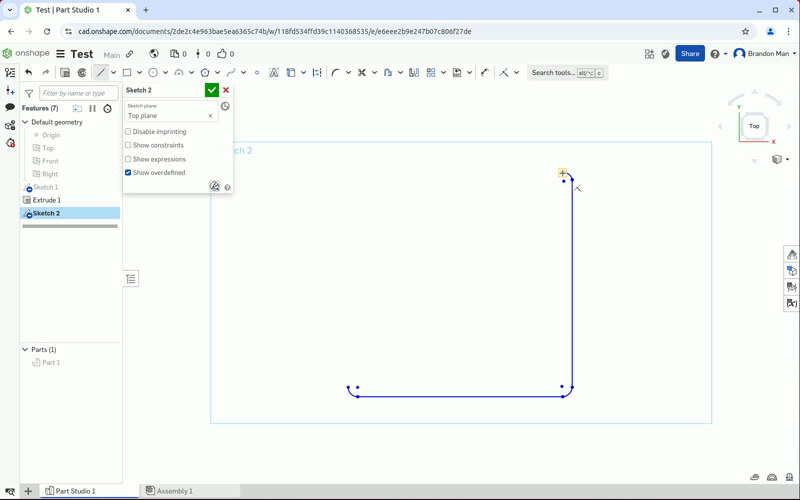
key_down(shift)
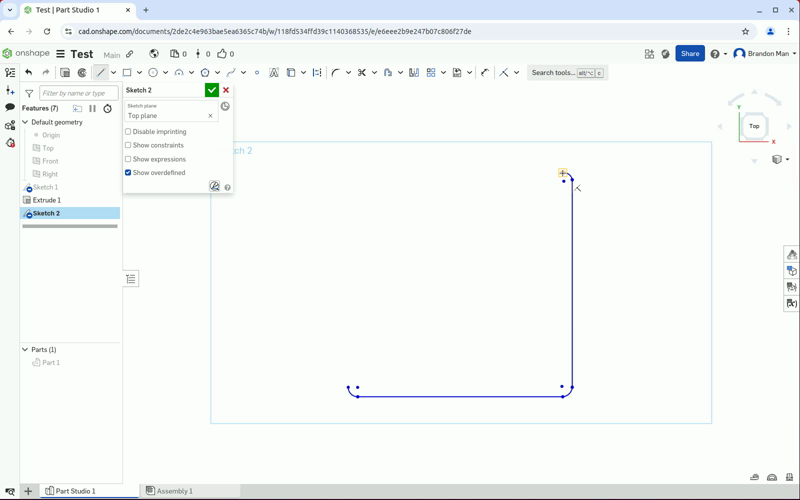
mouse_move(357, 172)
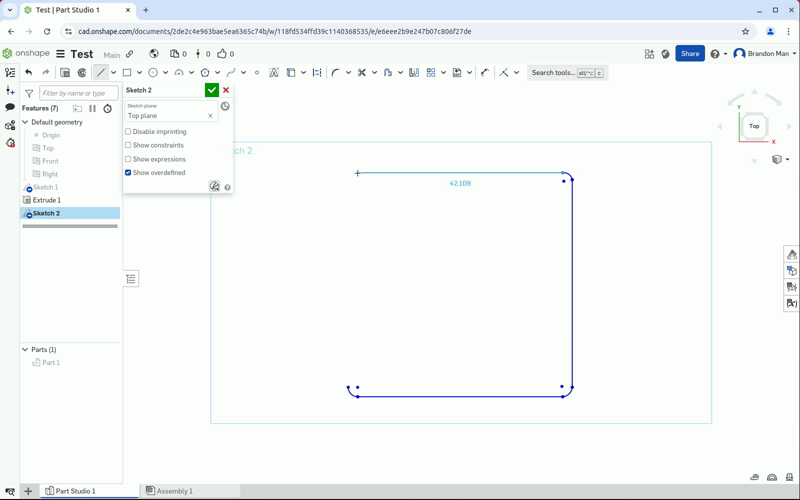
click(357, 172)
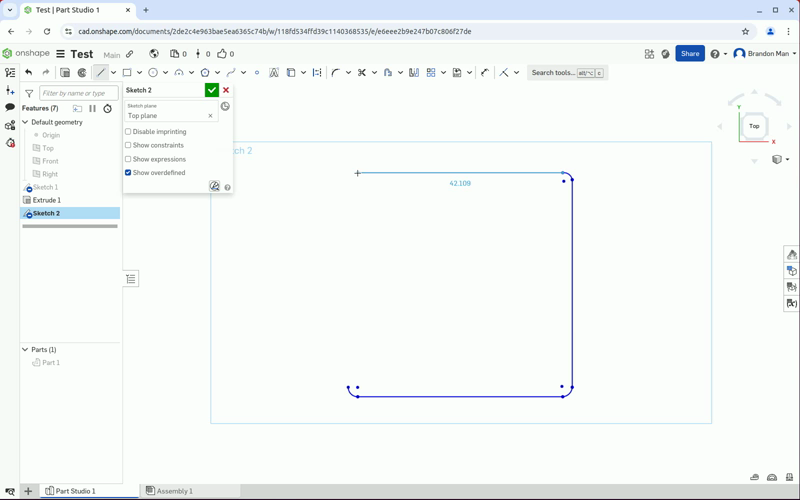
key_up(shift)
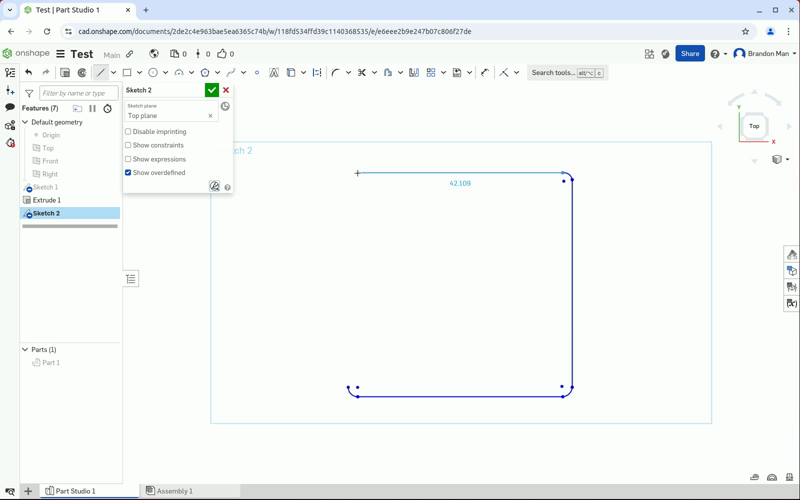
key(esc)
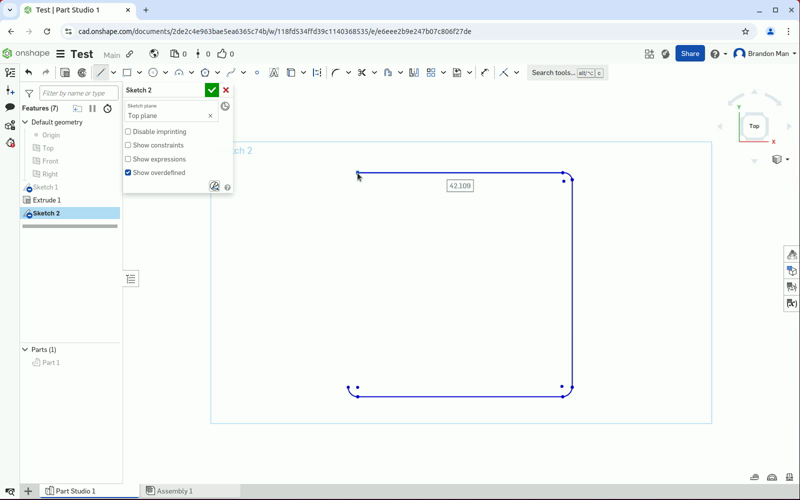
key(a)
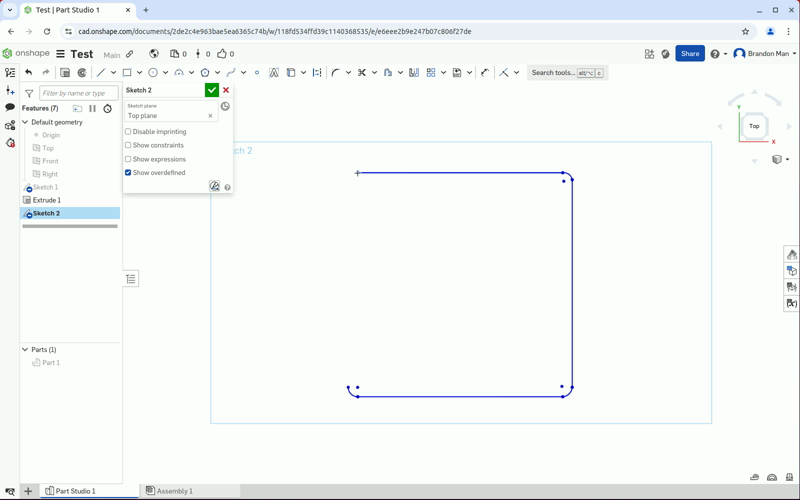
mouse_move(357, 172)
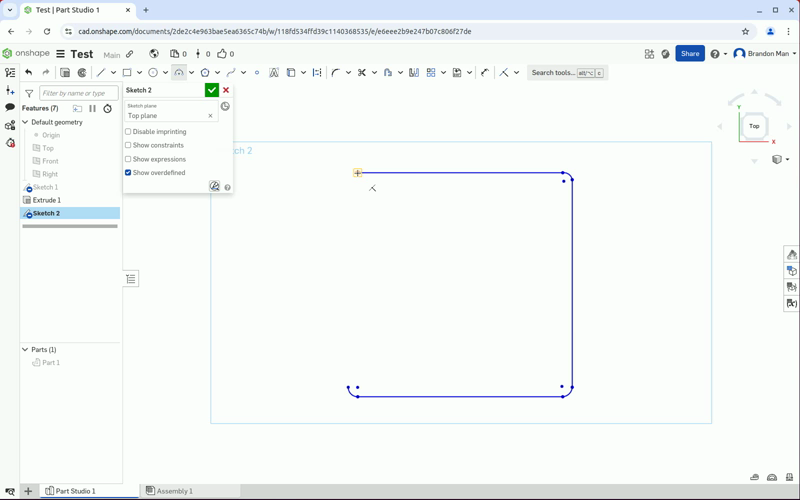
click(357, 172)
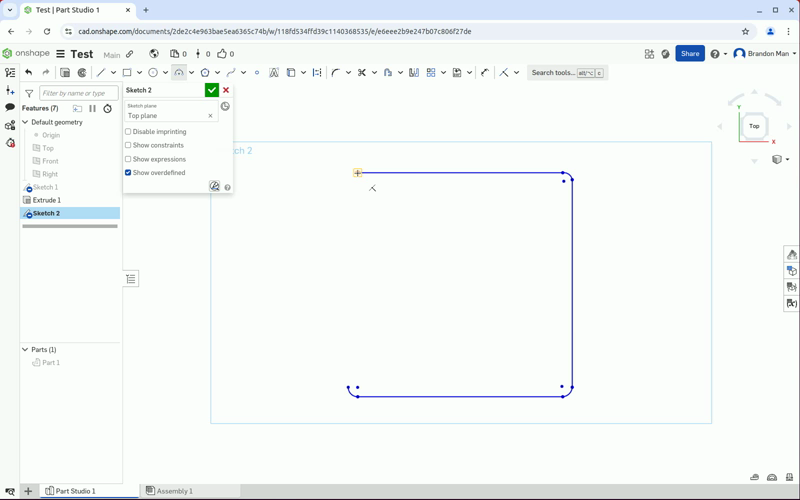
key_down(shift)
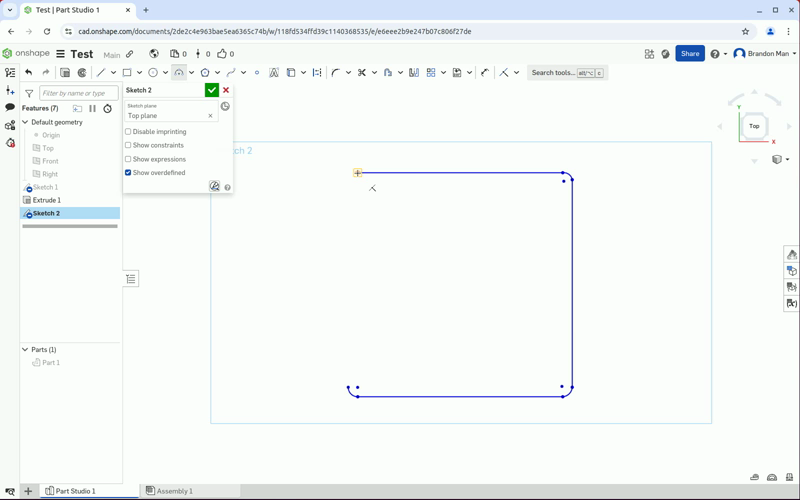
mouse_move(348, 179)
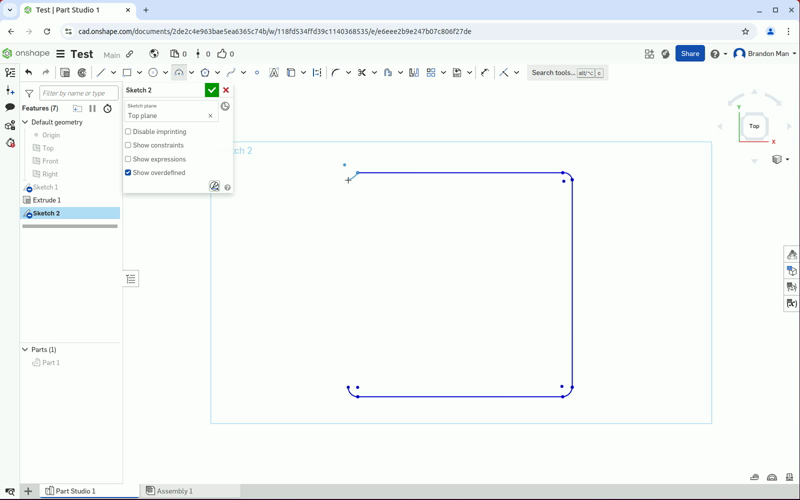
click(348, 179)
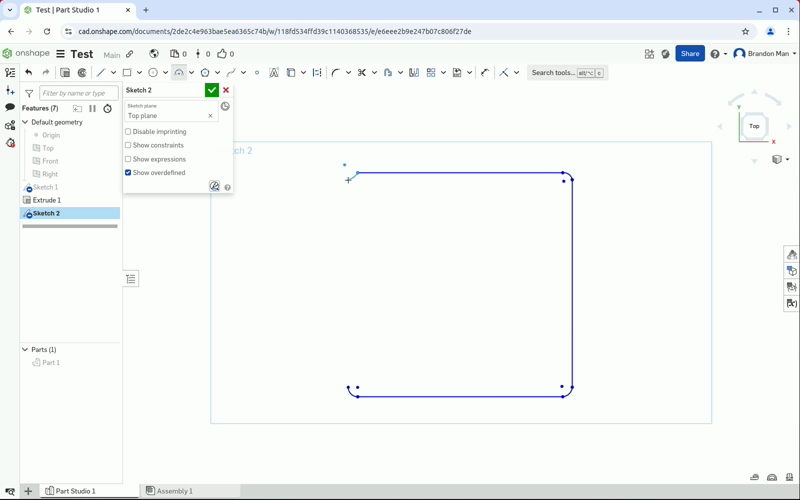
mouse_move(351, 174)
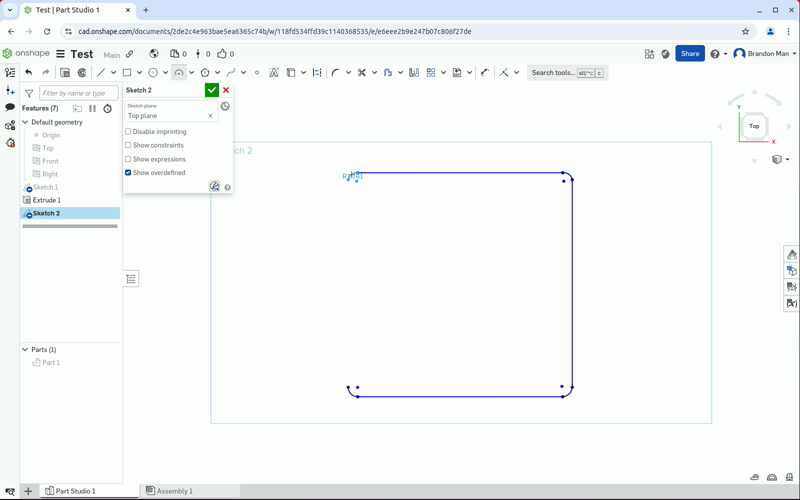
click(351, 174)
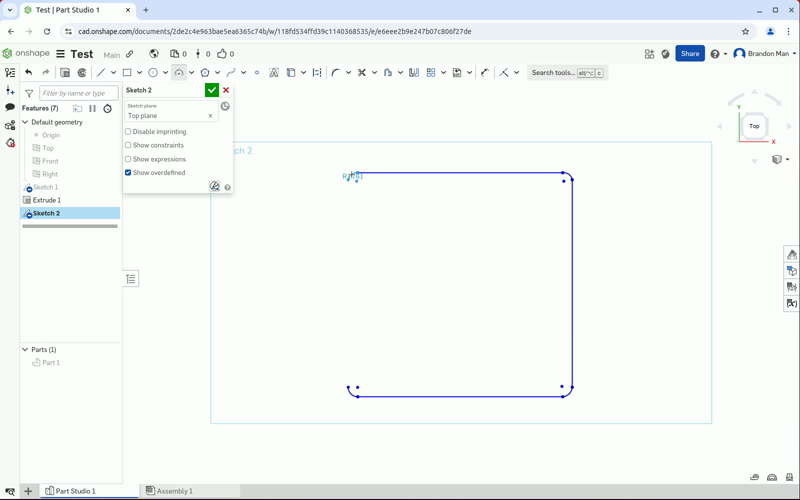
key_up(shift)
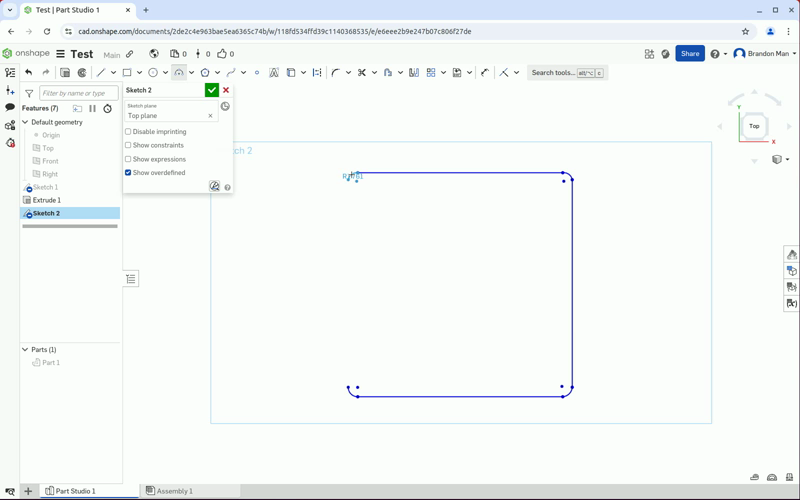
key(esc)
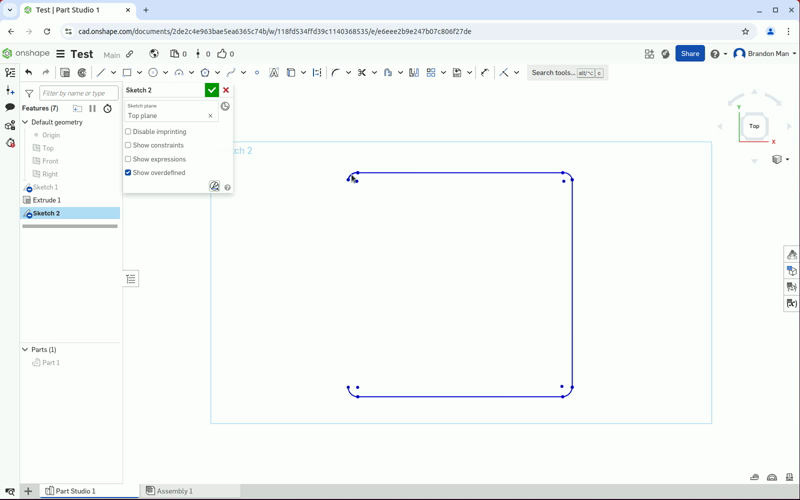
key(l)
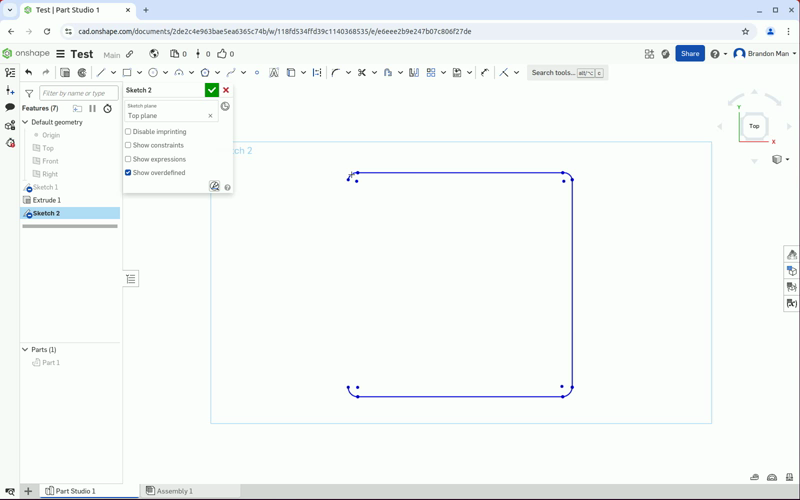
mouse_move(348, 179)
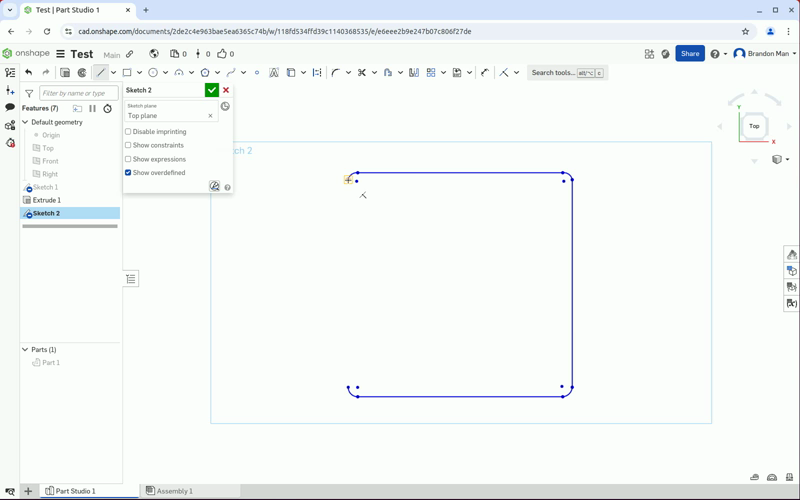
click(348, 179)
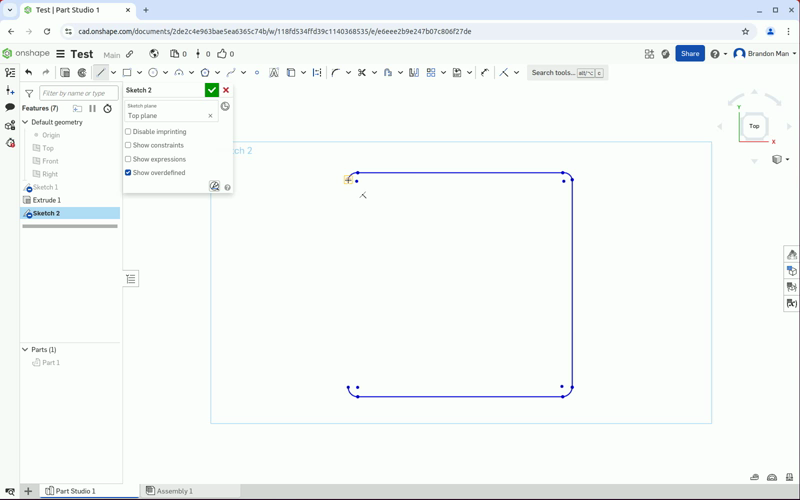
key_down(shift)
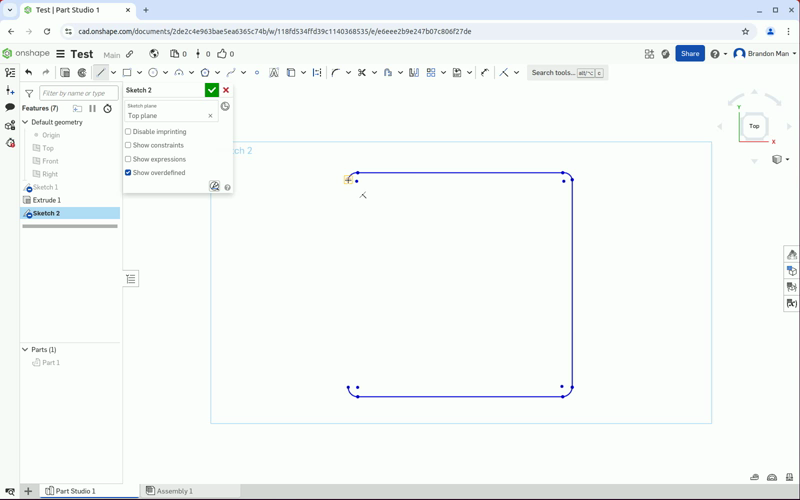
mouse_move(348, 387)
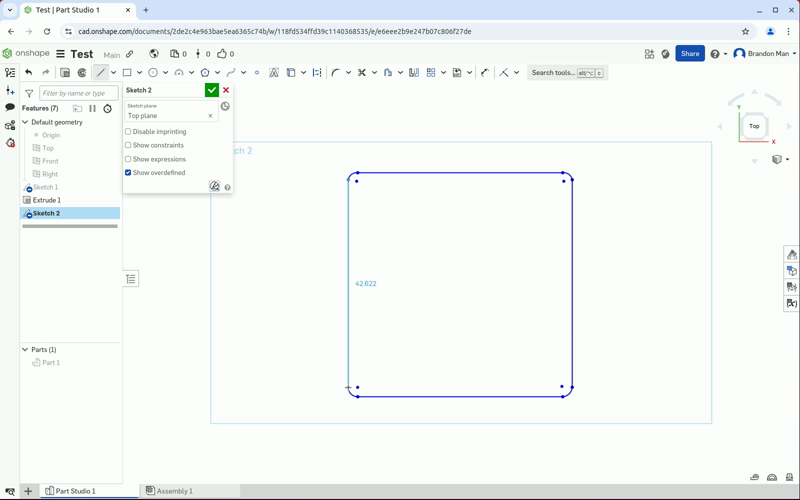
key_up(shift)
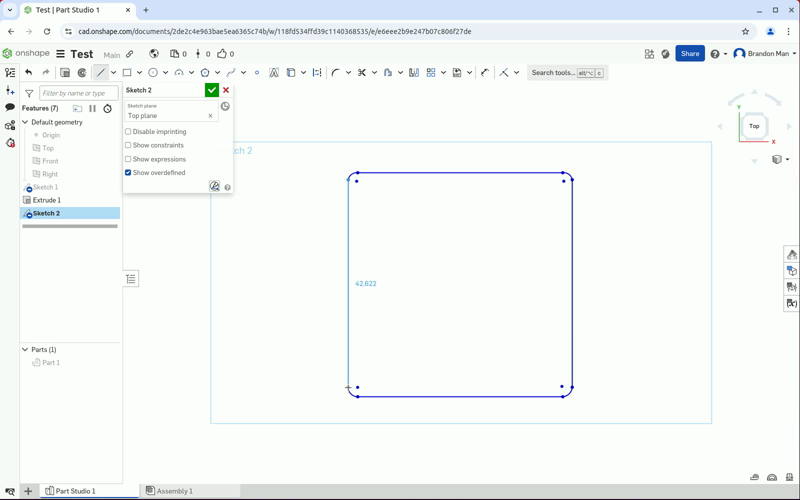
click(348, 387)
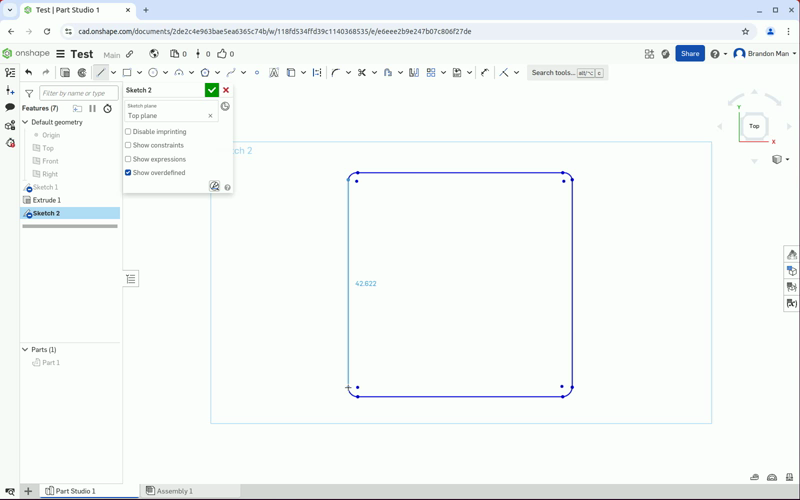
key(esc)
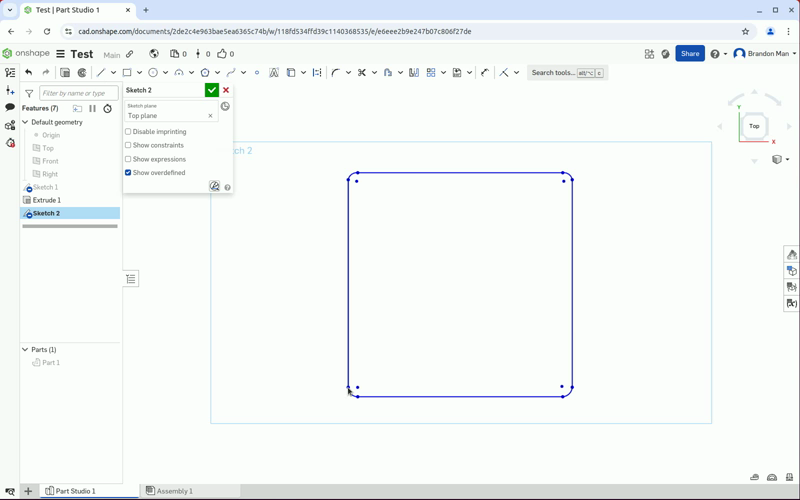
key(c)
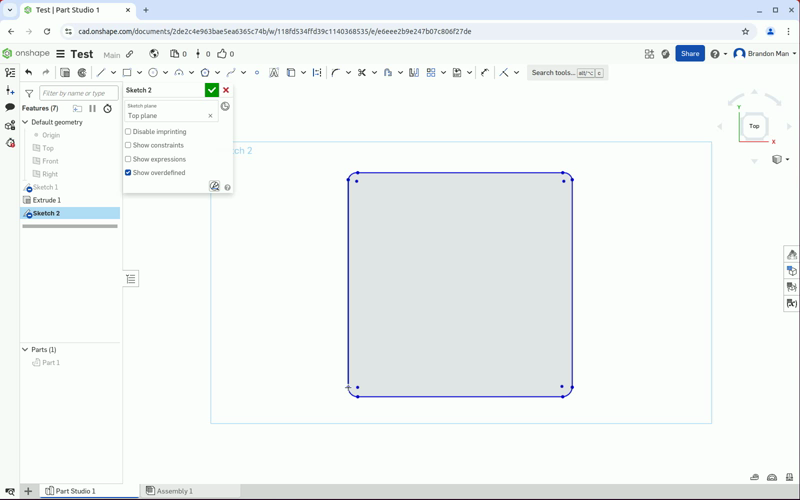
key_down(shift)
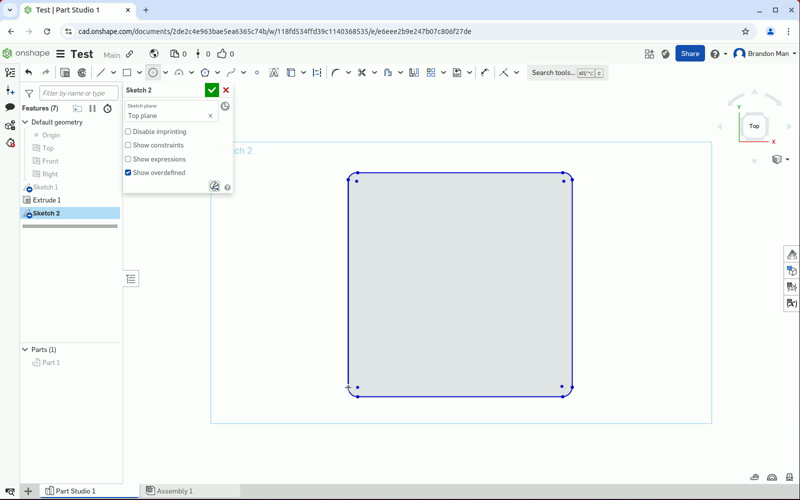
mouse_move(359, 382)
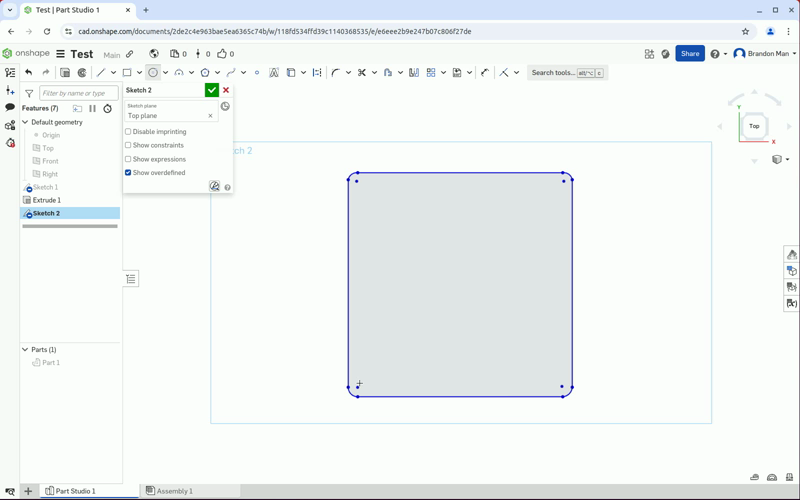
click(359, 382)
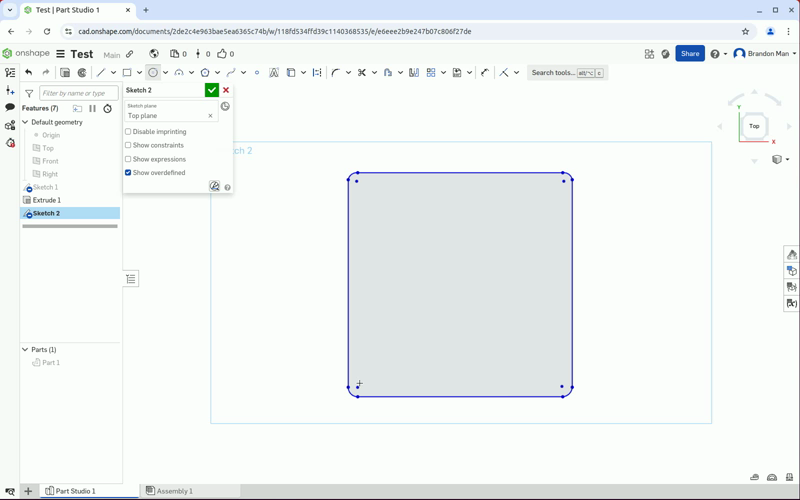
key_up(shift)
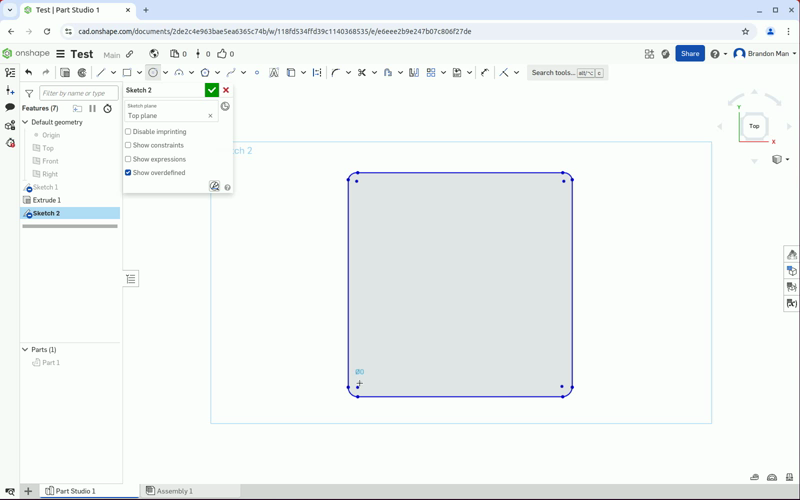
mouse_move(369, 382)
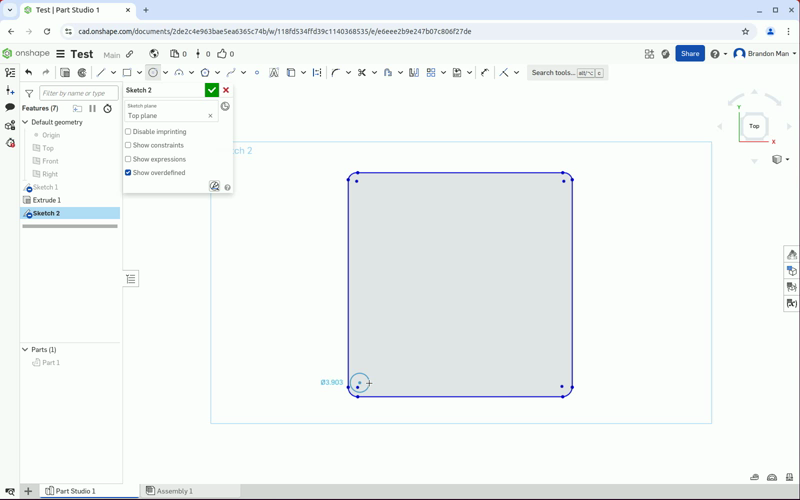
click(369, 382)
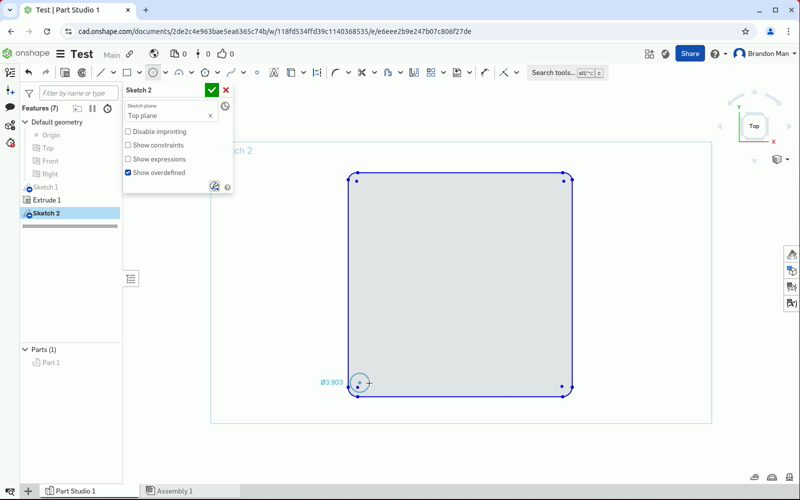
key(esc)
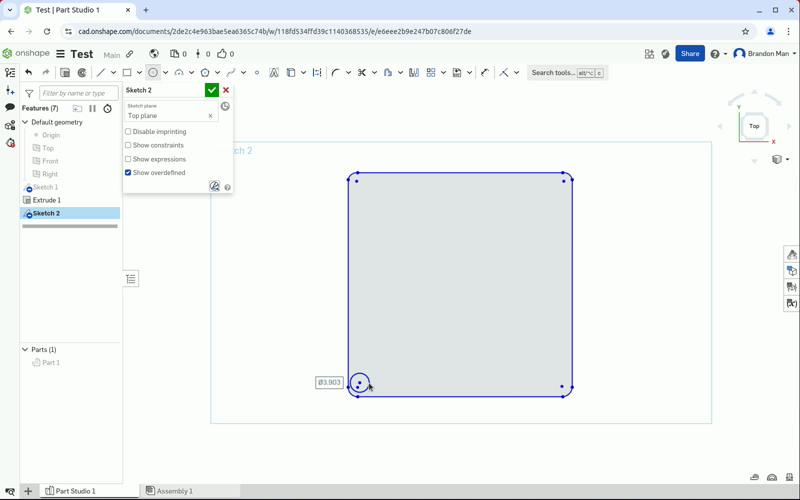
key(c)
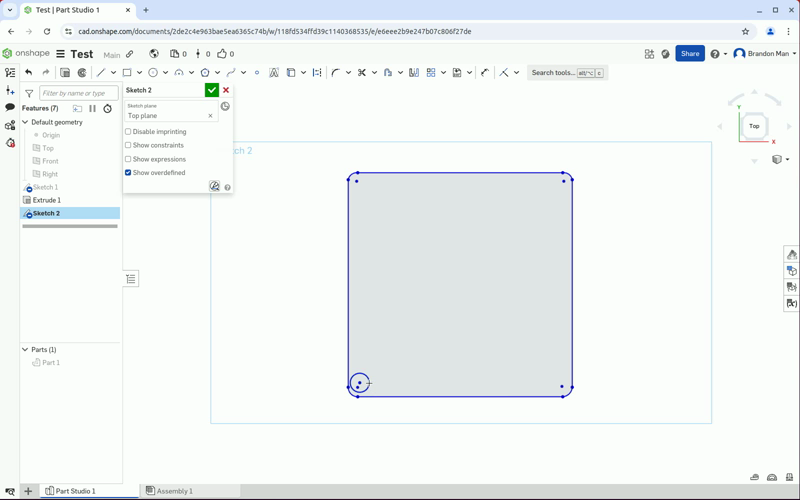
key_down(shift)
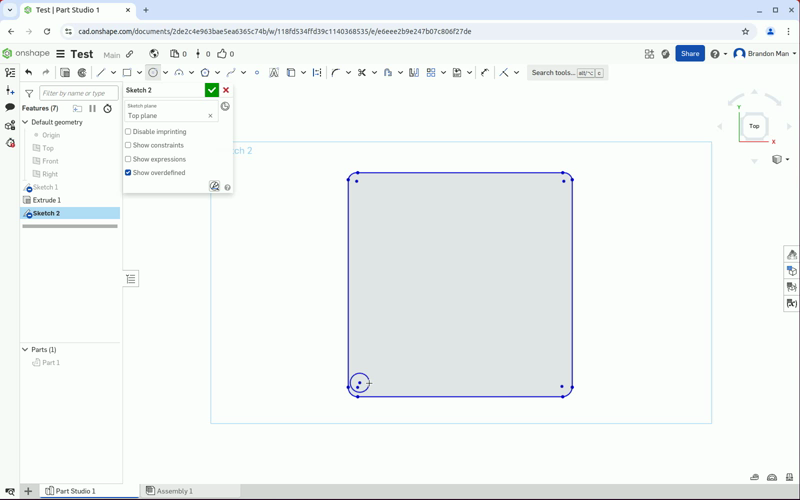
mouse_move(359, 184)
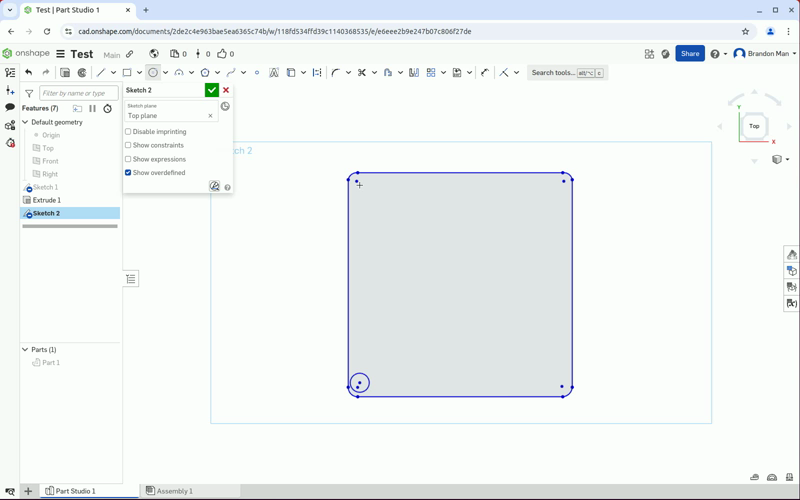
click(359, 184)
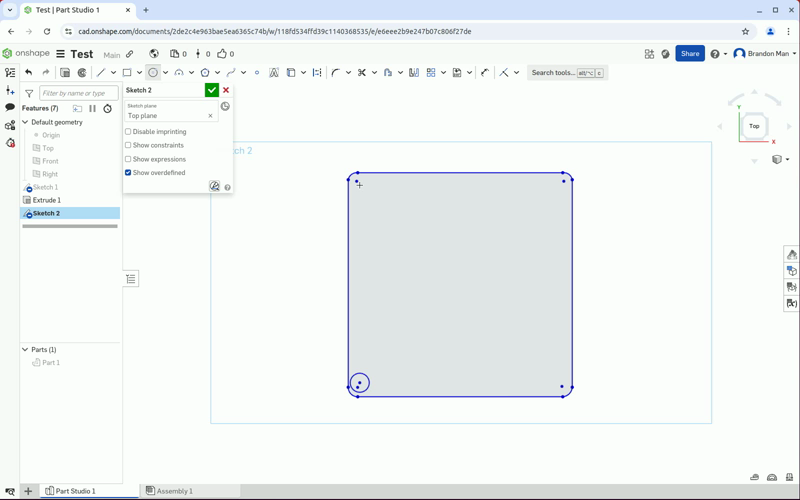
key_up(shift)
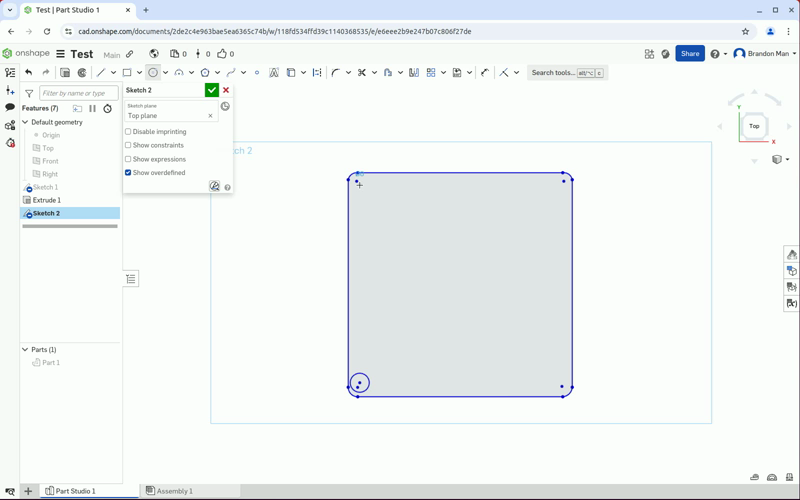
mouse_move(369, 184)
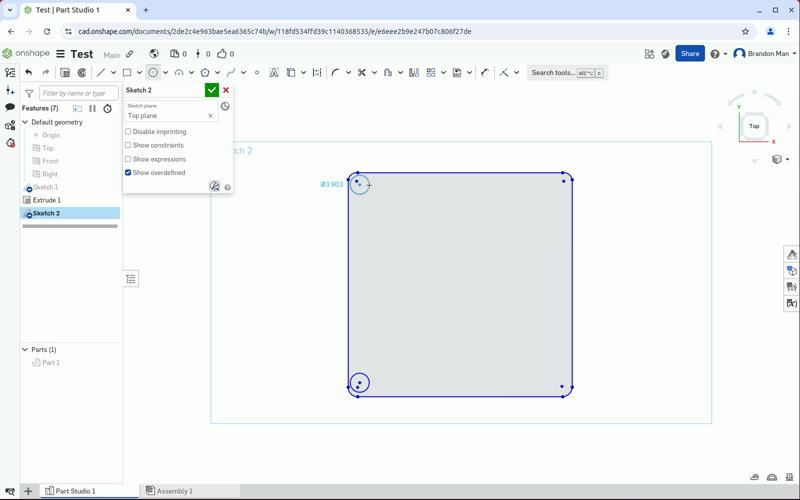
click(369, 184)
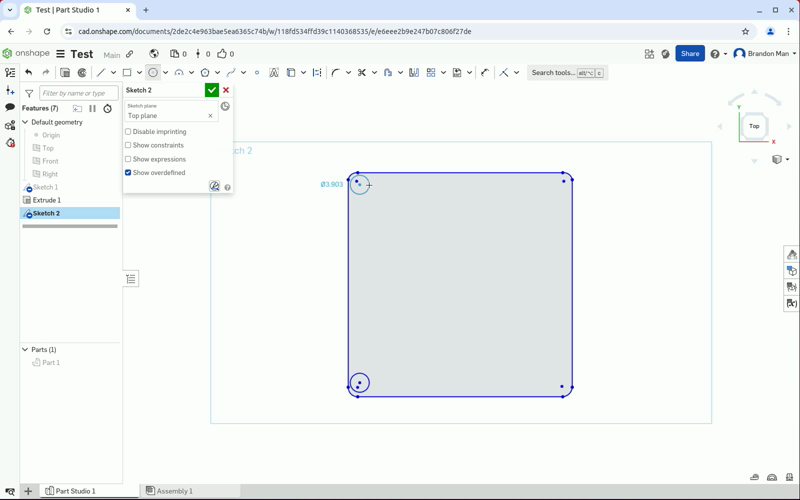
key(esc)
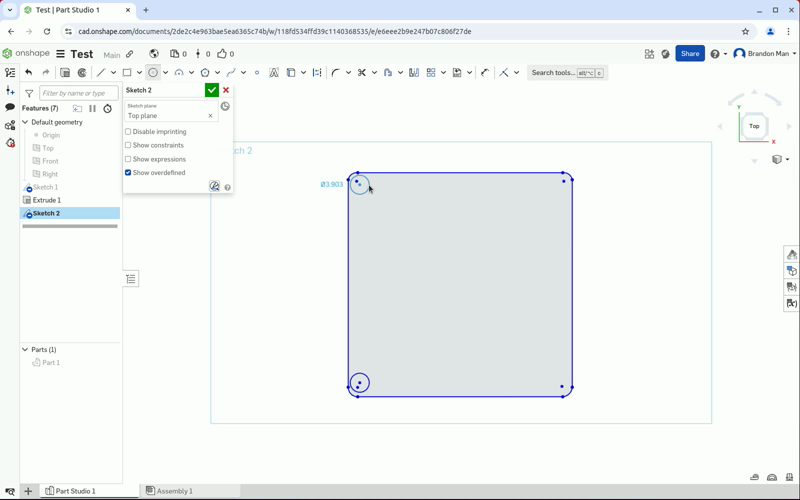
key(c)
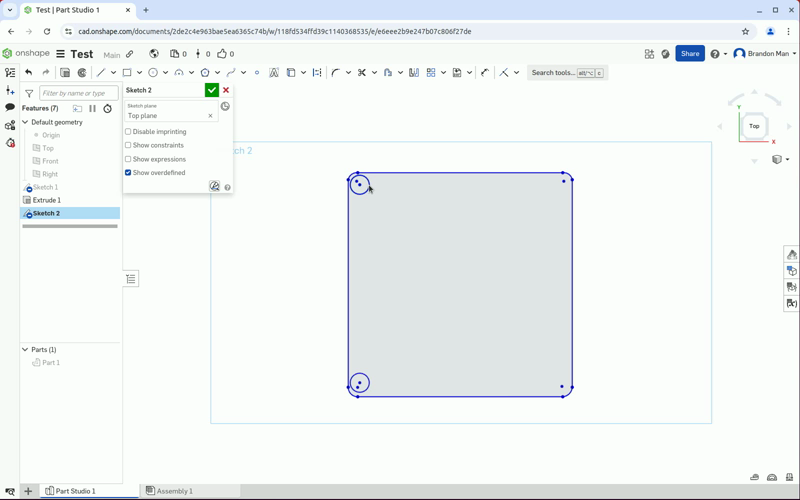
key_down(shift)
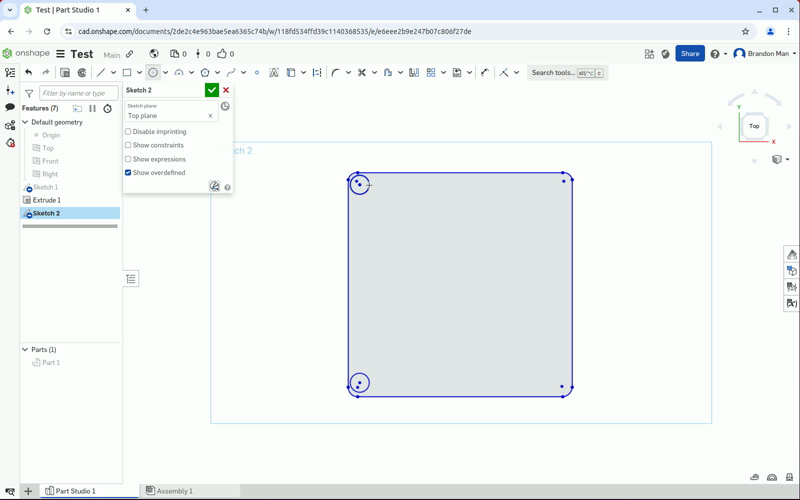
mouse_move(560, 382)
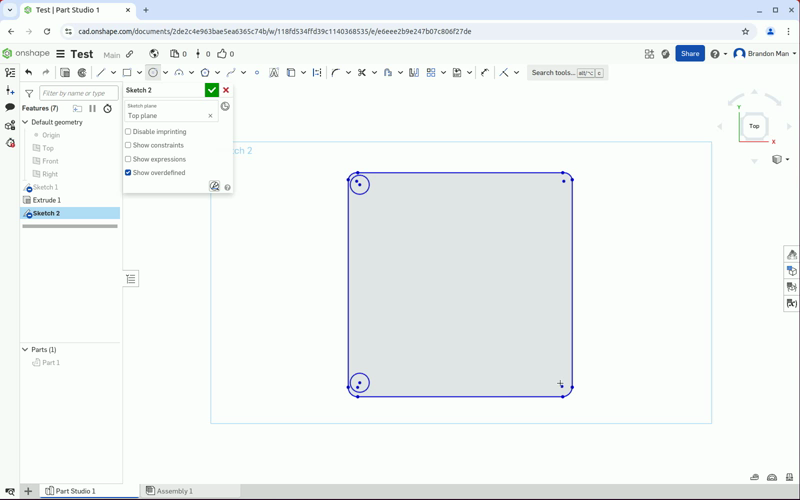
click(560, 382)
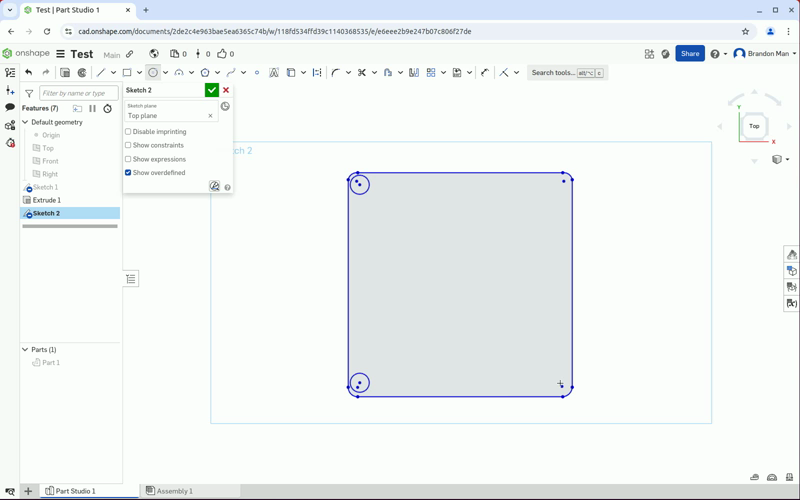
key_up(shift)
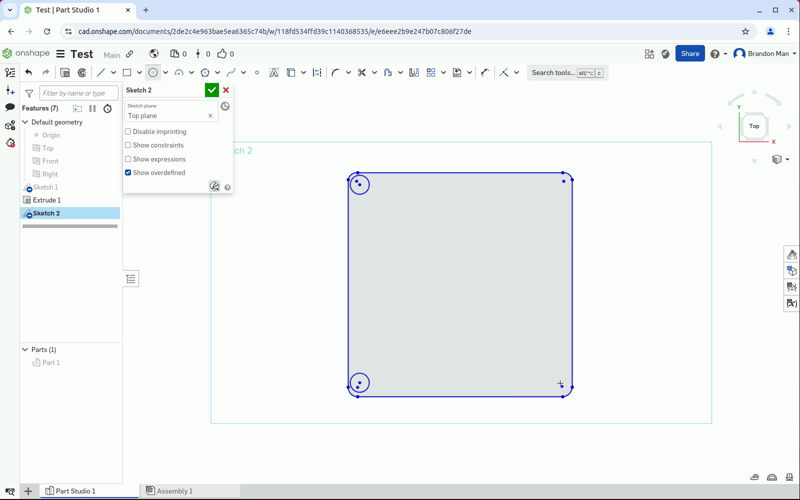
mouse_move(569, 382)
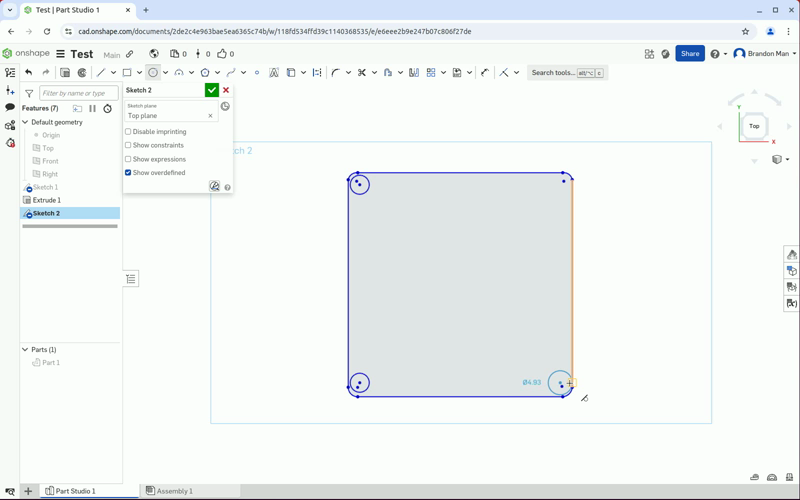
click(569, 382)
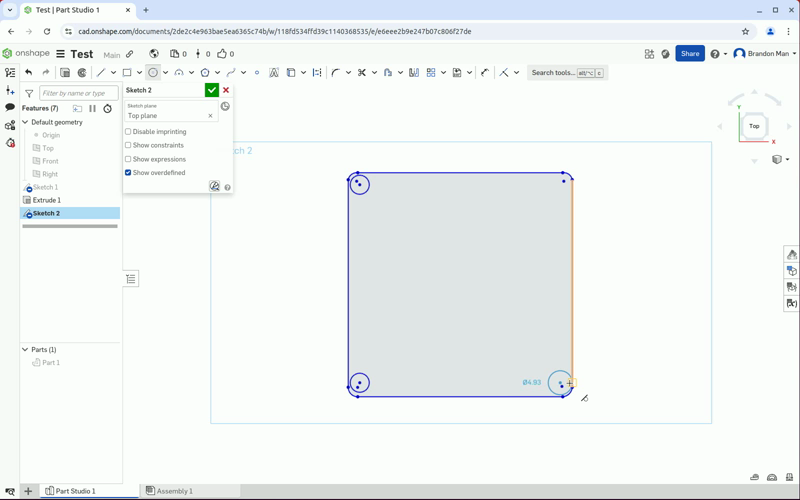
key(esc)
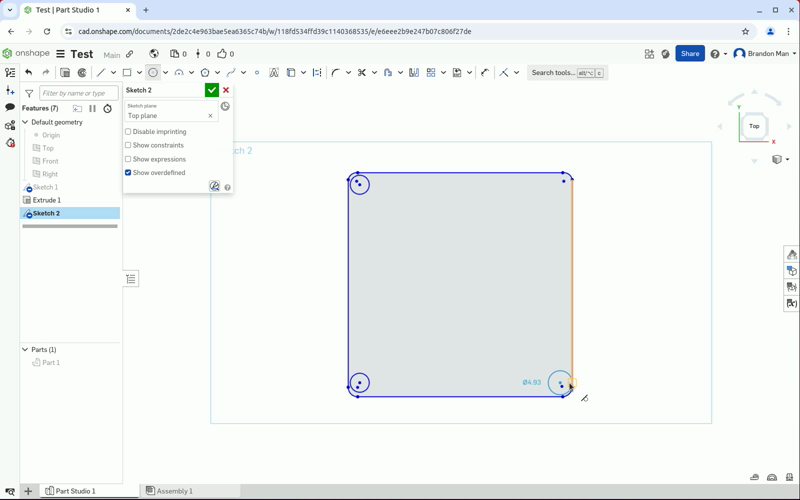
key(c)
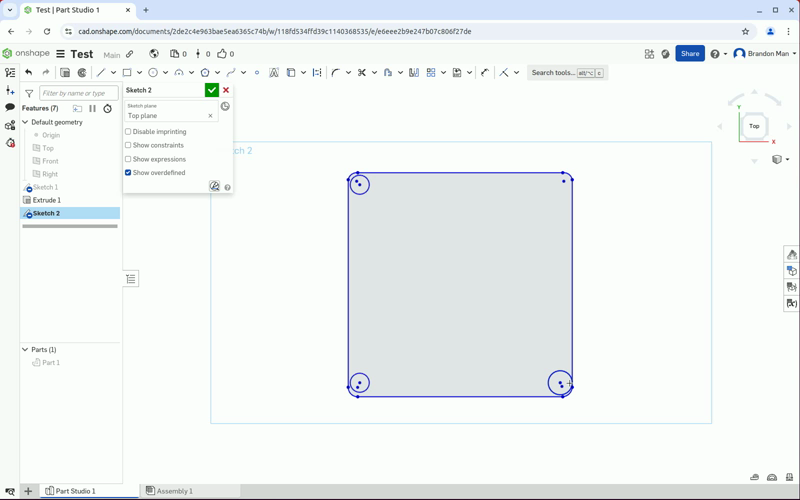
key_down(shift)
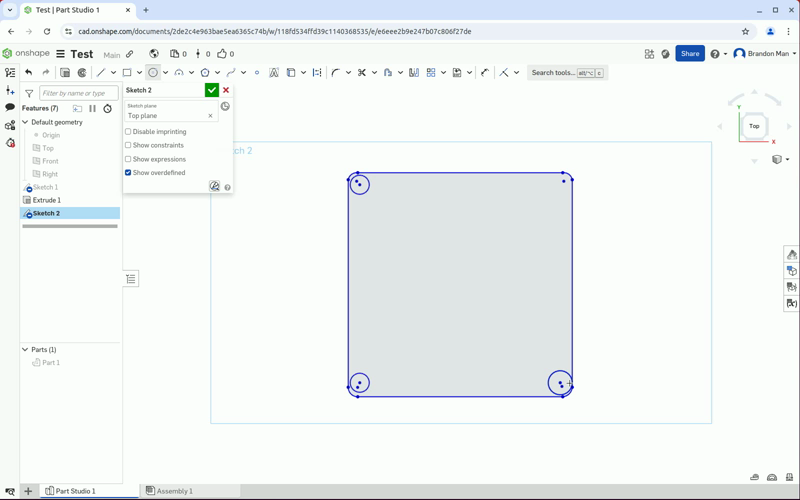
mouse_move(560, 184)
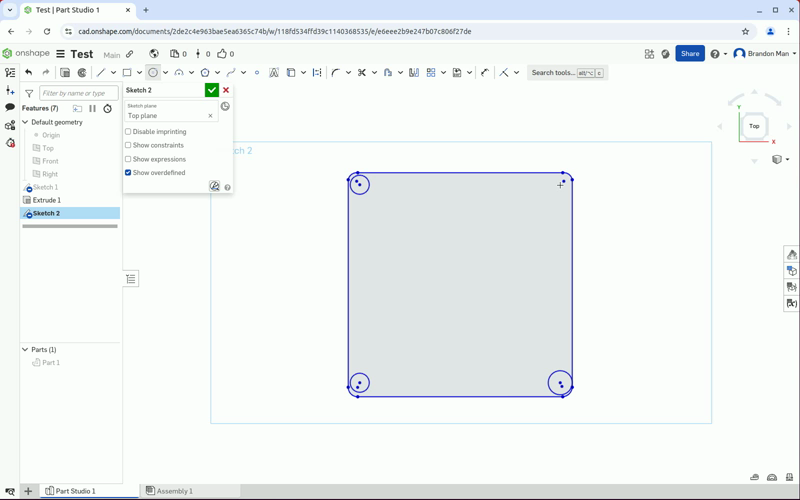
click(560, 184)
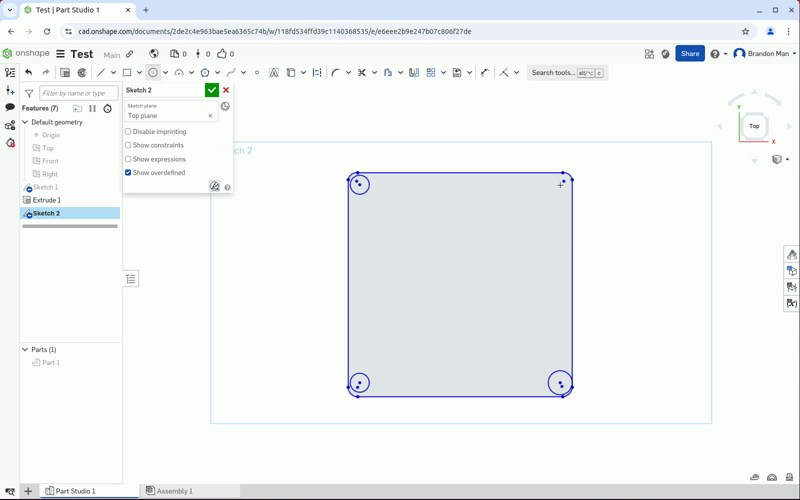
key_up(shift)
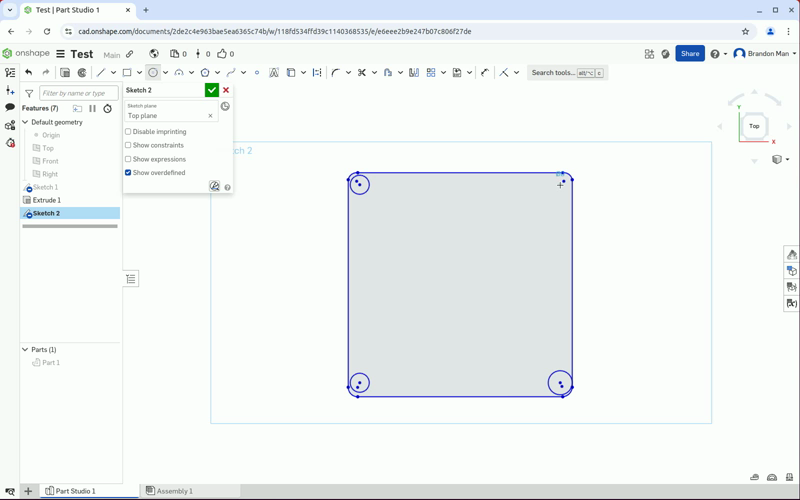
mouse_move(569, 184)
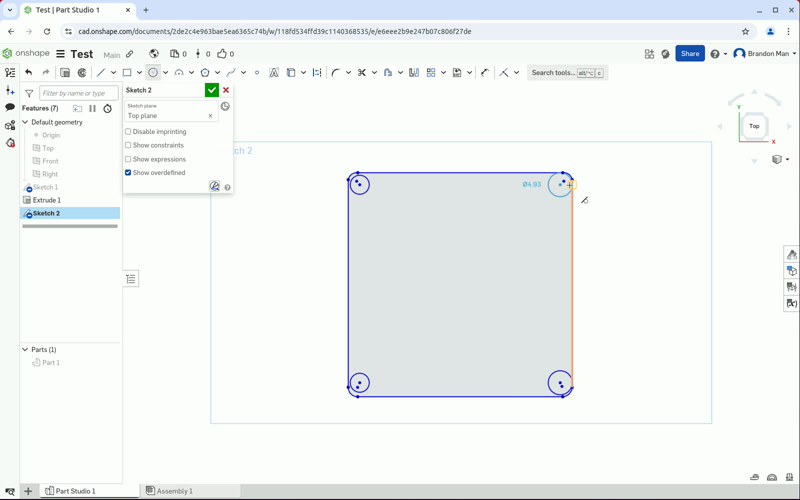
click(569, 184)
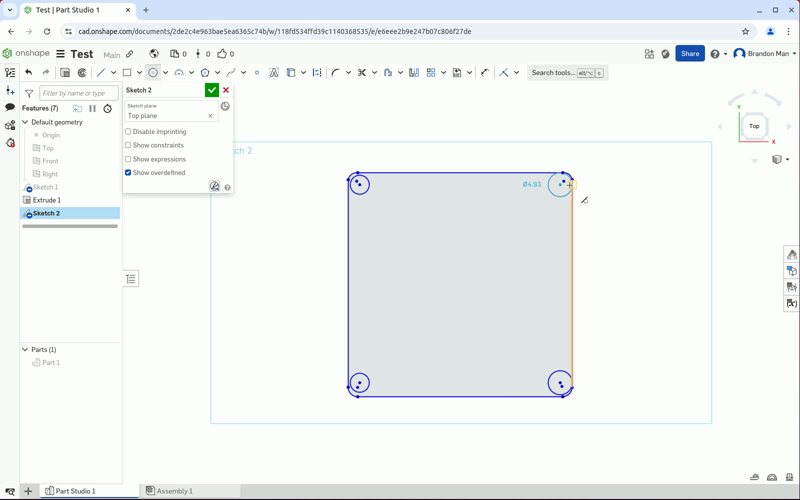
key(esc)
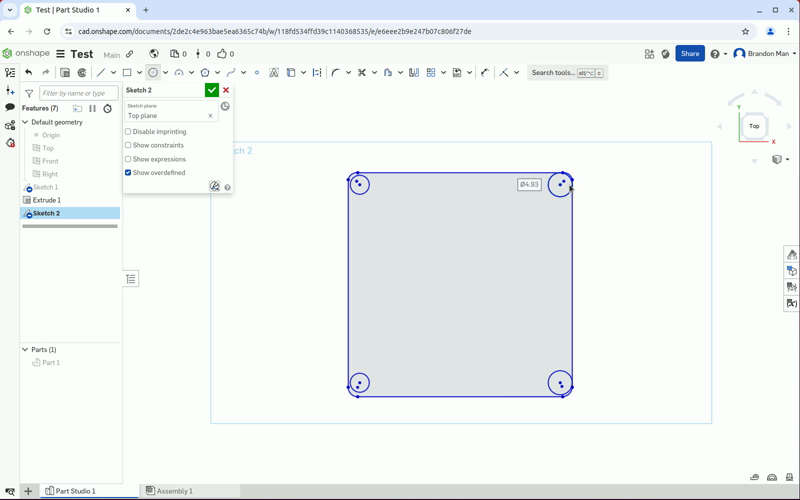
mouse_move(440, 236)
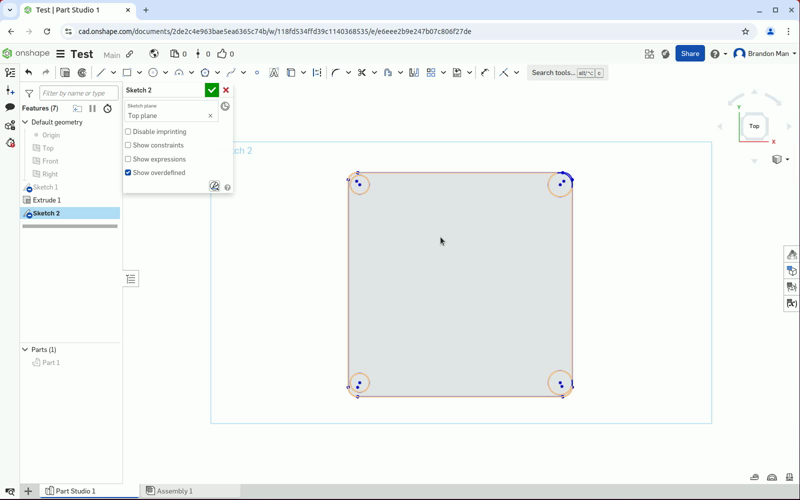
click(440, 236)
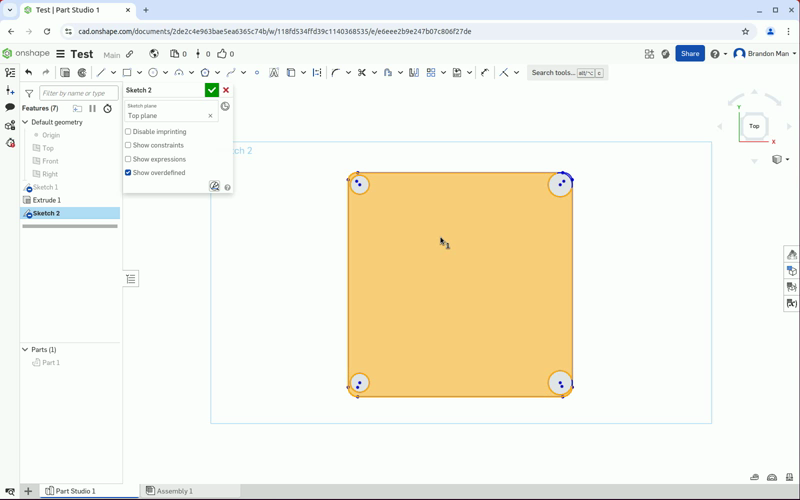
mouse_move(73, 352)
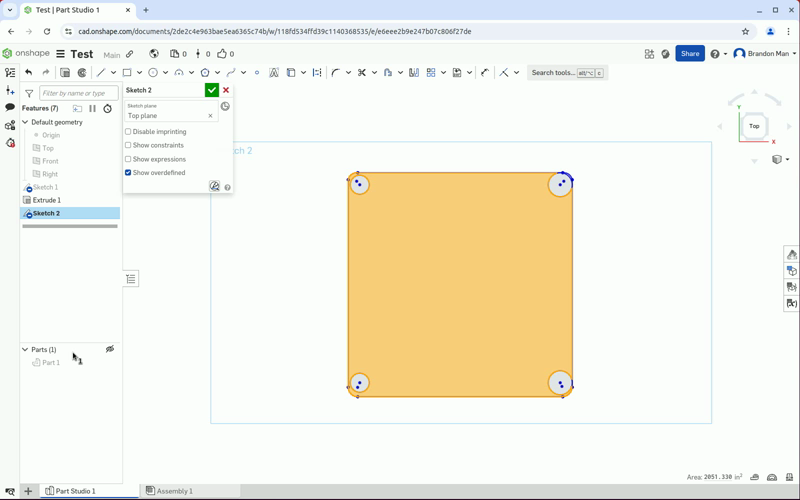
key(shift+y)
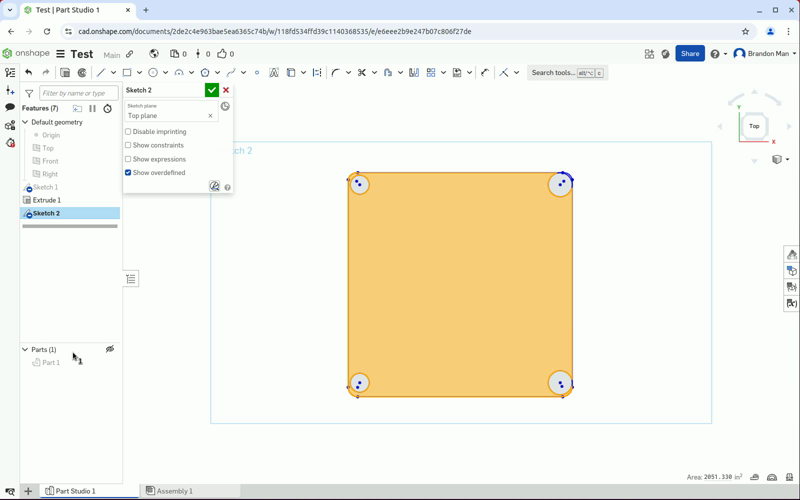
key(shift+e)
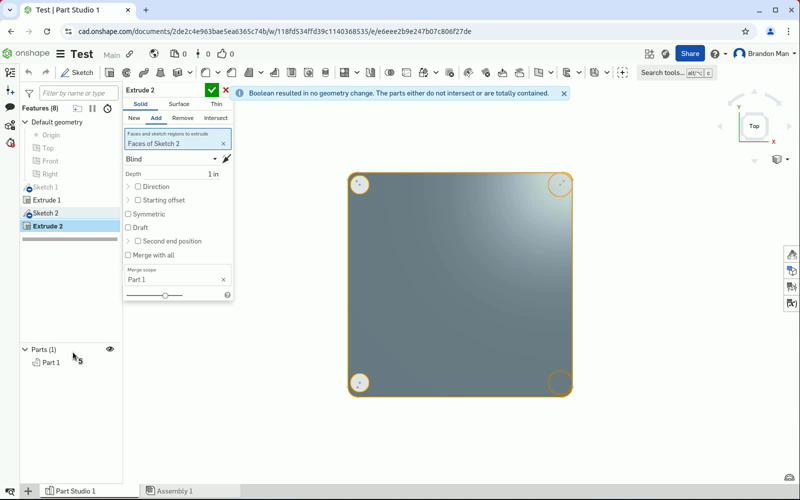
mouse_move(143, 106)
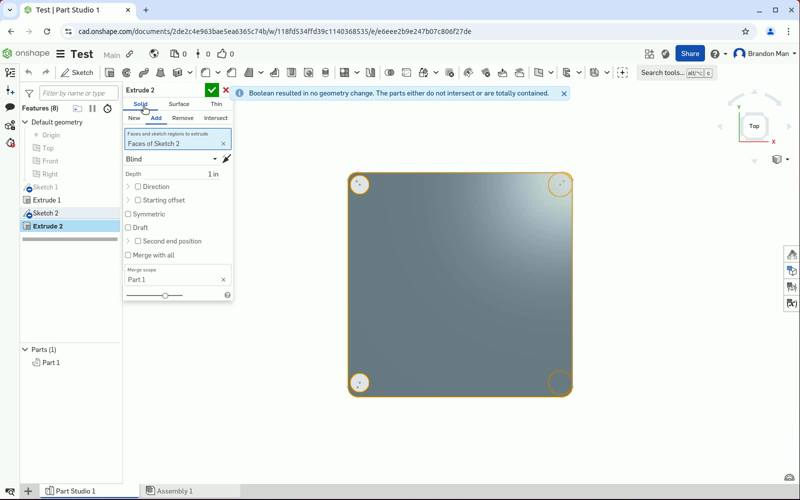
click(143, 106)
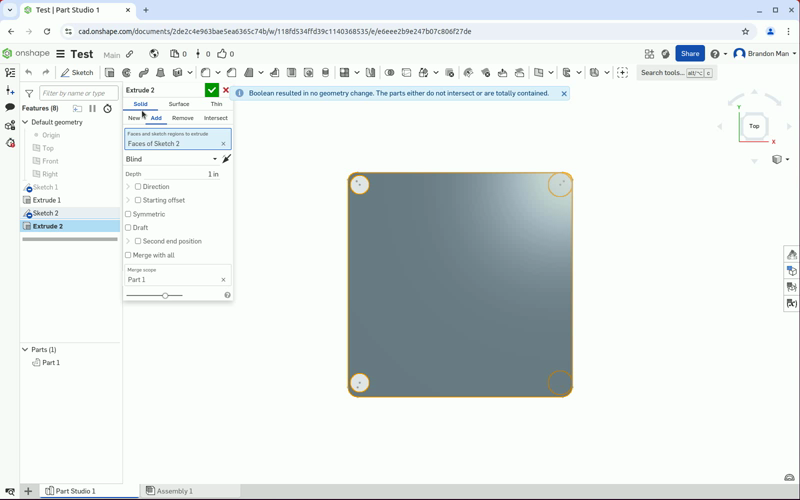
mouse_move(137, 120)
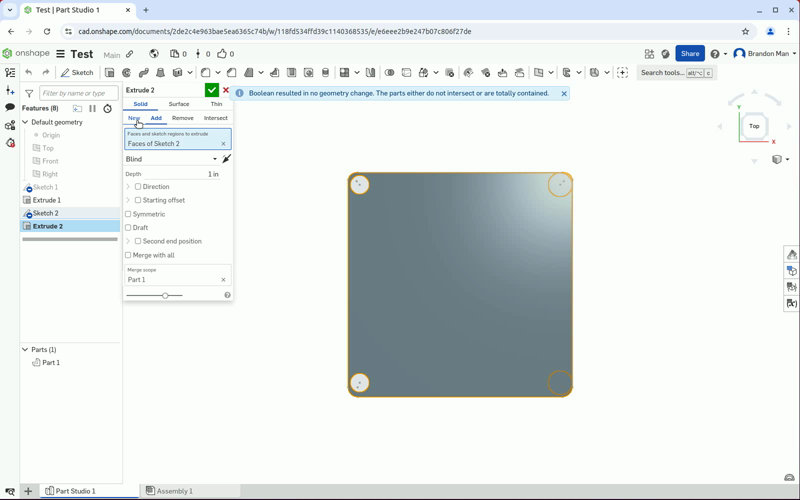
click(137, 120)
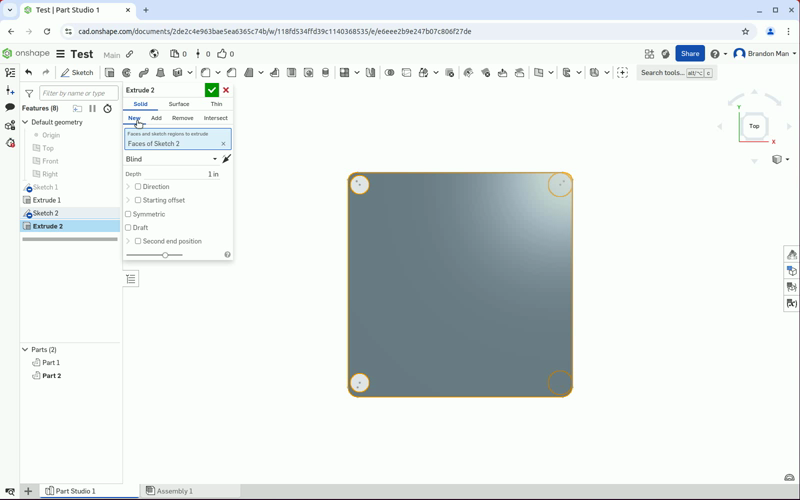
key(tab, 4)
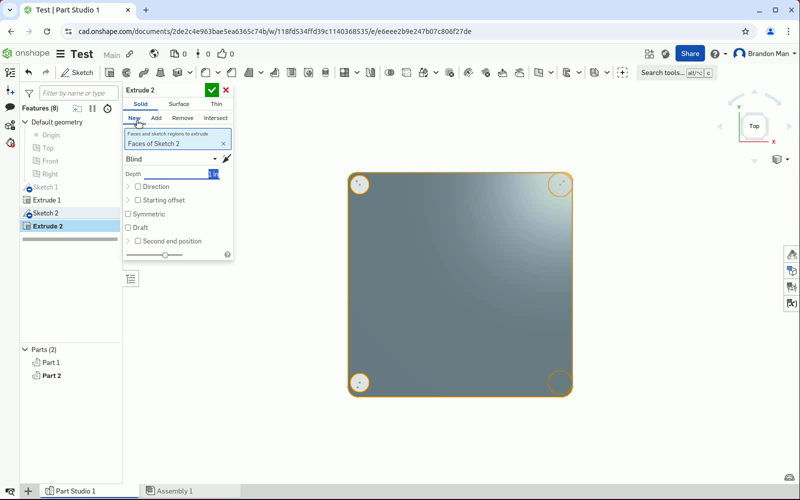
text(1.685)
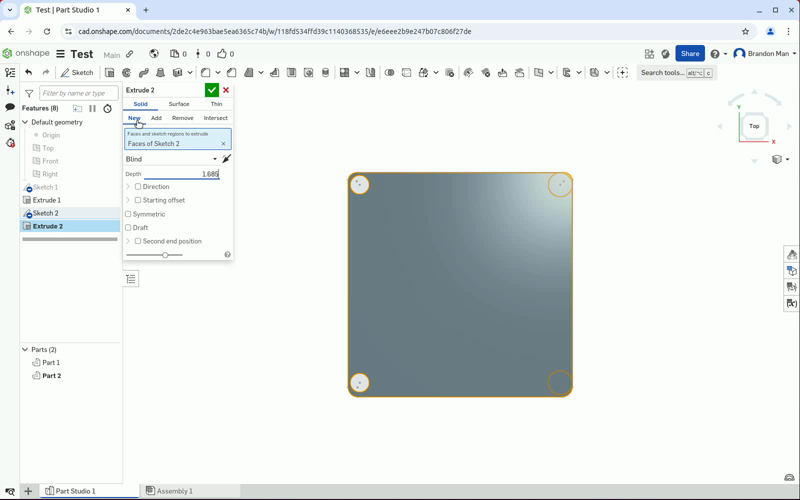
key(enter)
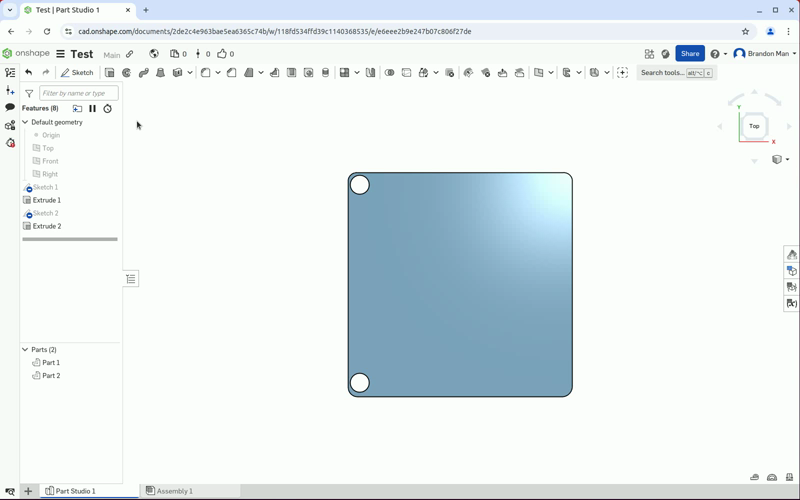
key(shift+h)
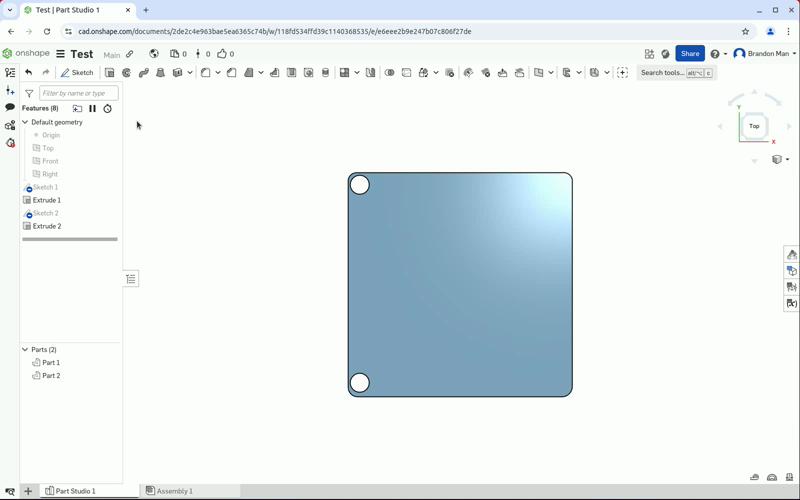
key(shift+h)
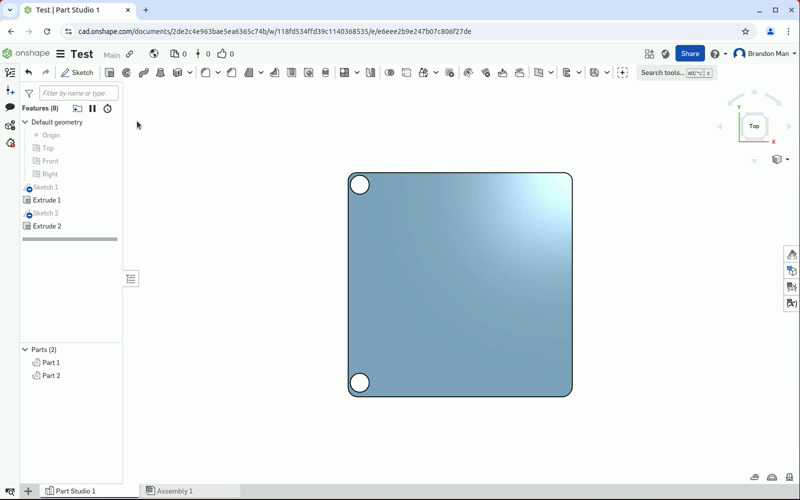
key(shift+7)
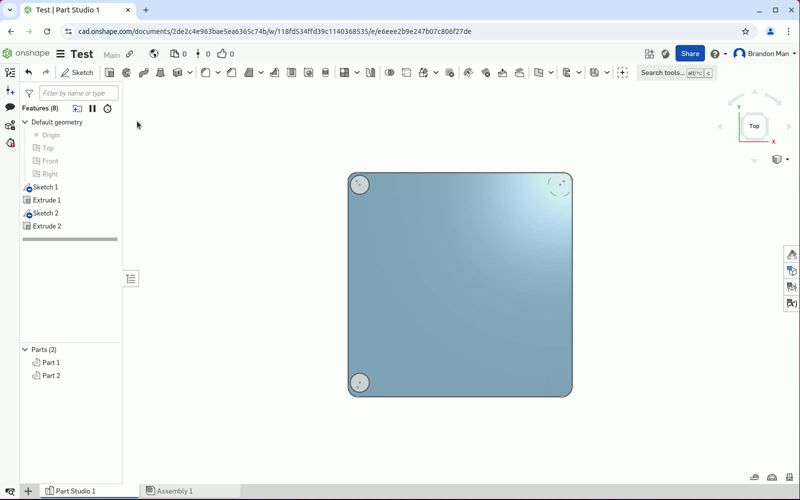
key(up, 3)
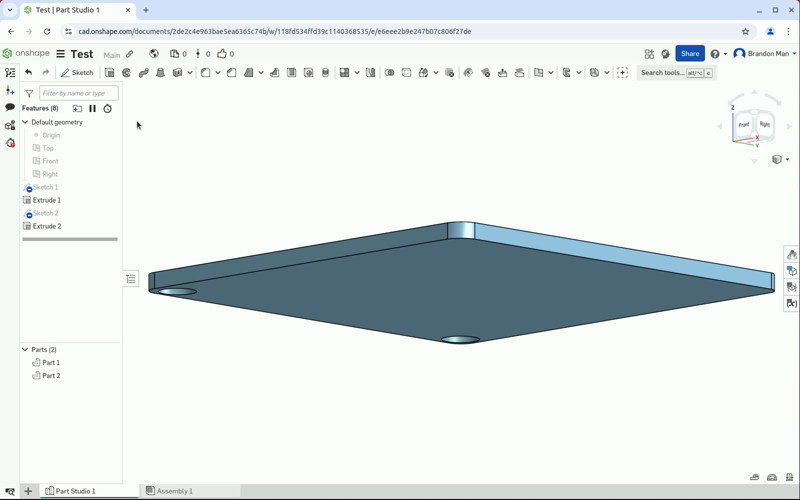
key(left, 3)
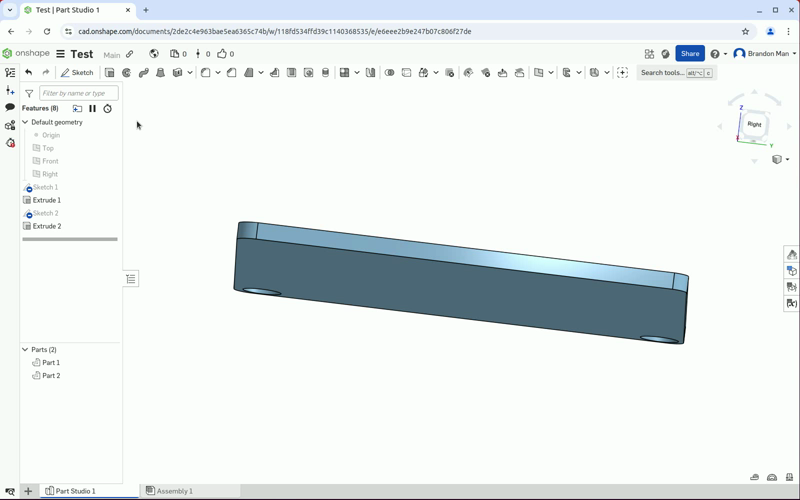
key(right, 3)
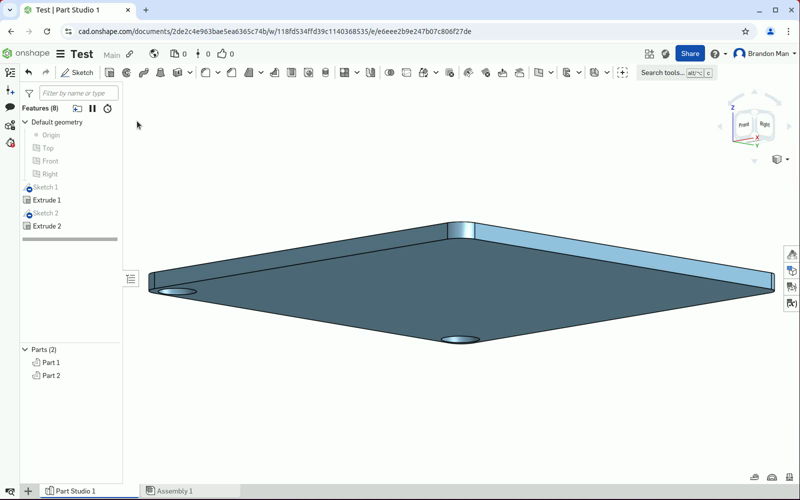
key(down, 3)
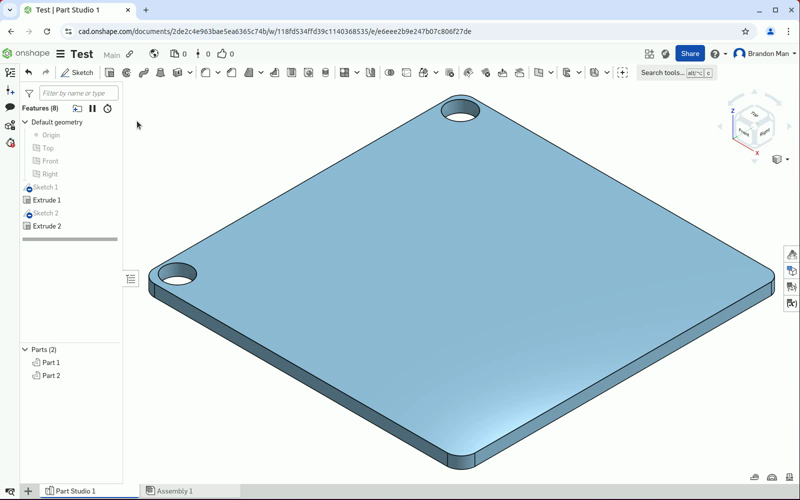
mouse_move(73, 189)
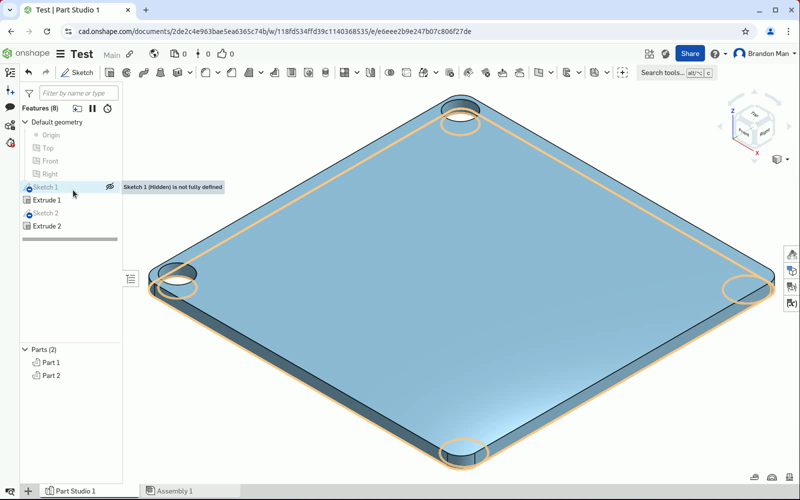
click(73, 189)